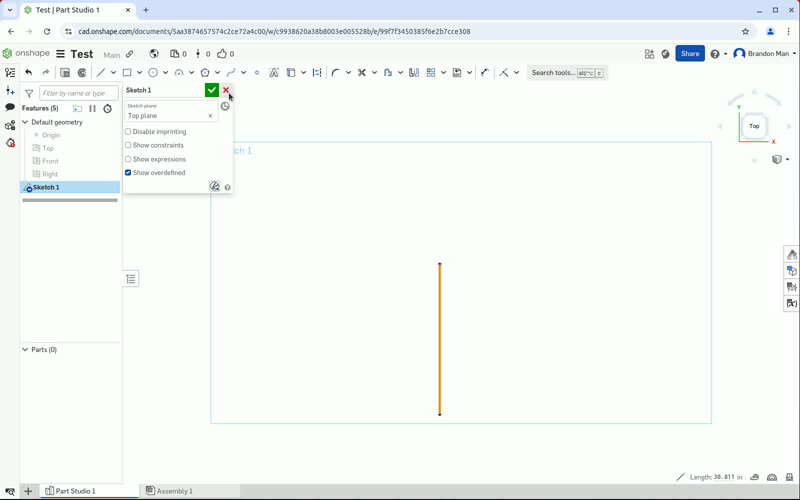
key(shift+h)
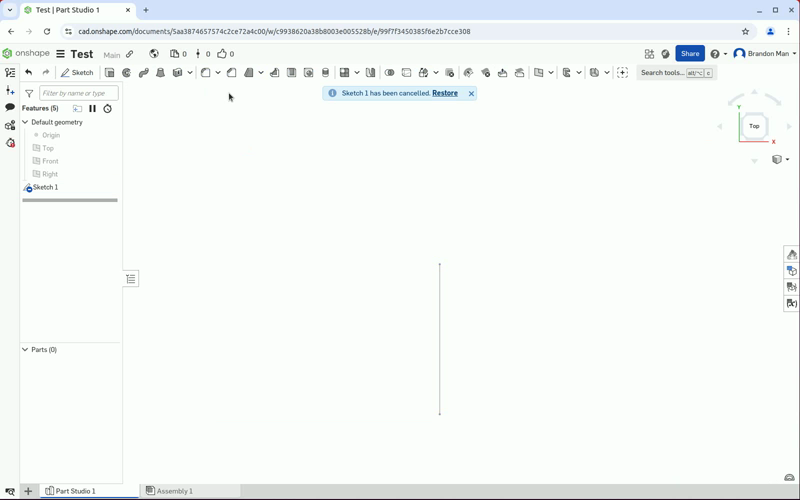
key(shift+s)
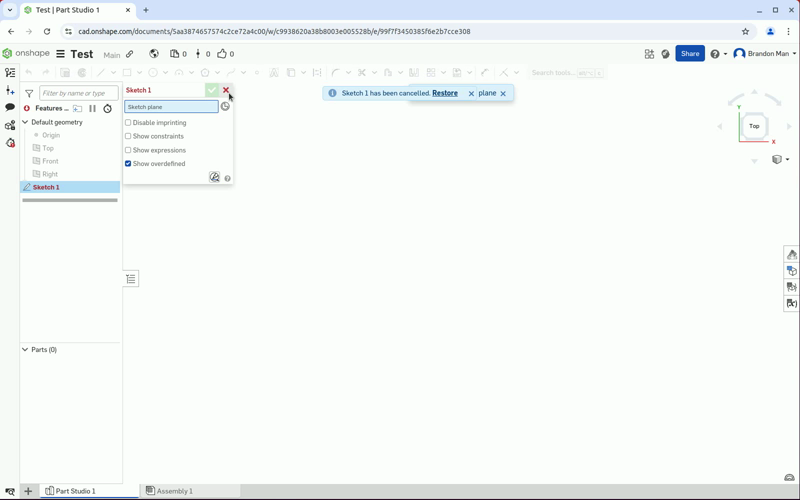
mouse_move(73, 150)
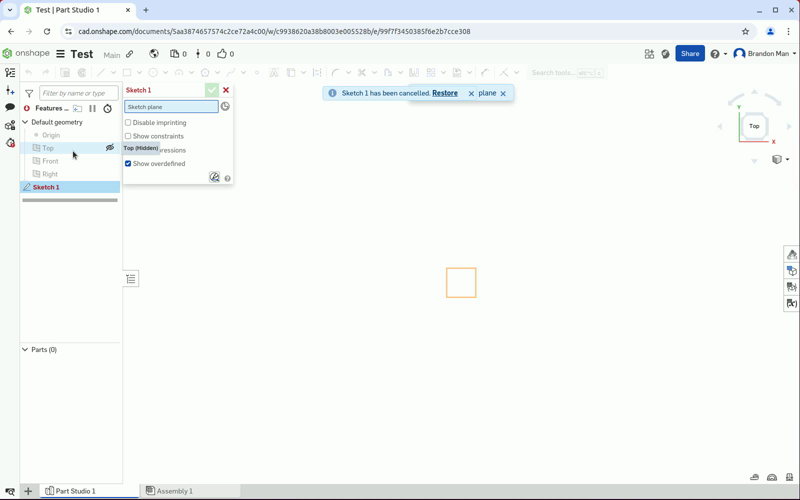
click(73, 150)
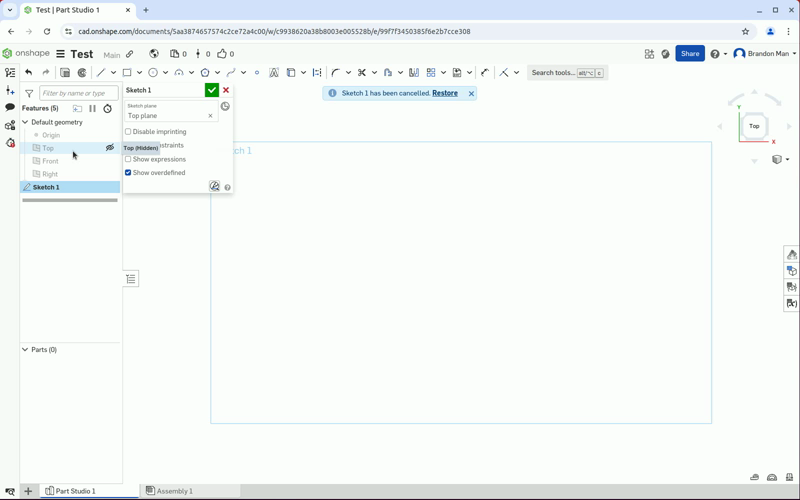
mouse_move(73, 352)
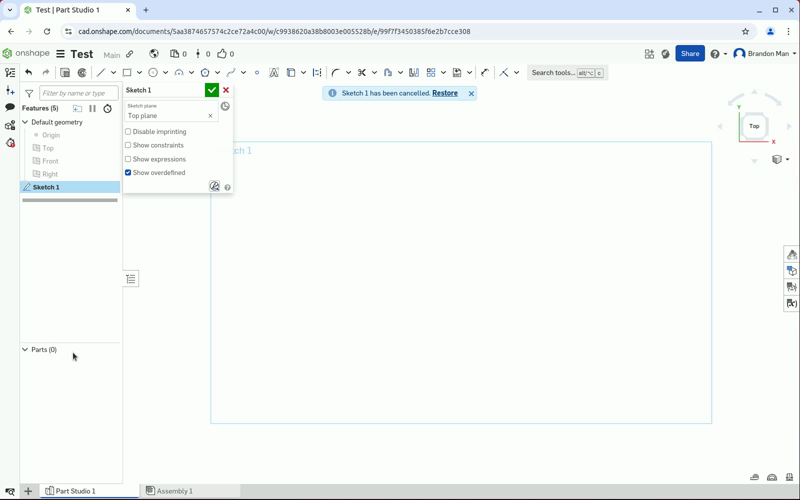
key(y)
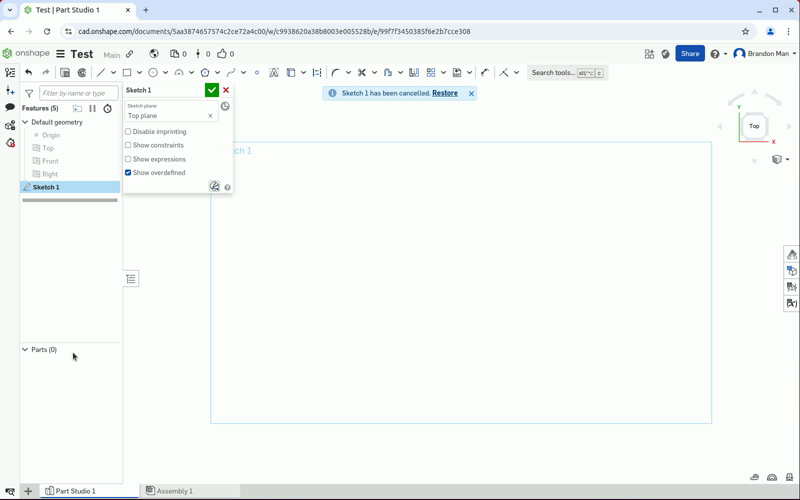
key(c)
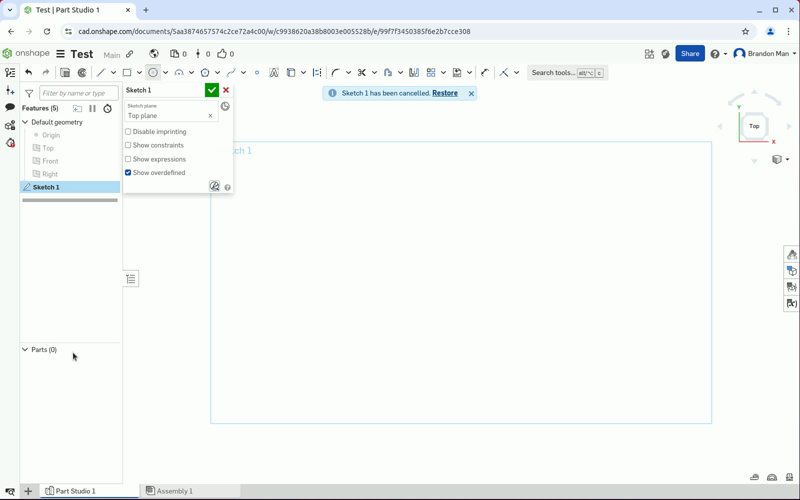
key_down(shift)
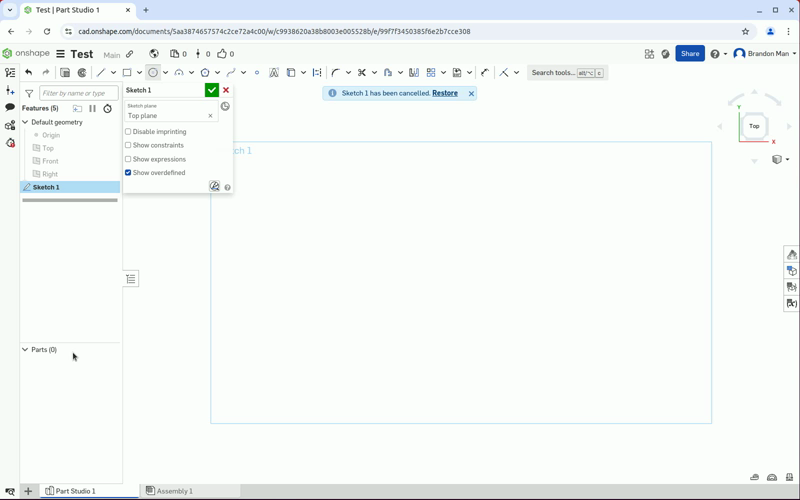
mouse_move(461, 282)
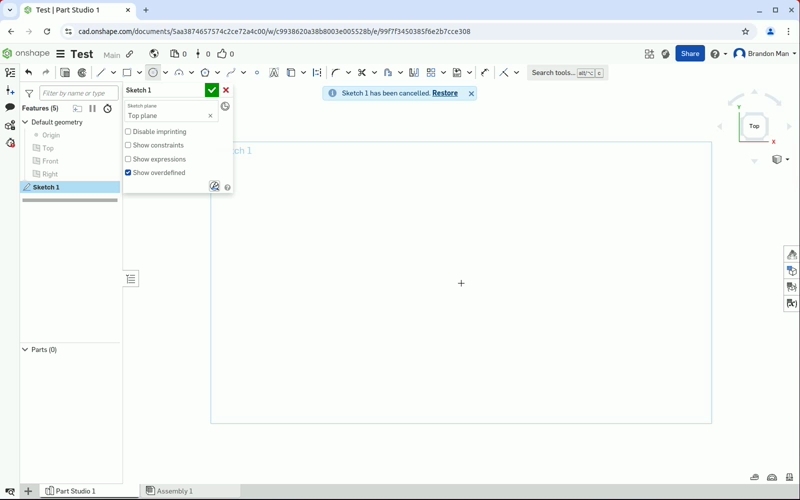
click(461, 282)
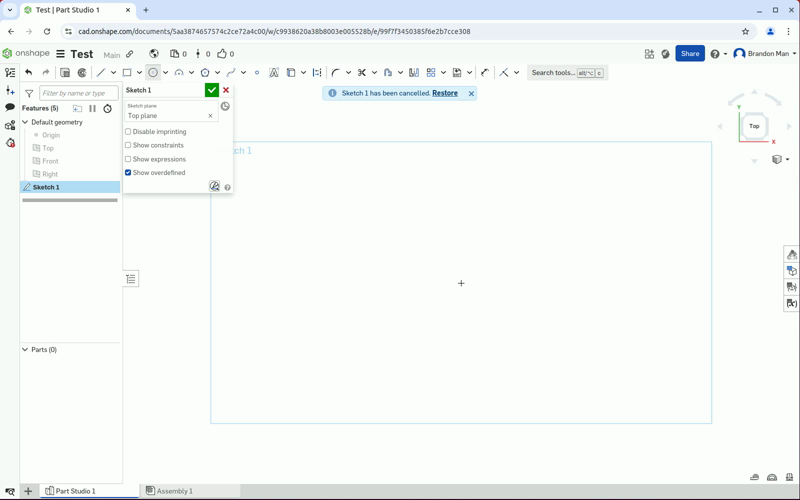
key_up(shift)
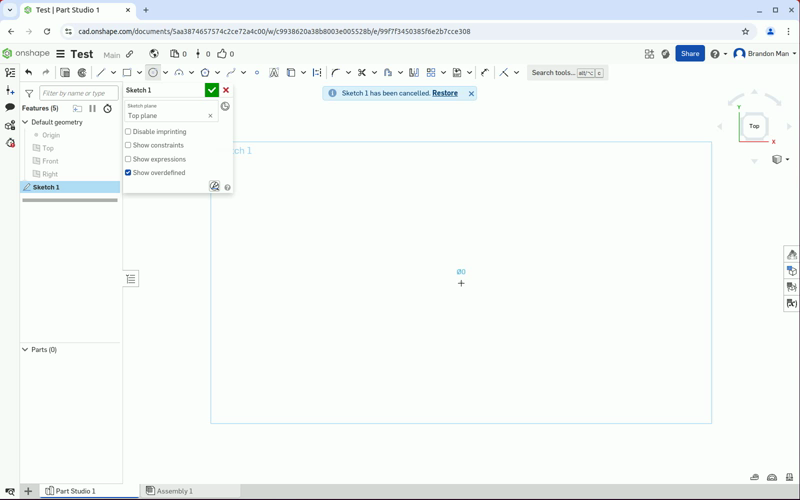
mouse_move(487, 282)
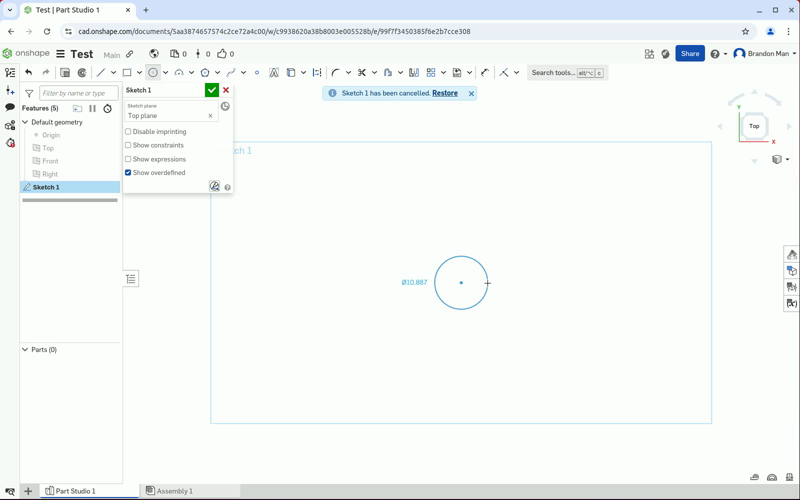
click(487, 282)
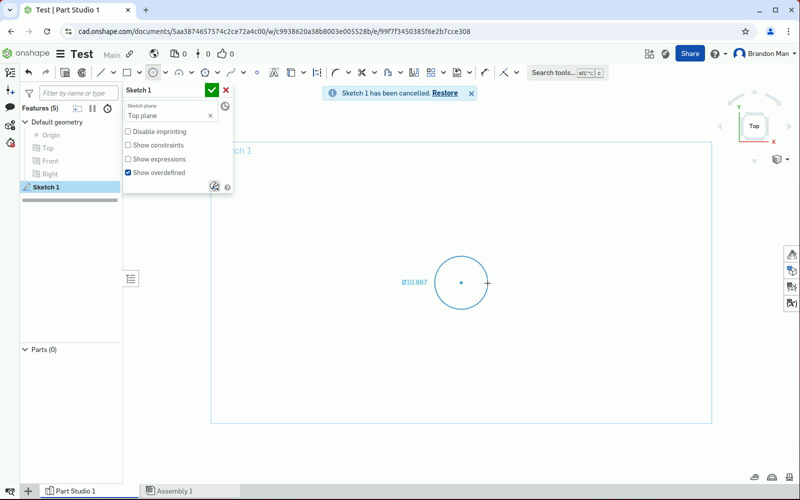
key(esc)
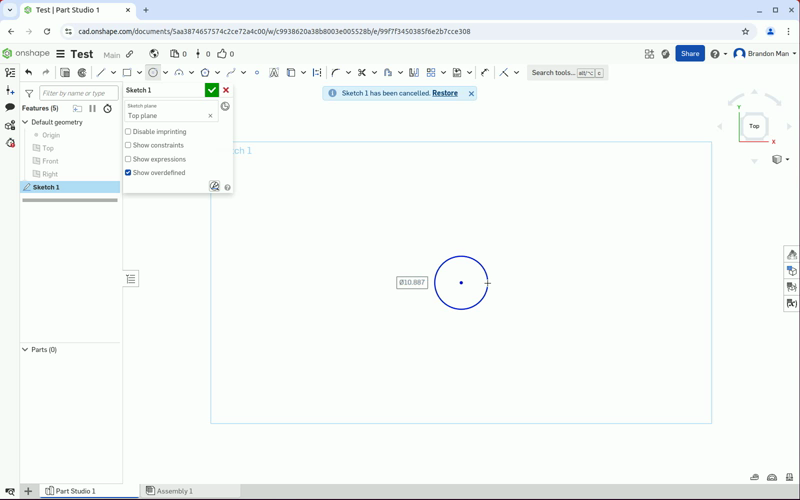
key(l)
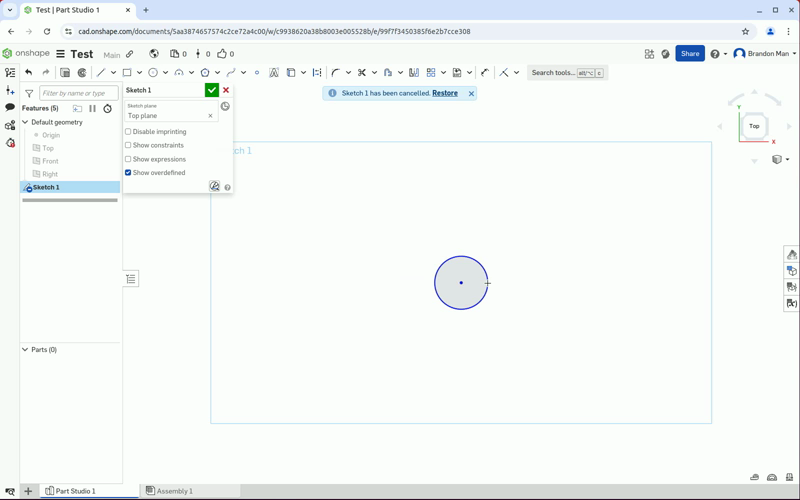
key_down(shift)
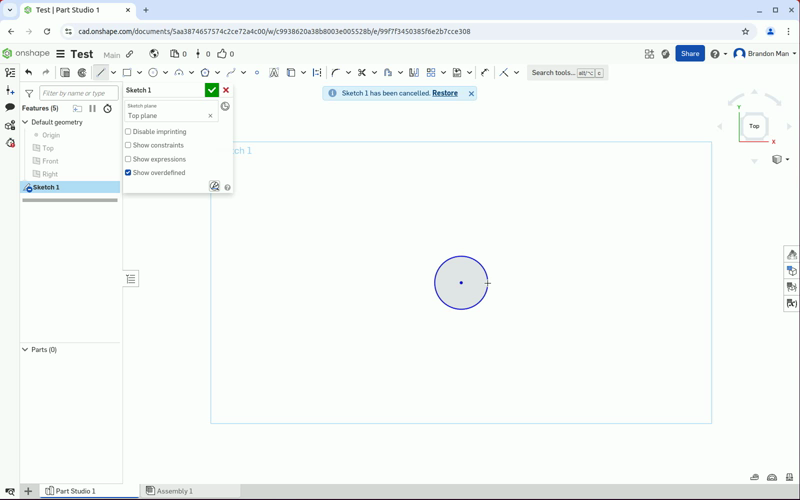
mouse_move(448, 269)
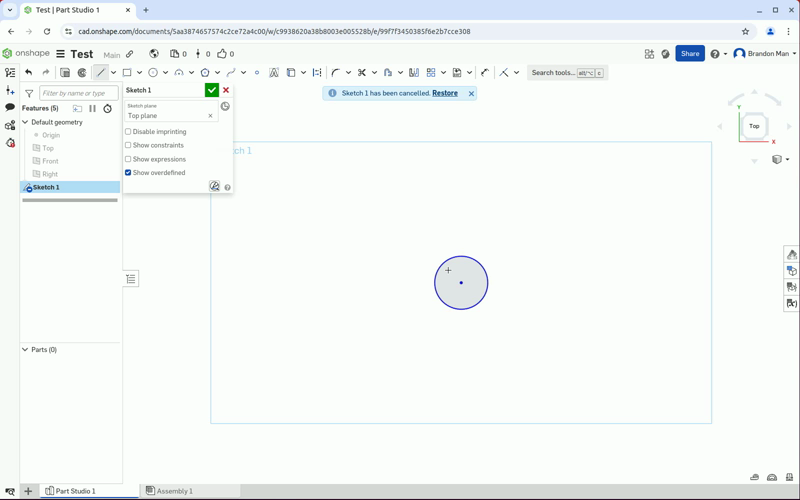
click(448, 269)
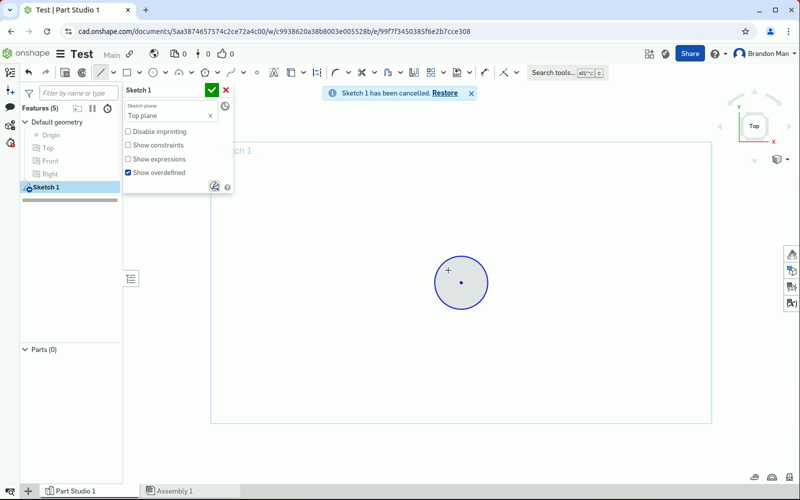
key_up(shift)
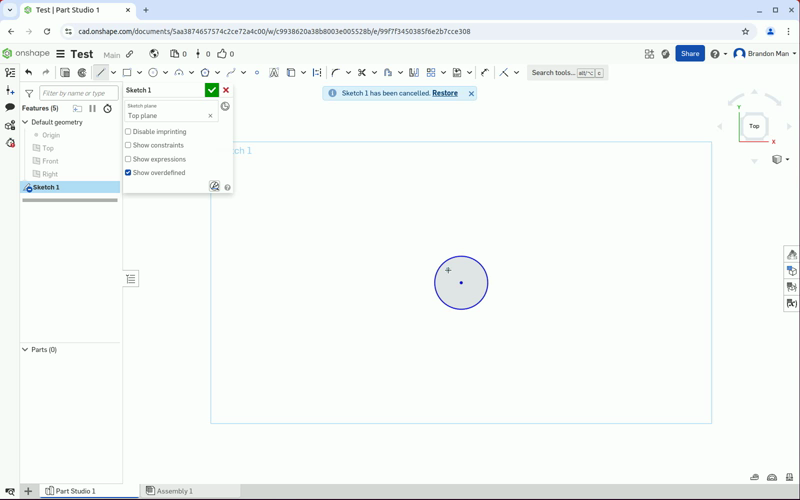
key_down(shift)
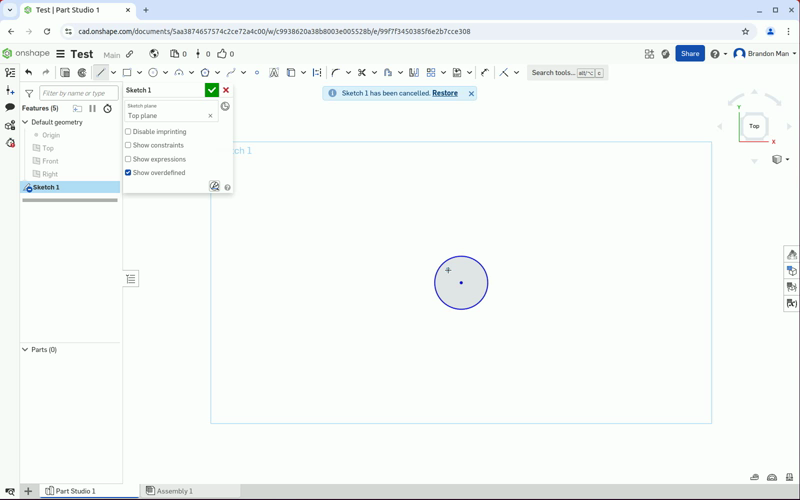
mouse_move(478, 269)
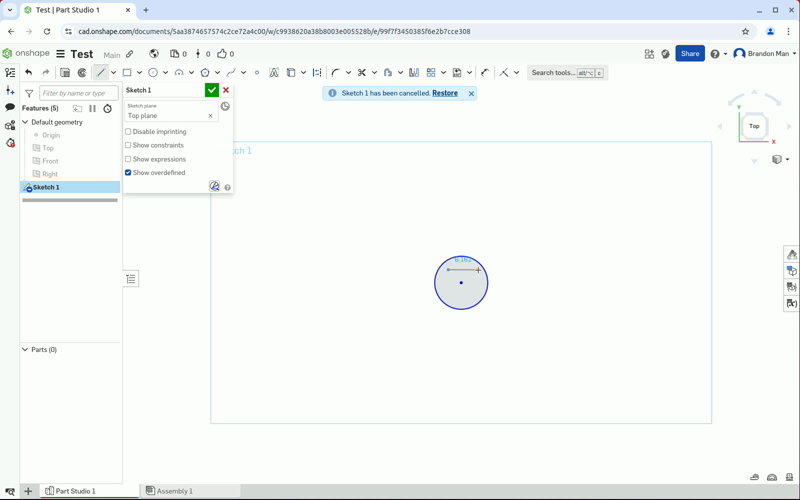
mouse_move(474, 269)
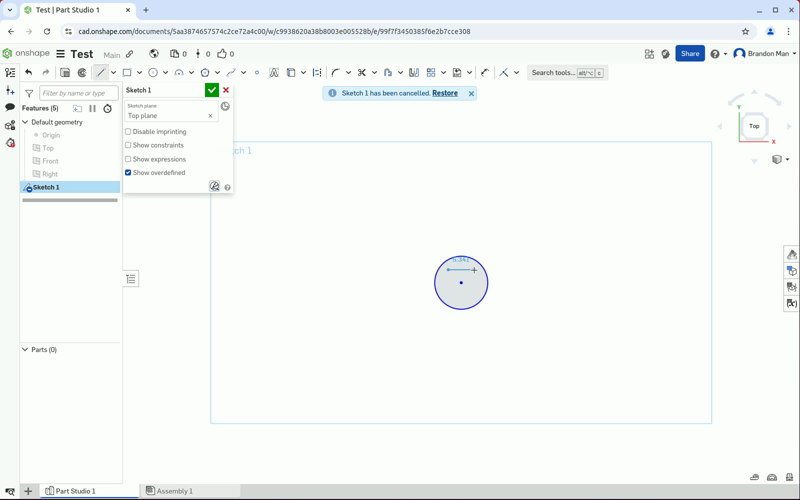
click(474, 269)
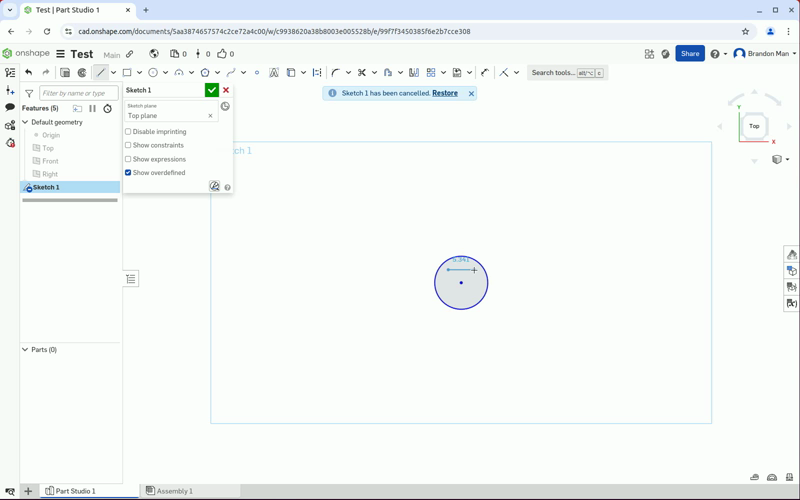
key_up(shift)
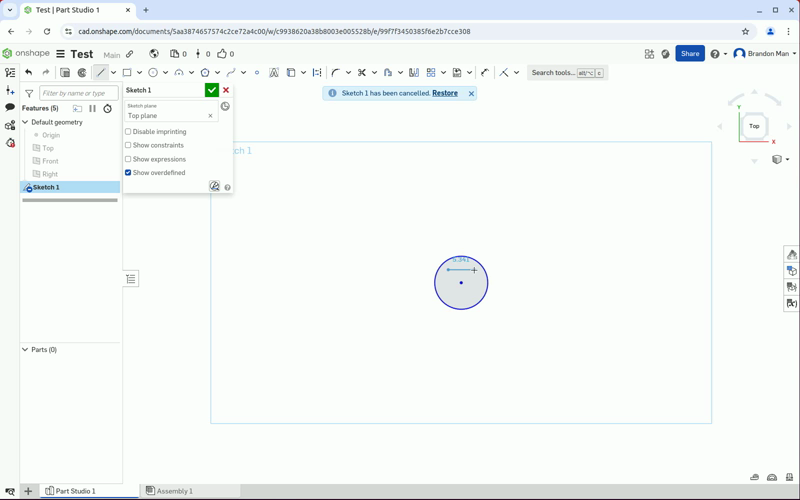
key_down(shift)
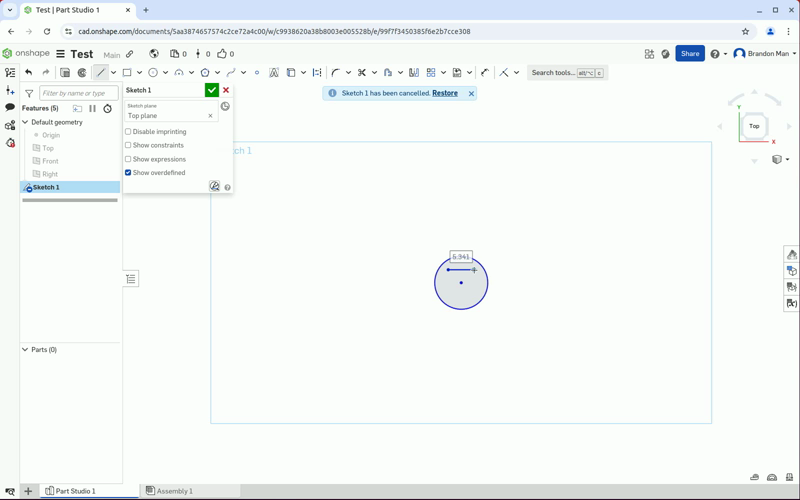
mouse_move(504, 269)
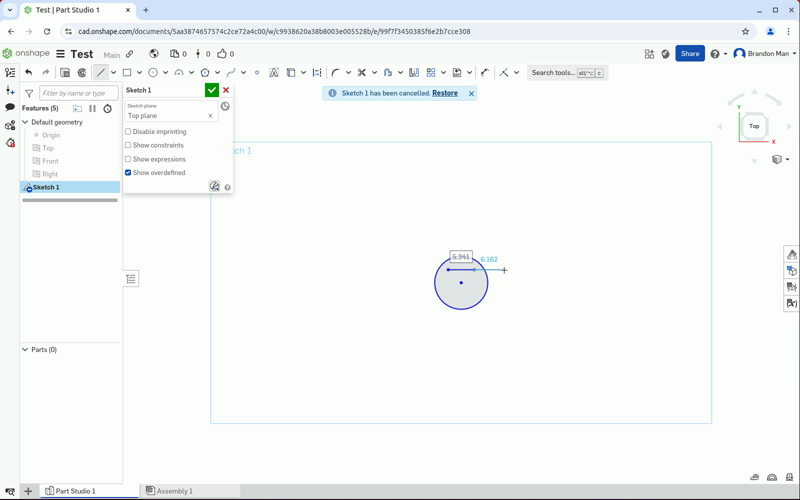
mouse_move(474, 265)
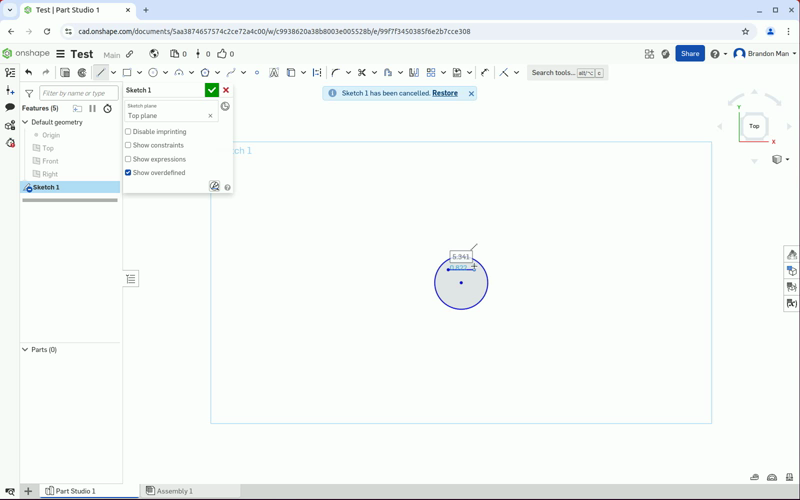
scroll(6)
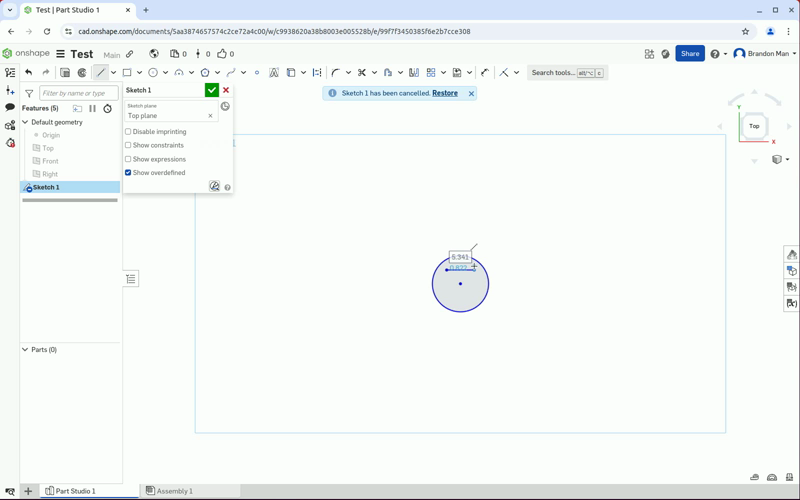
scroll(6)
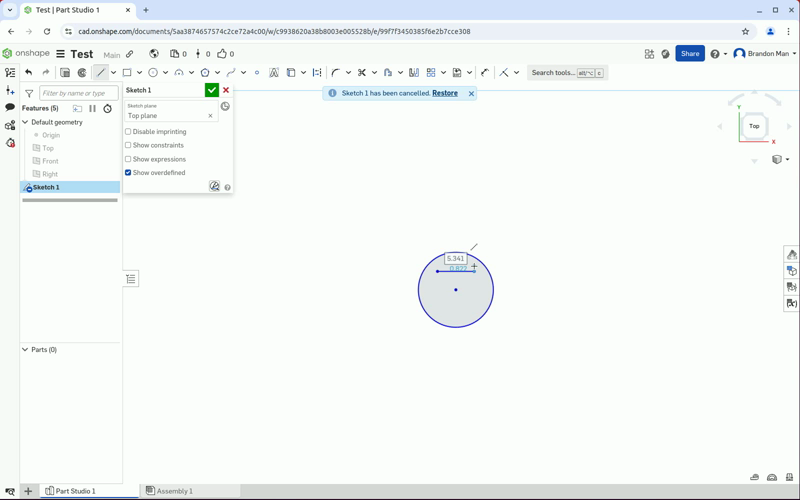
scroll(6)
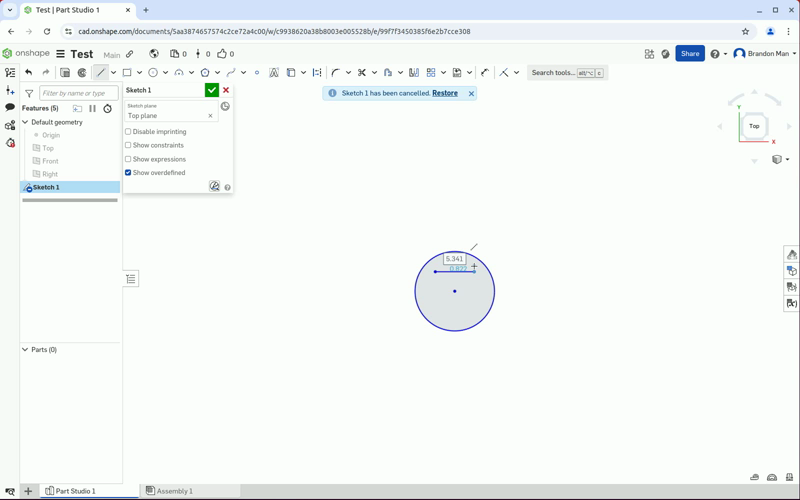
scroll(6)
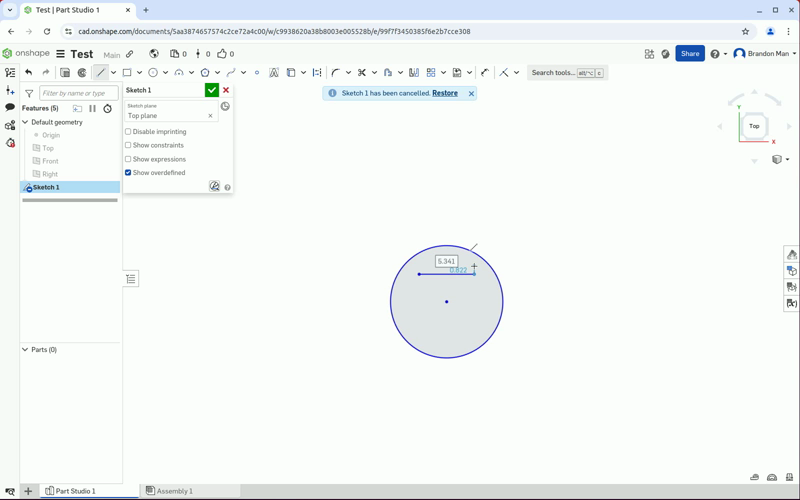
scroll(6)
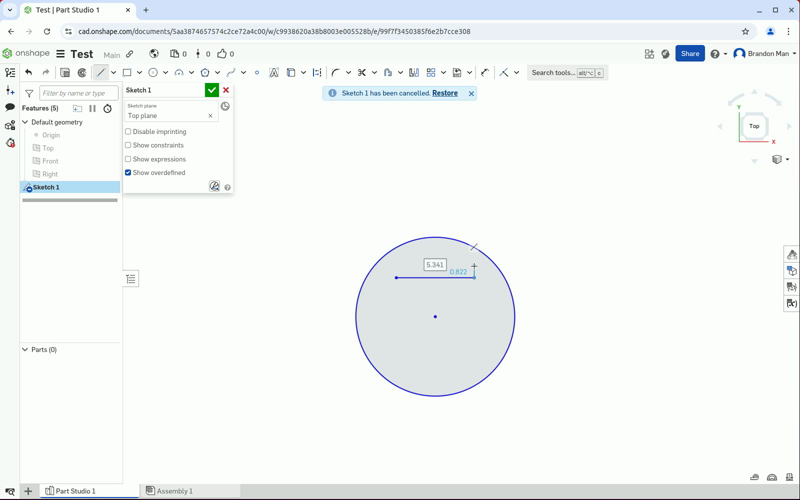
scroll(6)
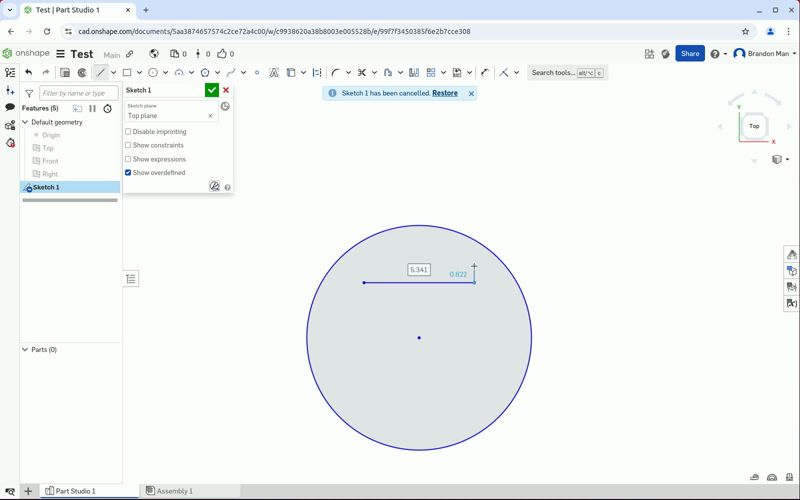
scroll(6)
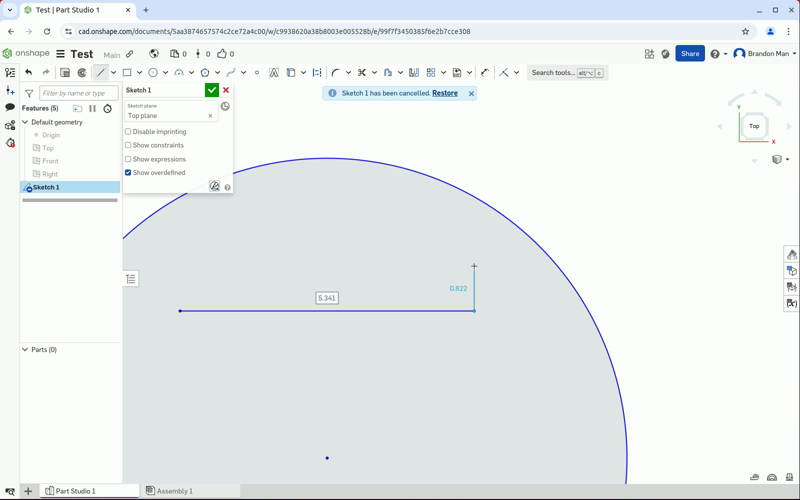
click(474, 265)
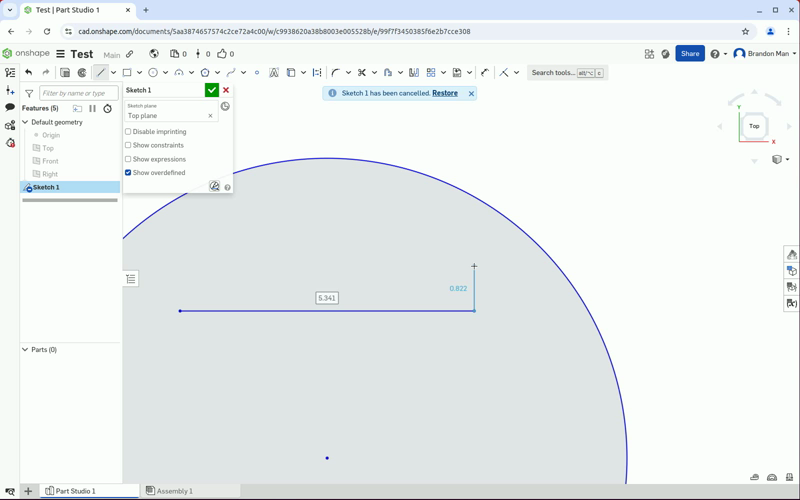
scroll(-6)
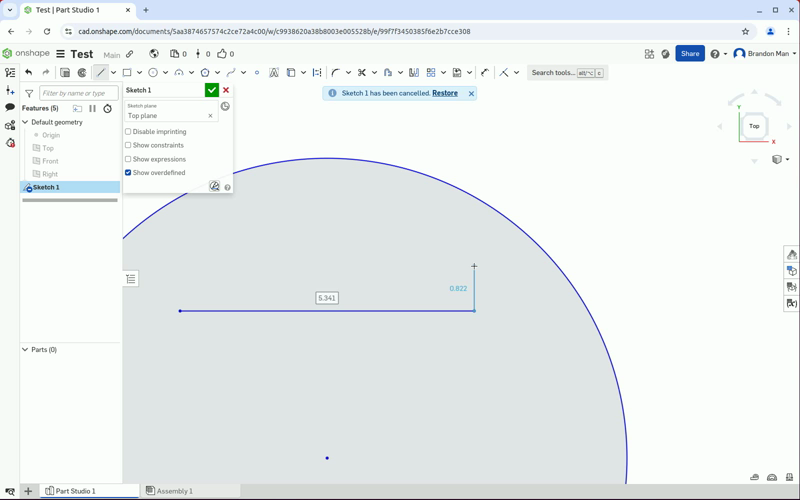
scroll(-6)
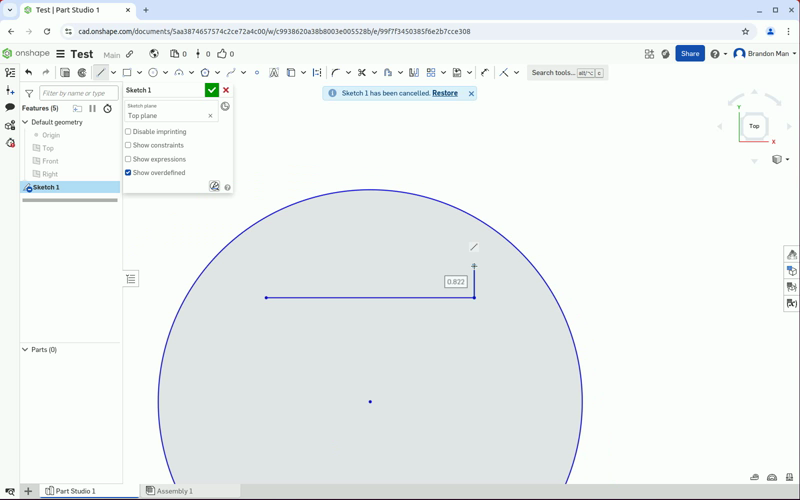
scroll(-6)
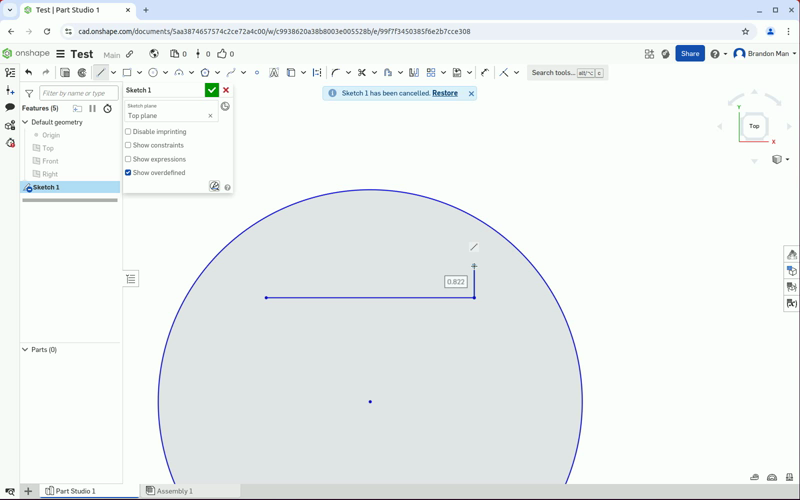
scroll(-6)
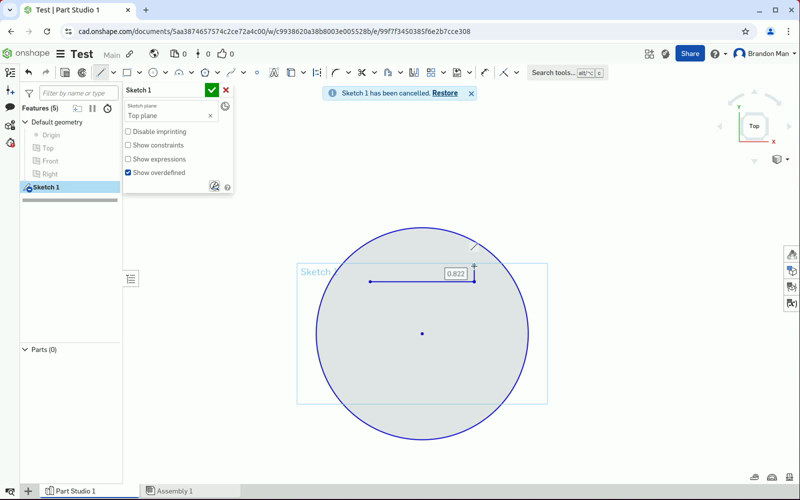
scroll(-6)
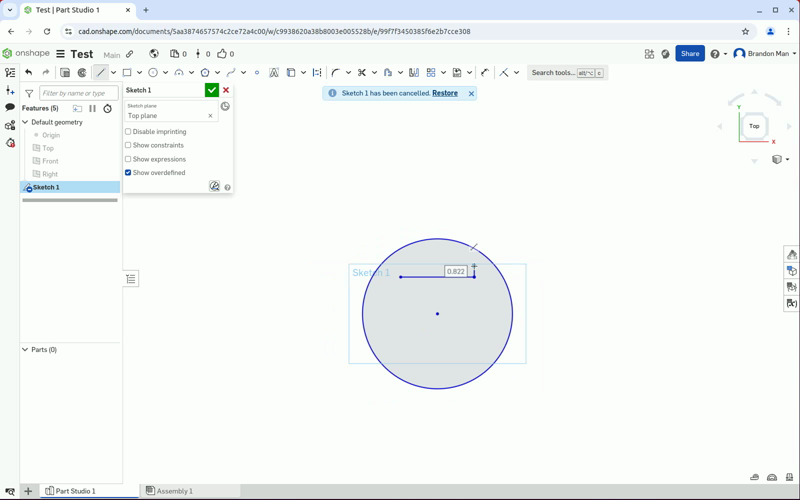
scroll(-6)
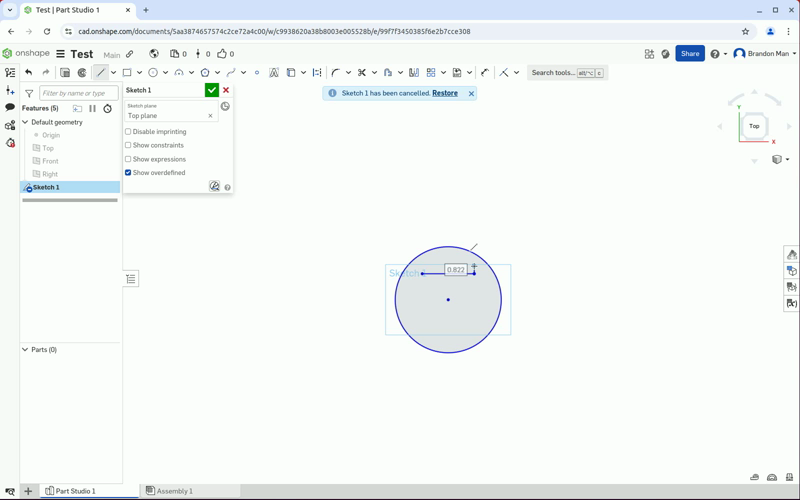
scroll(-6)
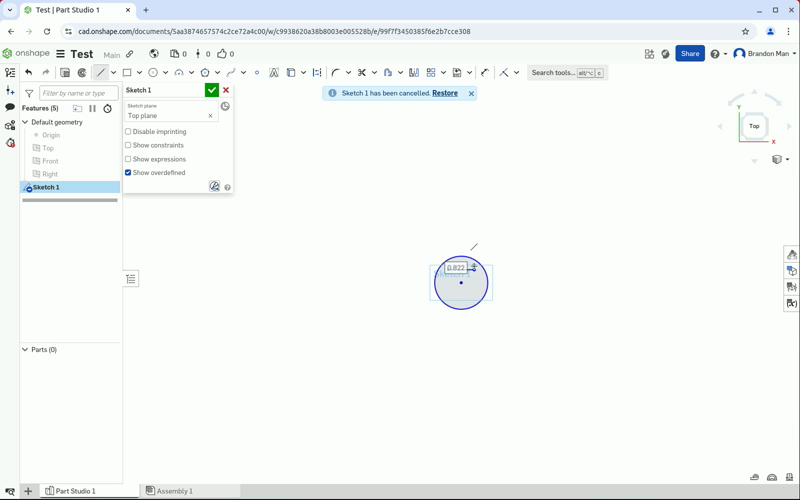
key_up(shift)
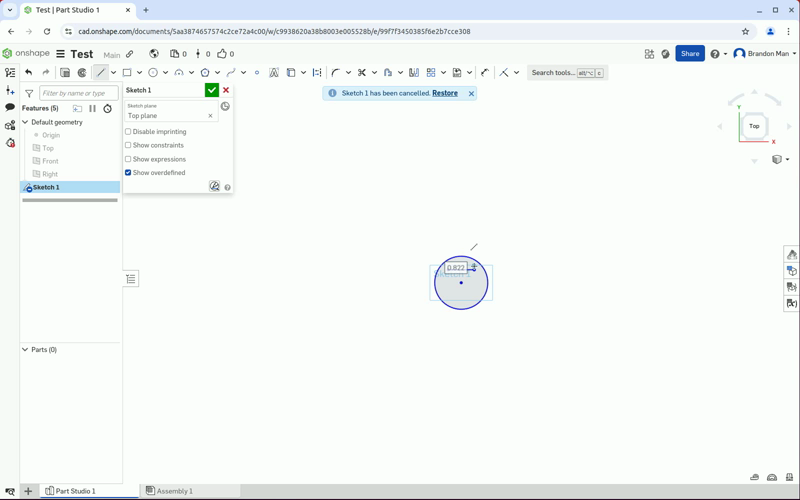
key(esc)
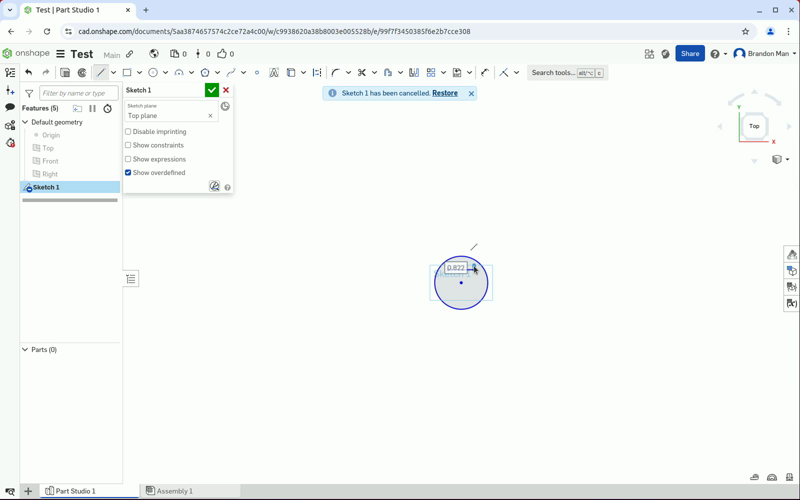
key(a)
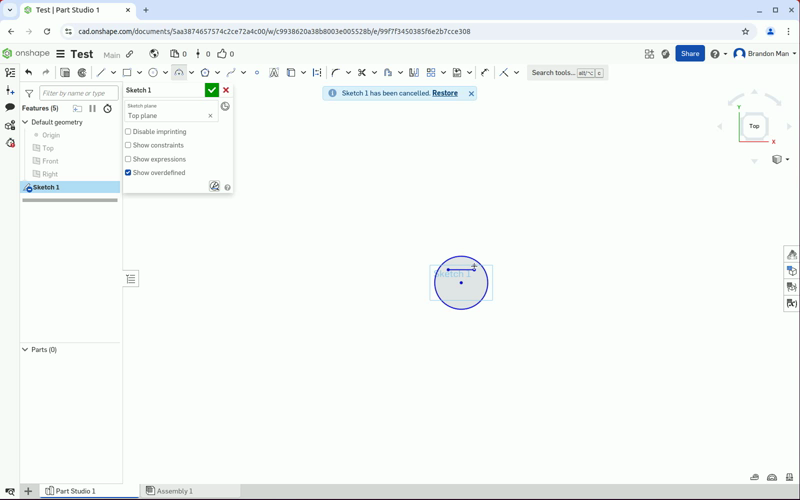
mouse_move(474, 265)
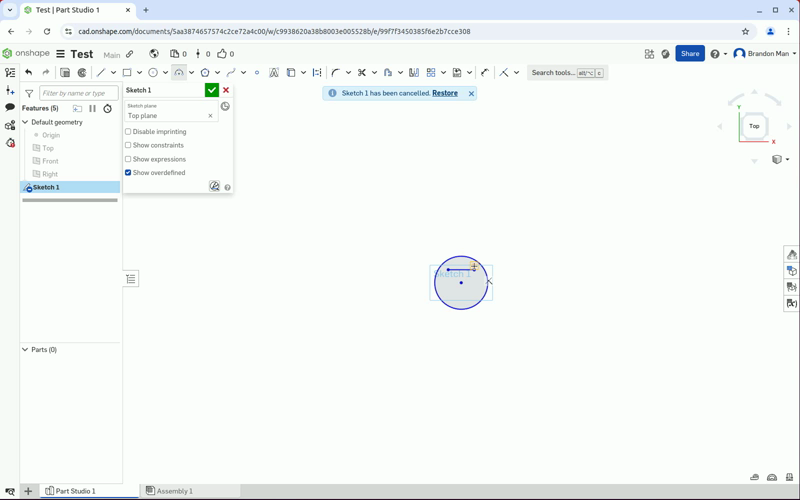
scroll(6)
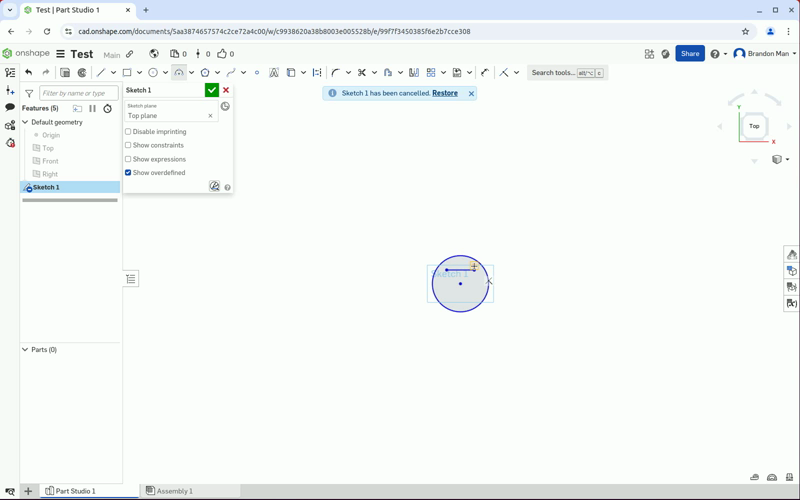
scroll(6)
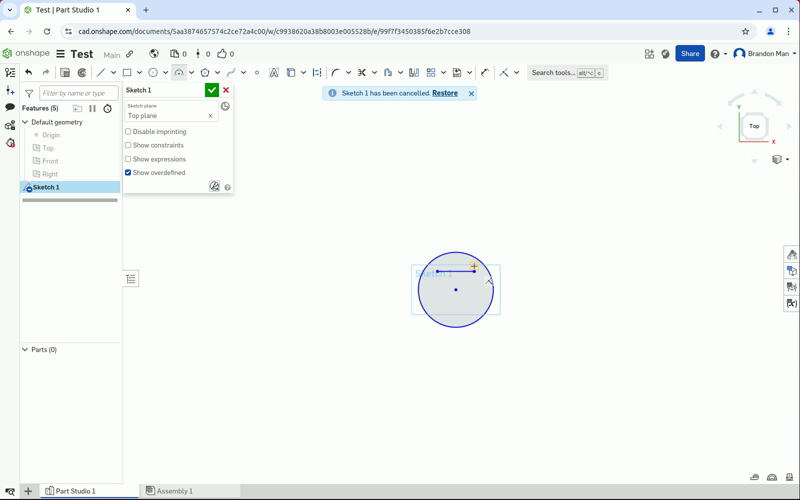
scroll(6)
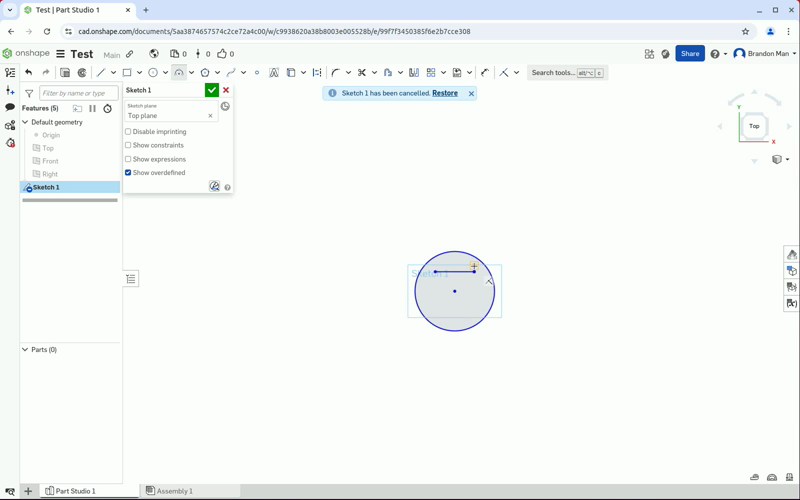
scroll(6)
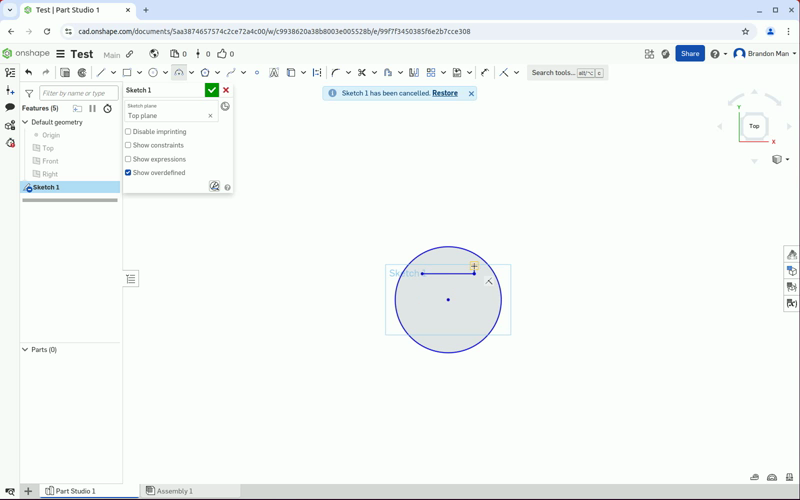
scroll(6)
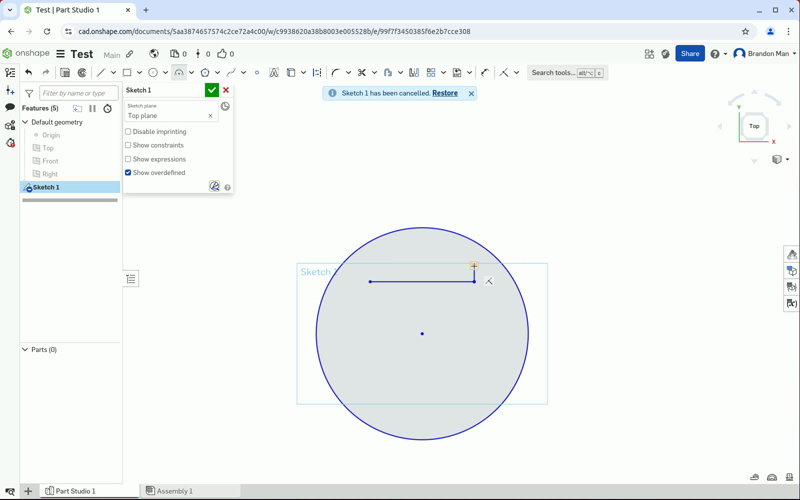
scroll(6)
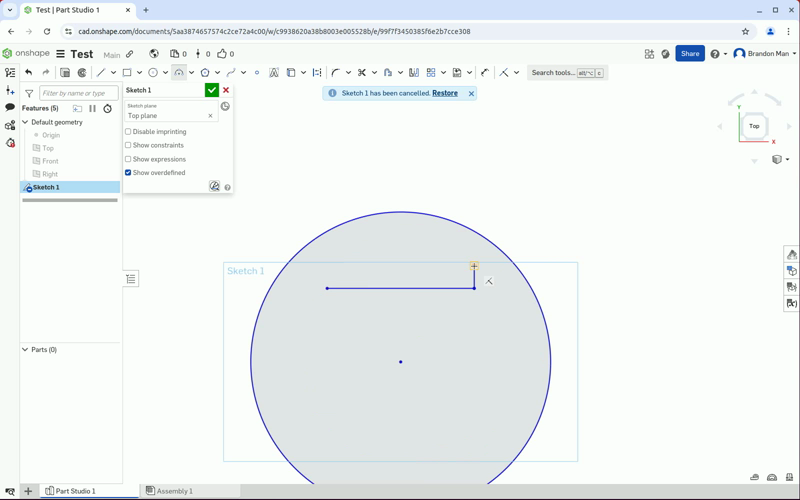
scroll(6)
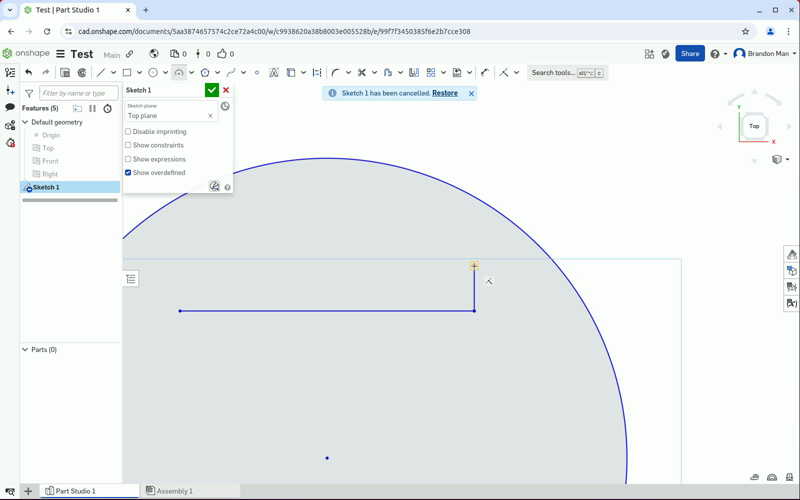
click(474, 265)
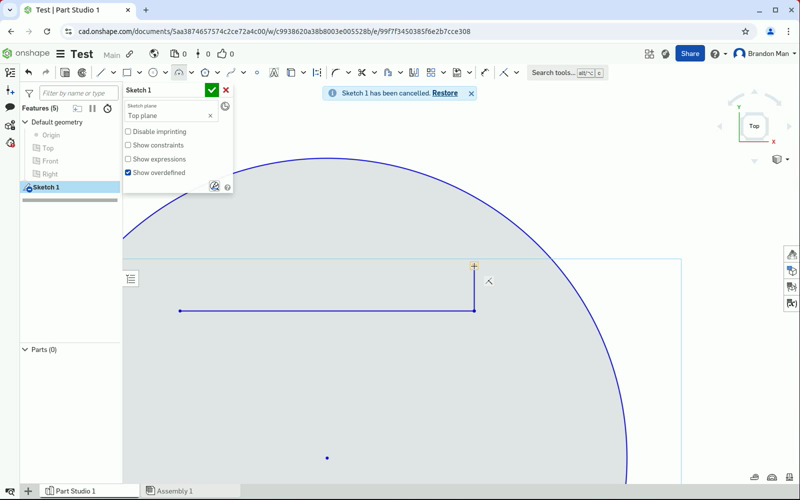
scroll(-6)
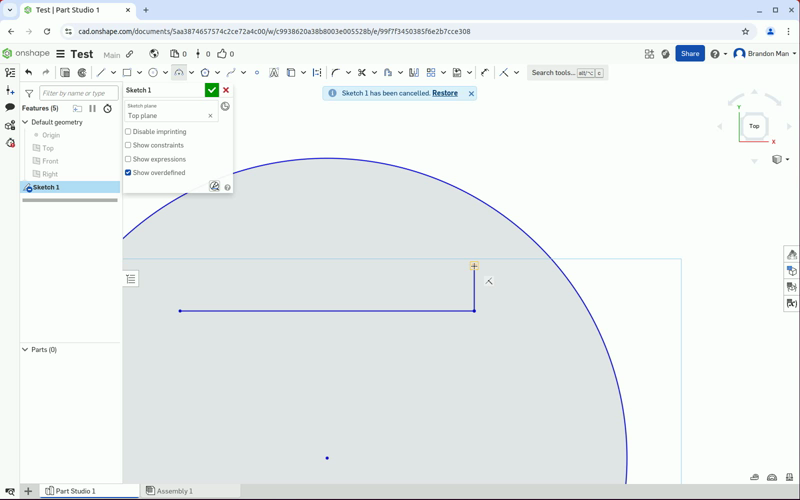
scroll(-6)
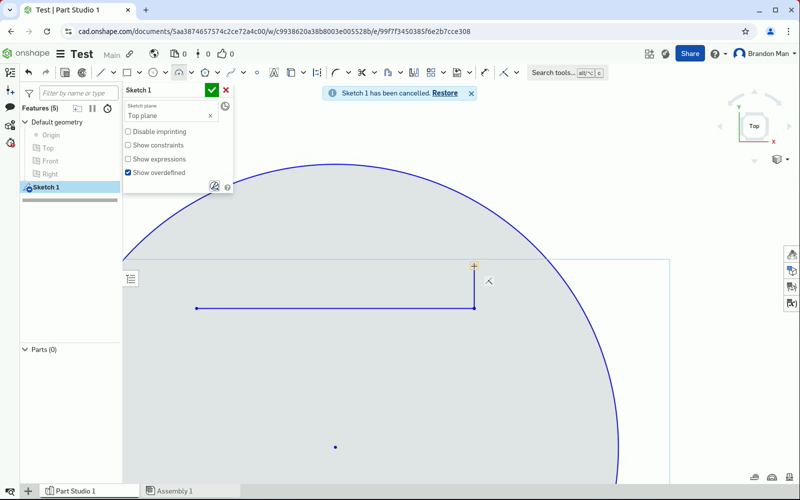
scroll(-6)
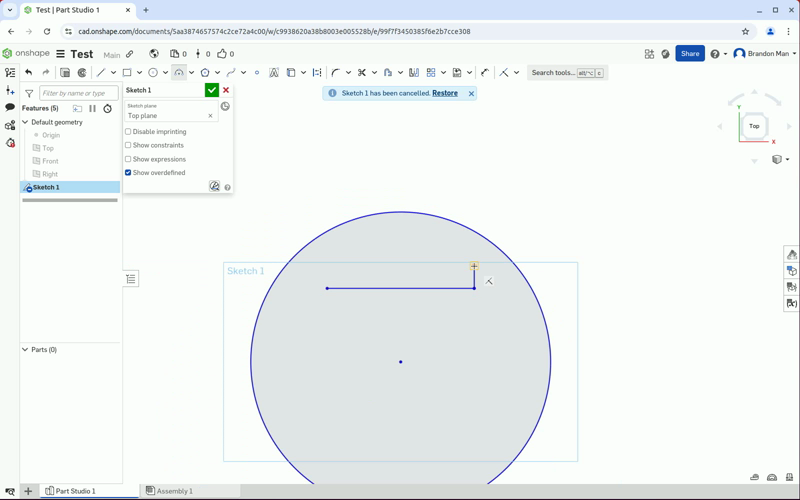
scroll(-6)
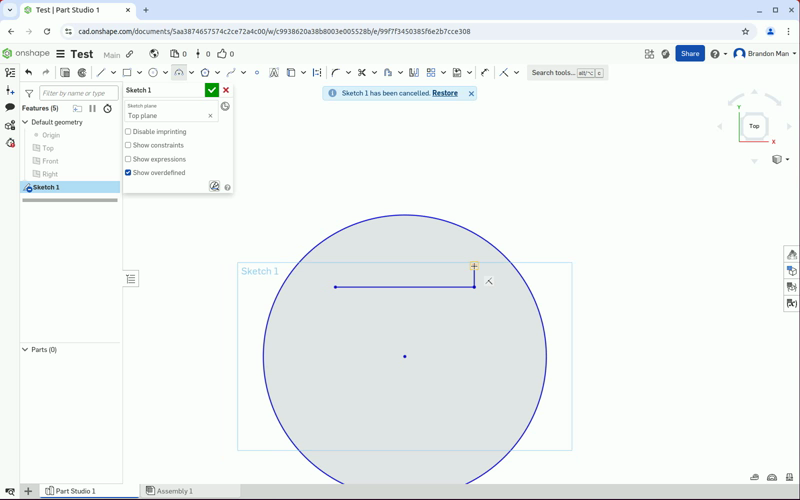
scroll(-6)
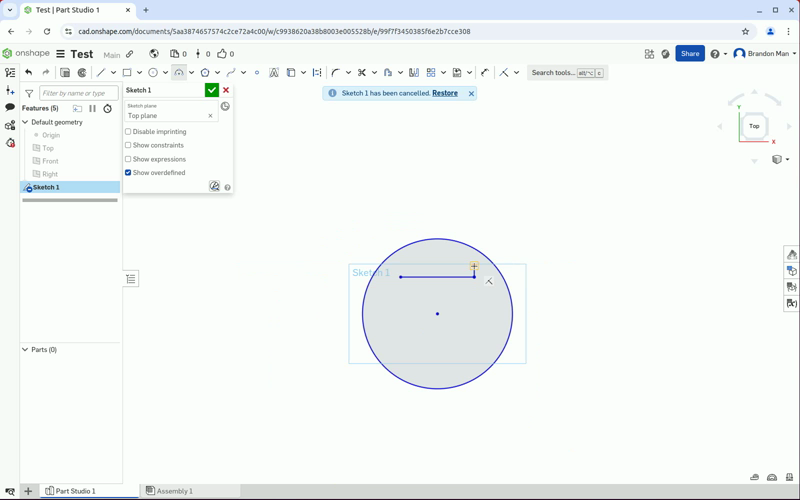
scroll(-6)
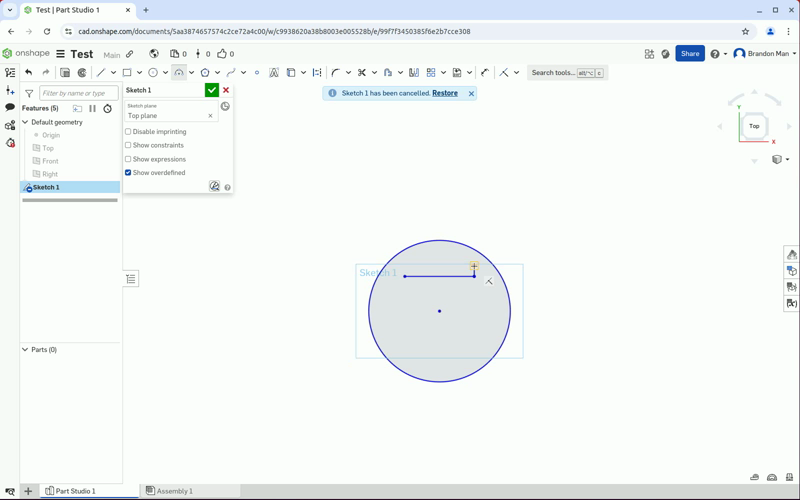
scroll(-6)
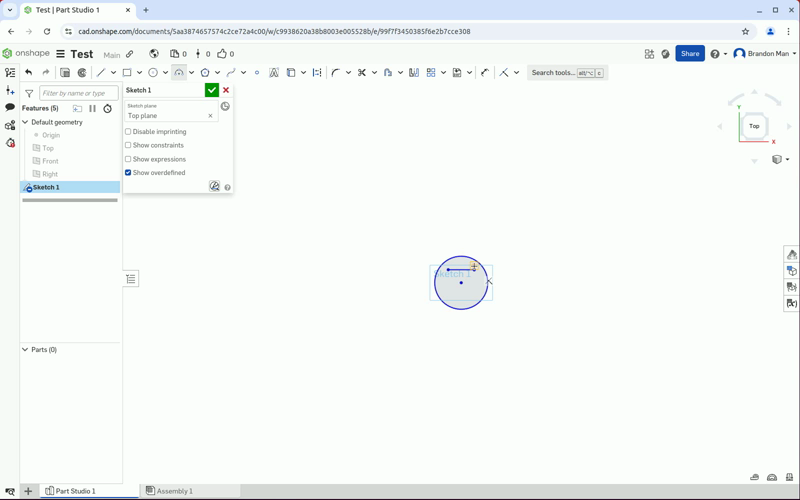
key_down(shift)
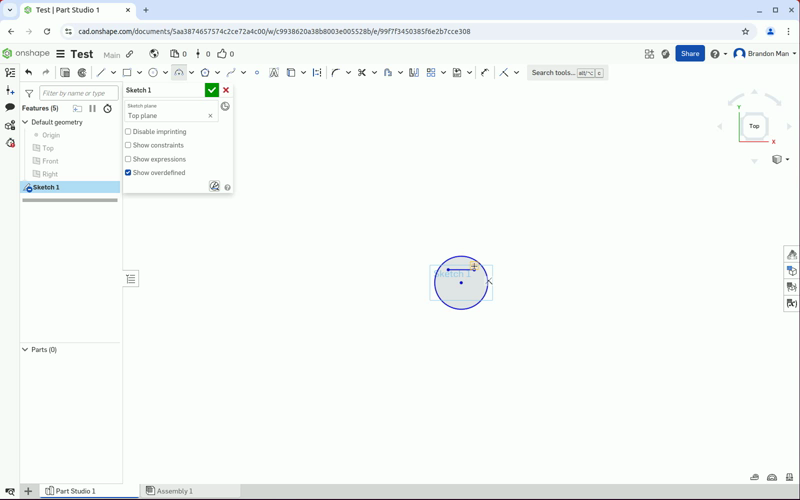
mouse_move(448, 265)
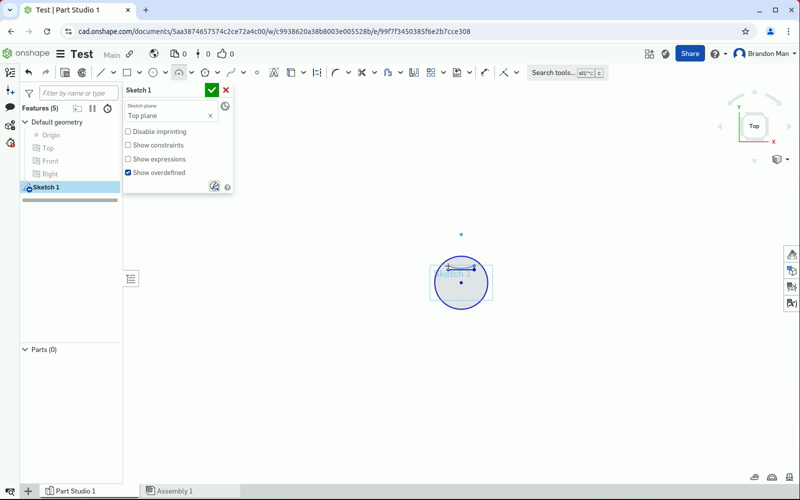
scroll(6)
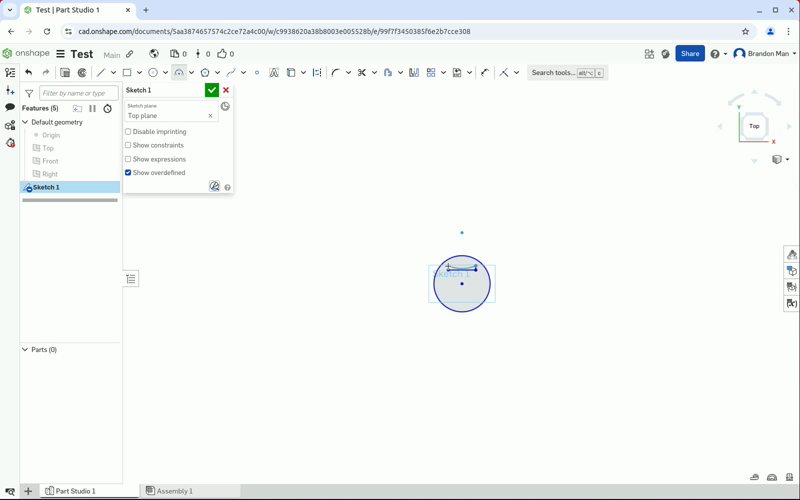
scroll(6)
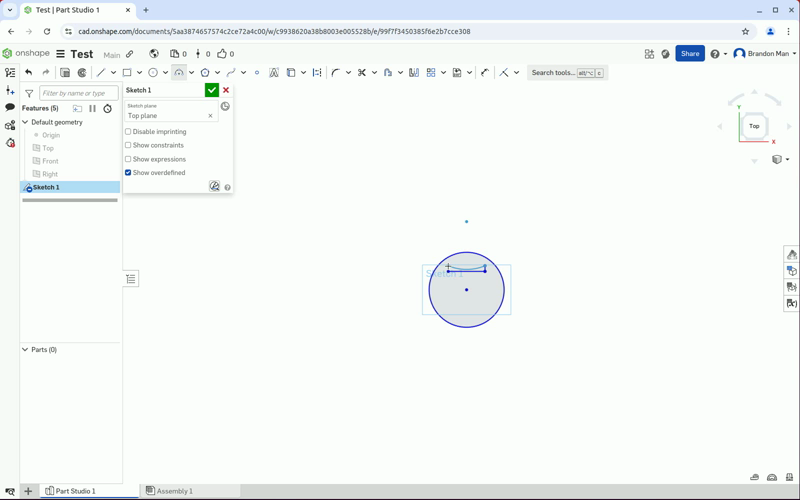
scroll(6)
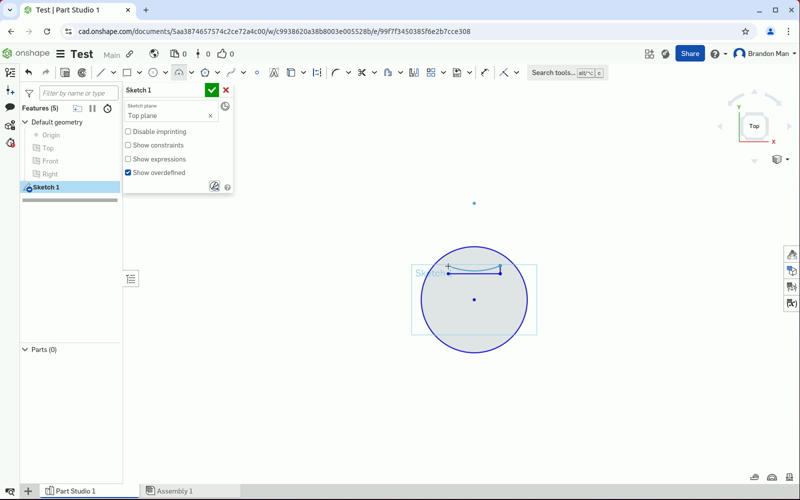
scroll(6)
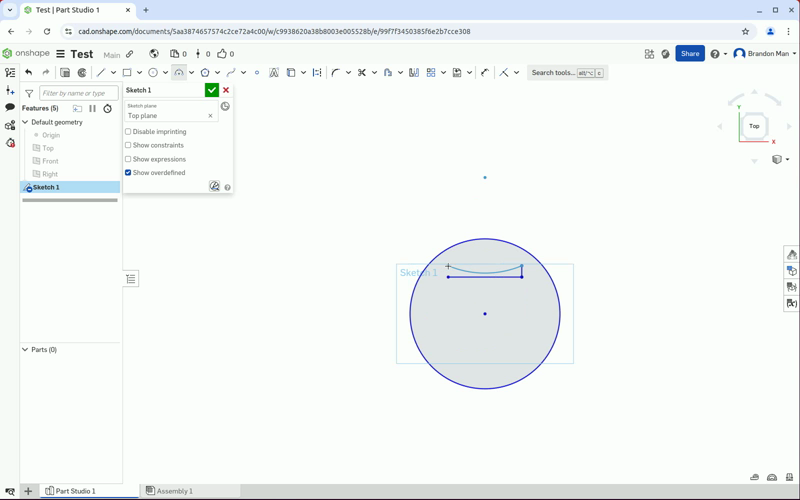
scroll(6)
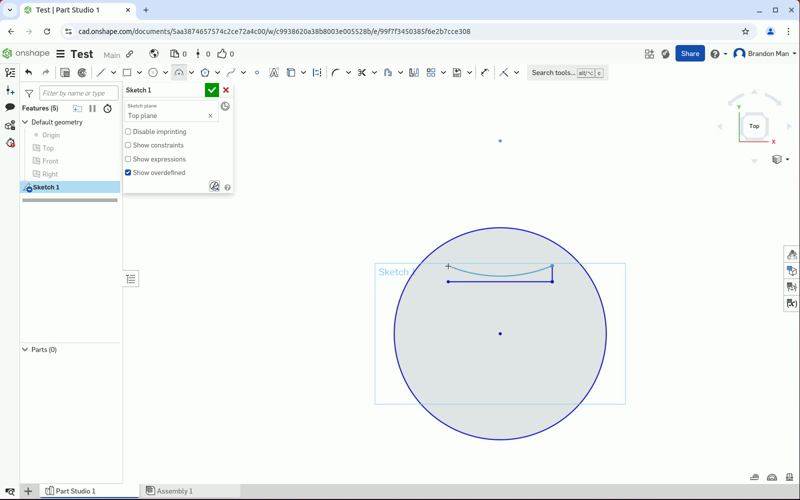
scroll(6)
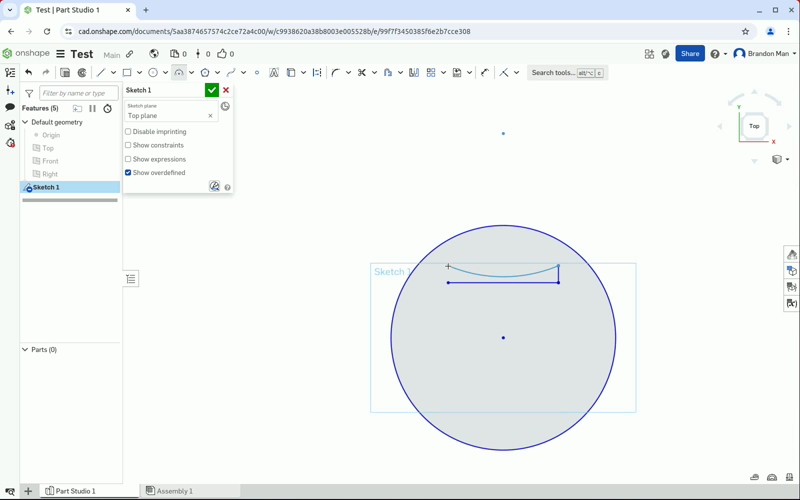
scroll(6)
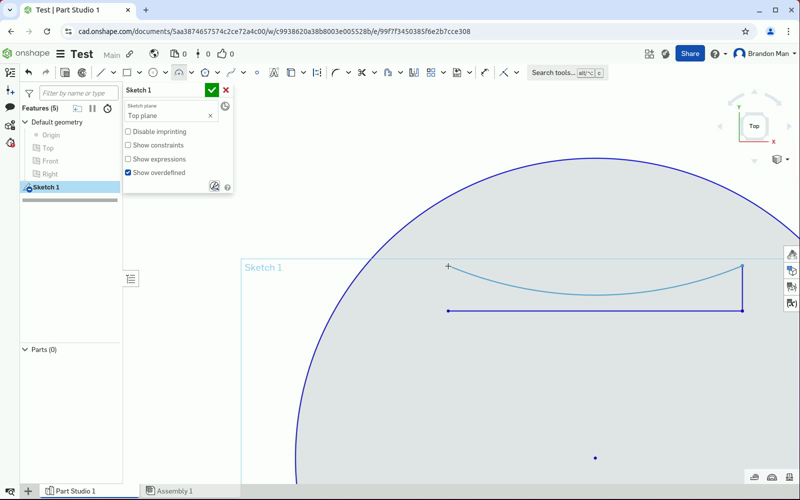
click(448, 265)
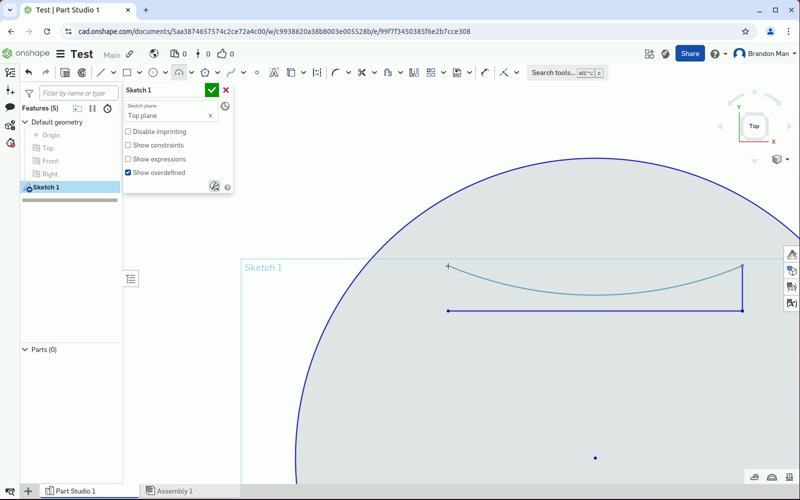
scroll(-6)
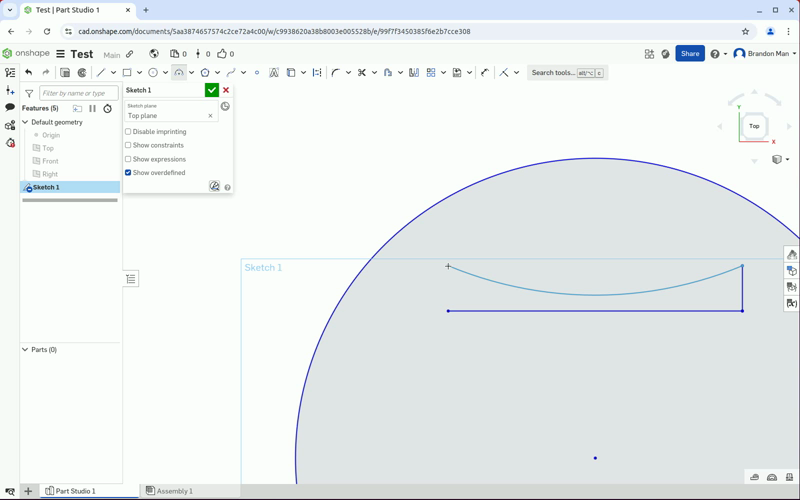
scroll(-6)
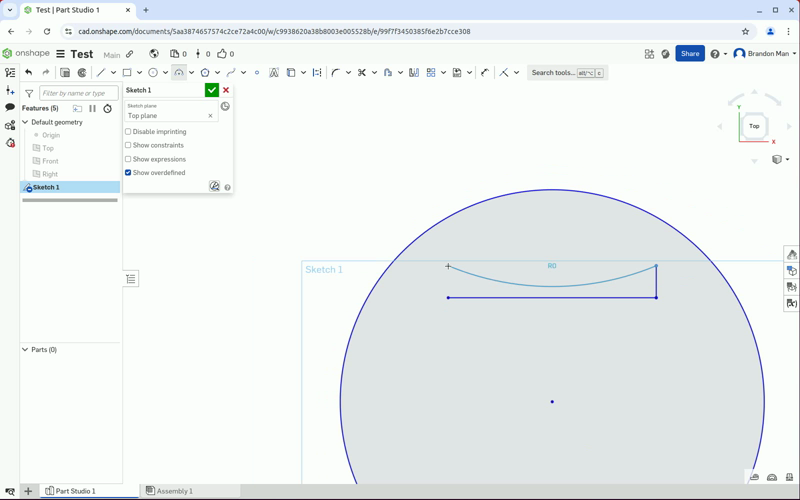
scroll(-6)
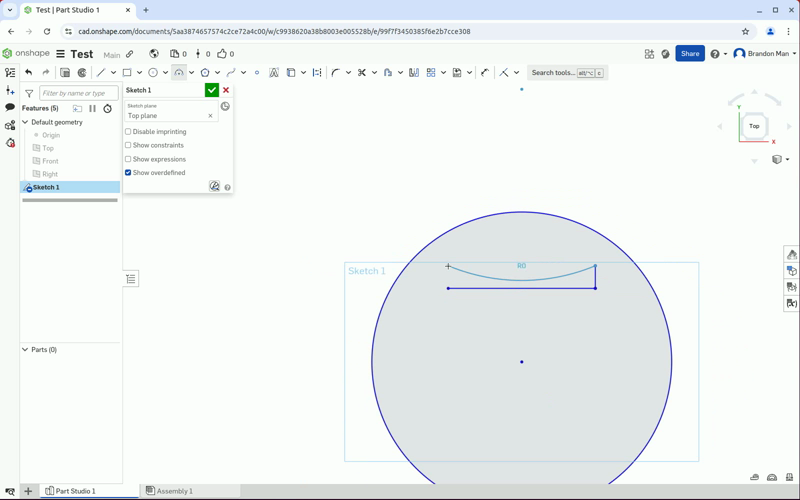
scroll(-6)
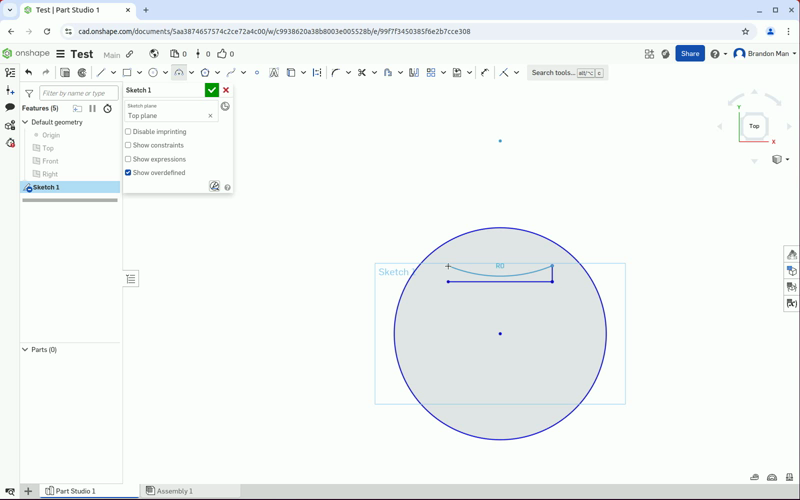
scroll(-6)
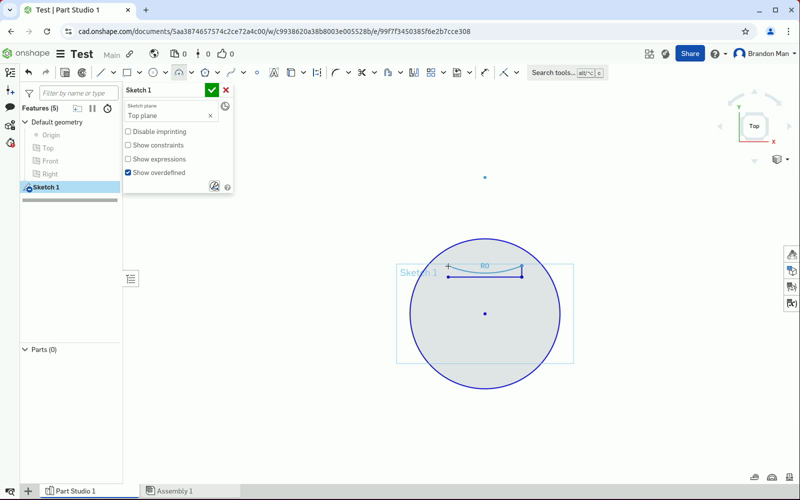
scroll(-6)
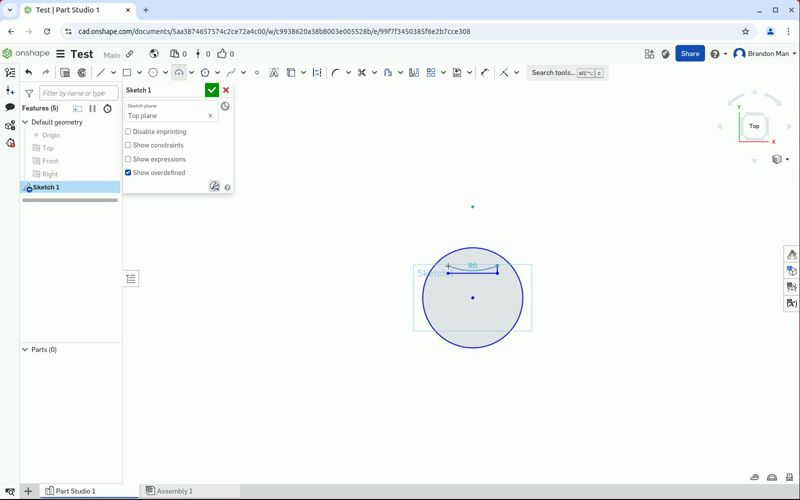
scroll(-6)
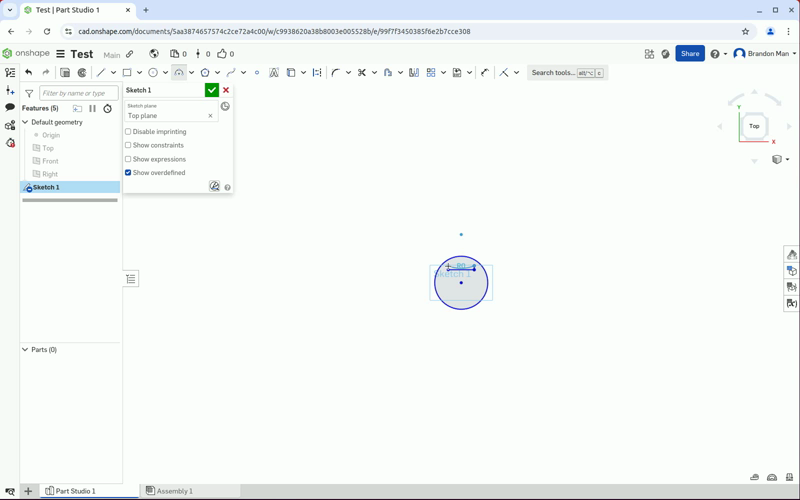
mouse_move(461, 304)
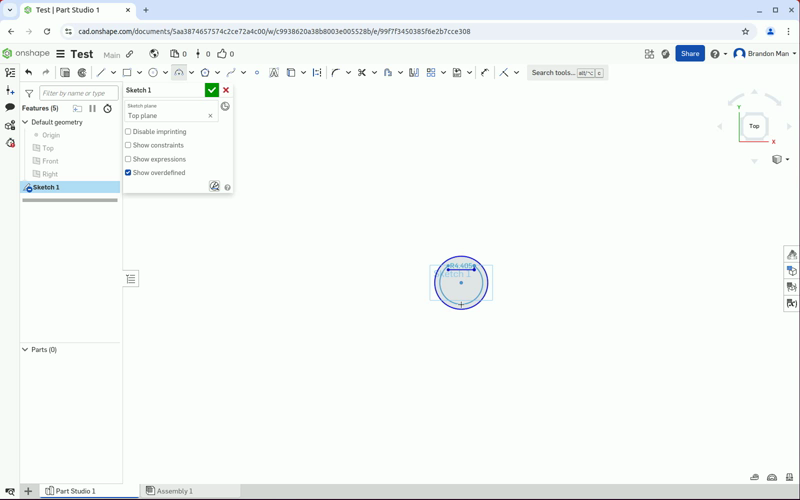
click(461, 304)
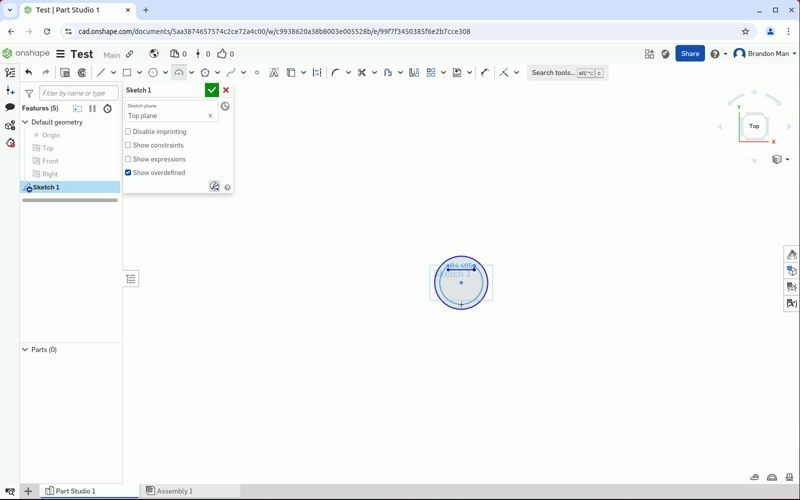
key_up(shift)
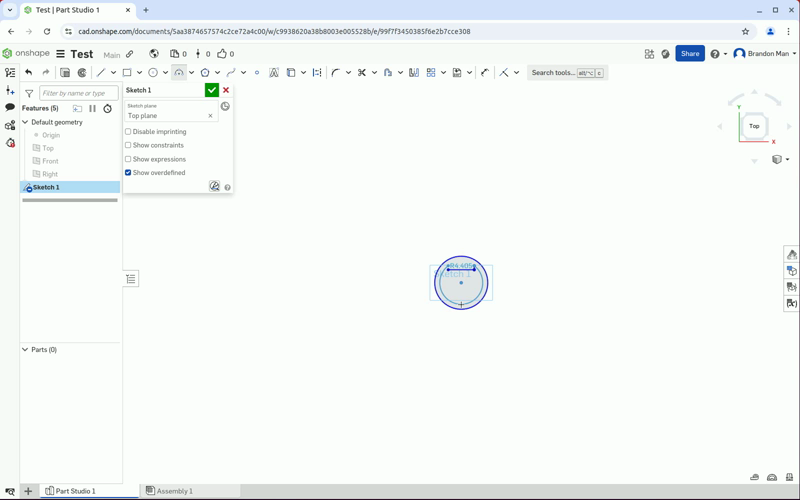
key(esc)
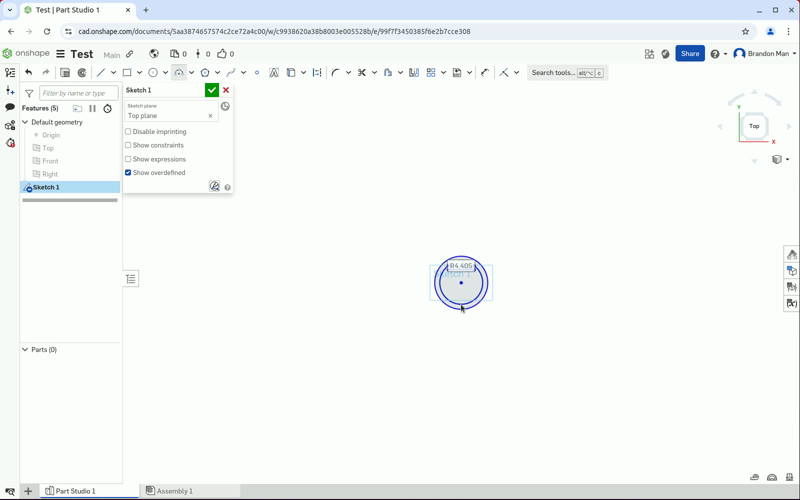
key(l)
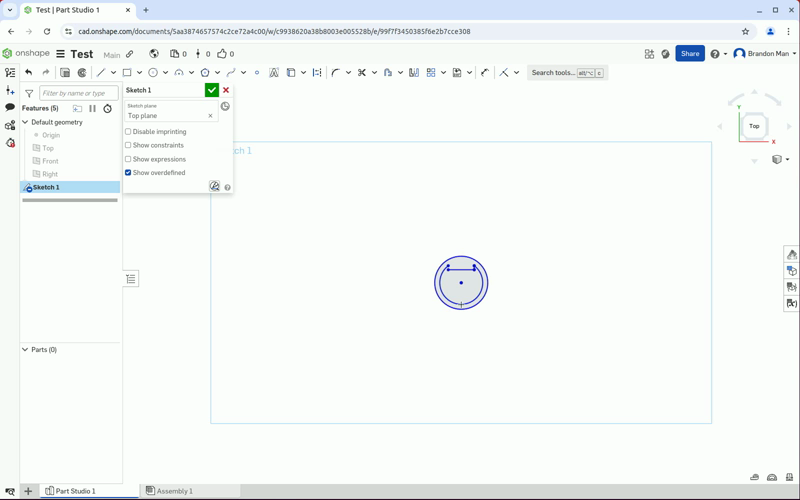
mouse_move(448, 265)
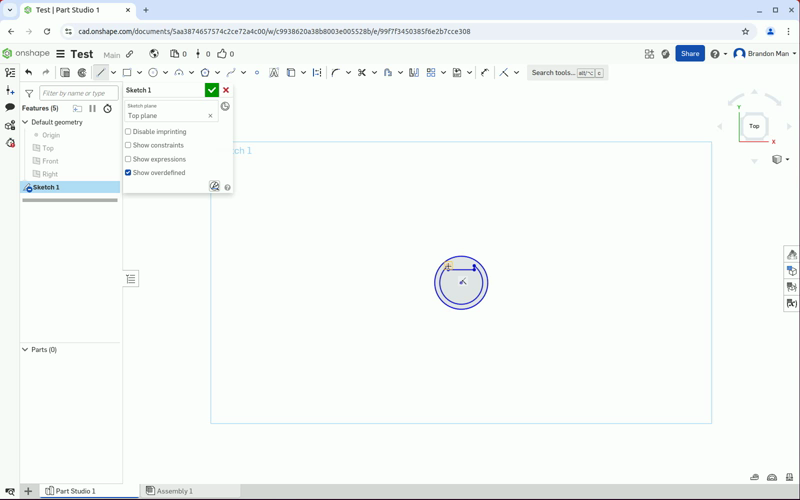
scroll(6)
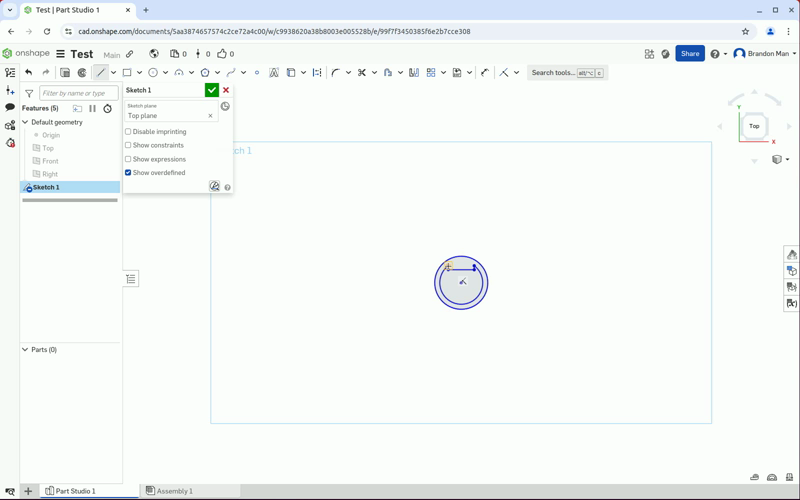
scroll(6)
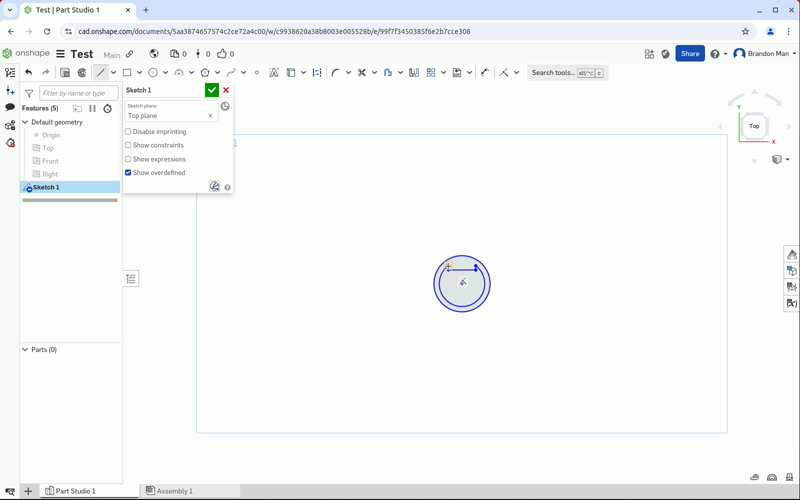
scroll(6)
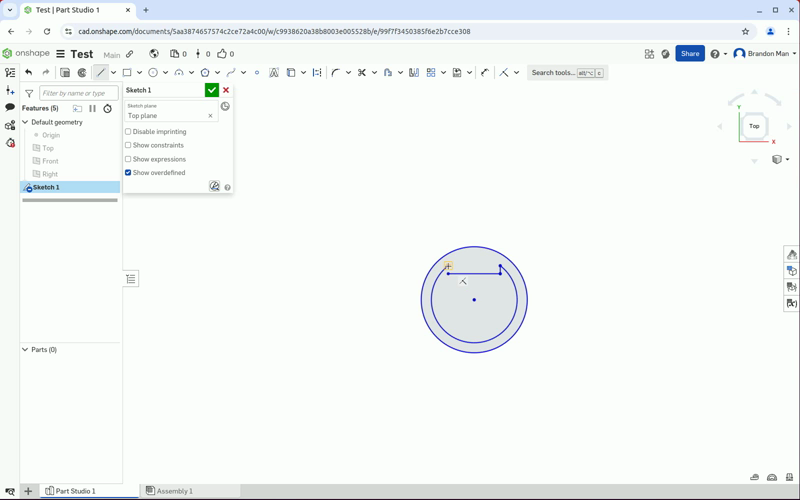
scroll(6)
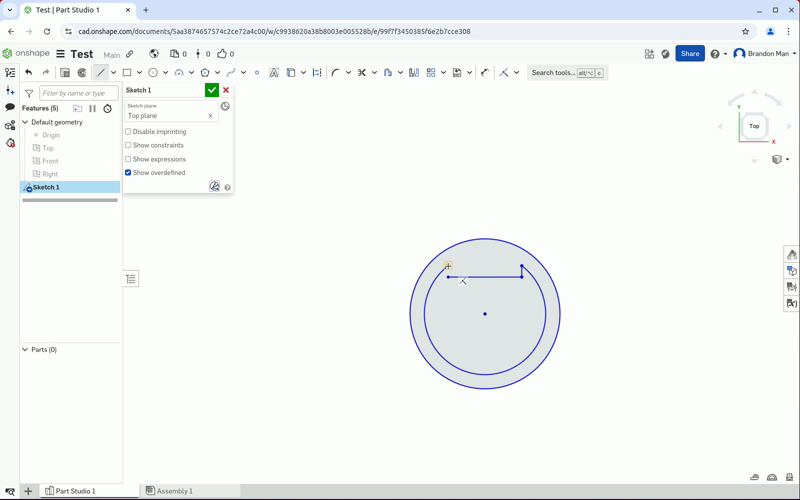
scroll(6)
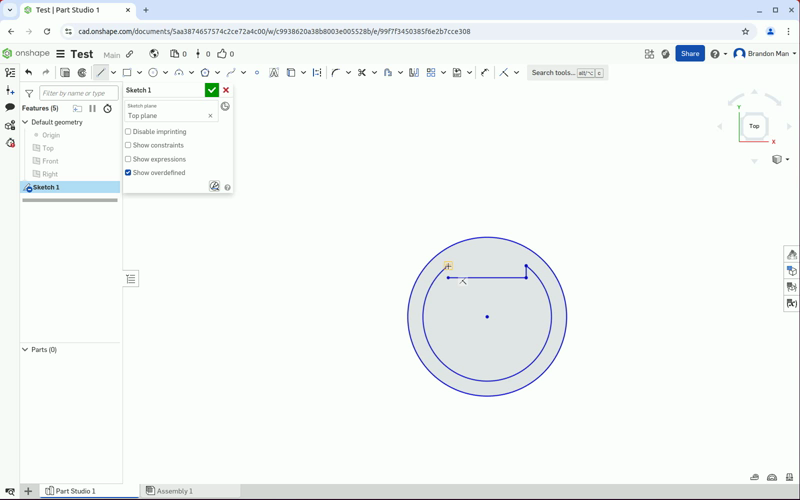
scroll(6)
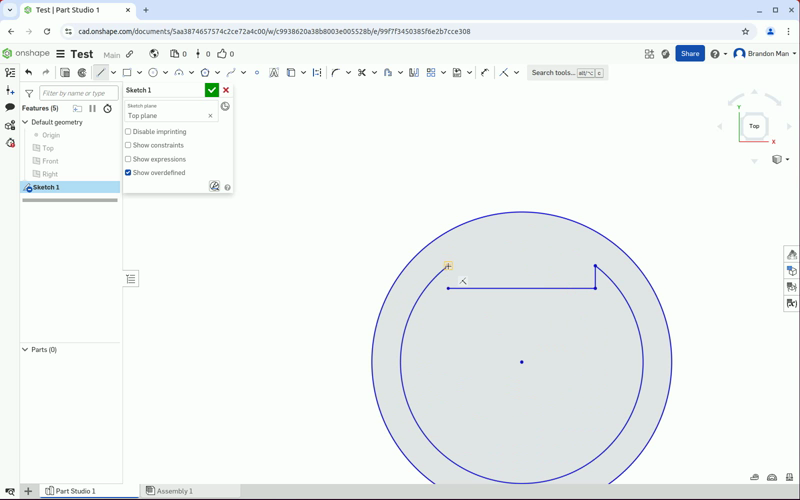
scroll(6)
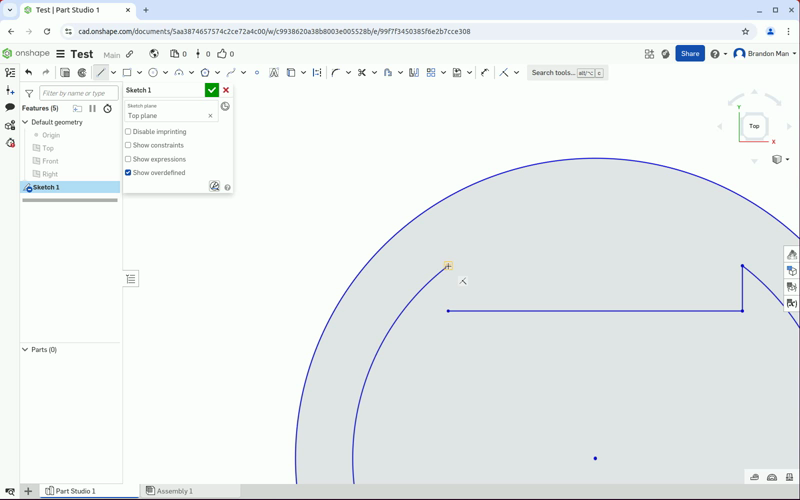
click(448, 265)
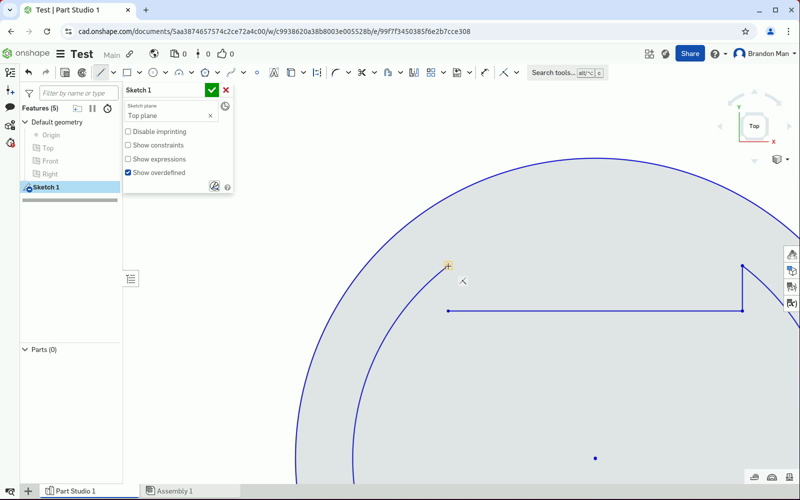
scroll(-6)
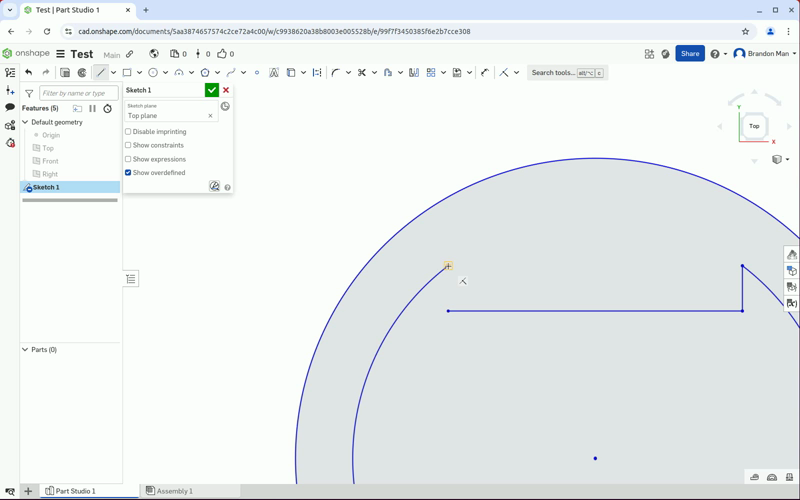
scroll(-6)
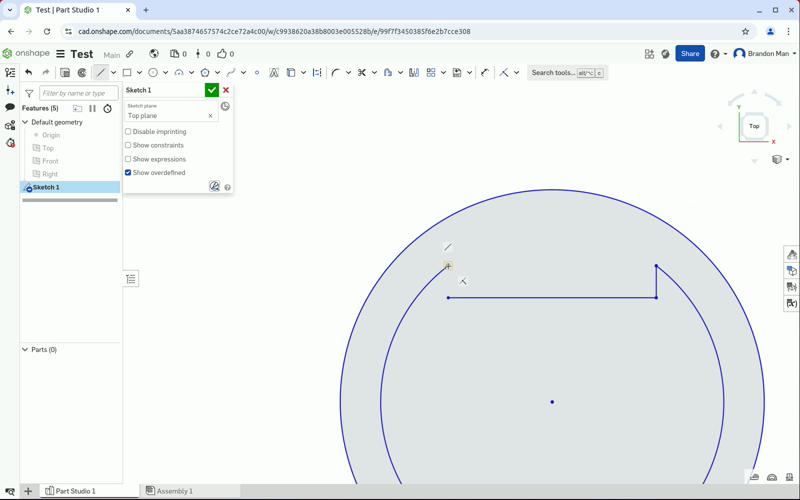
scroll(-6)
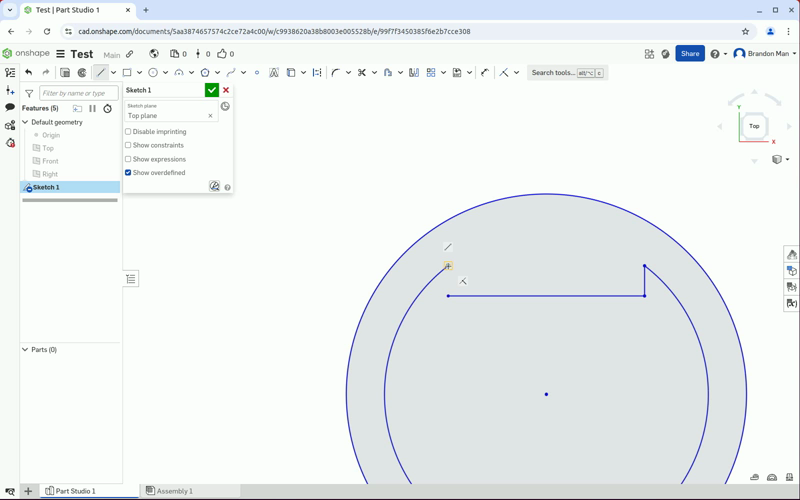
scroll(-6)
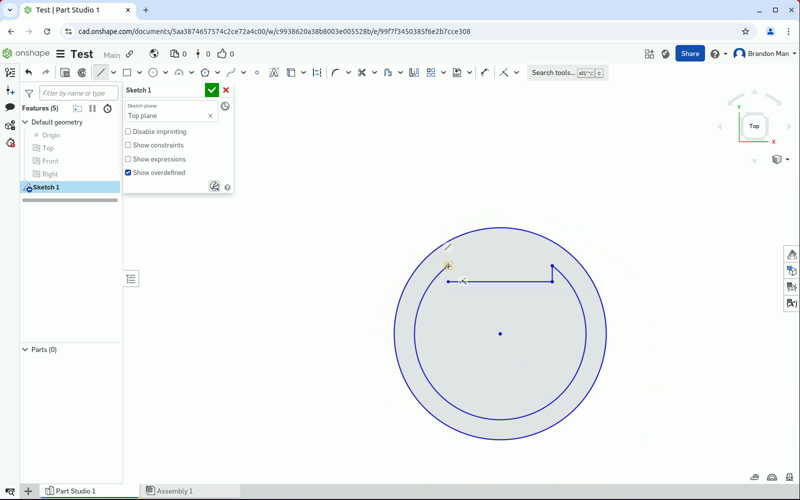
scroll(-6)
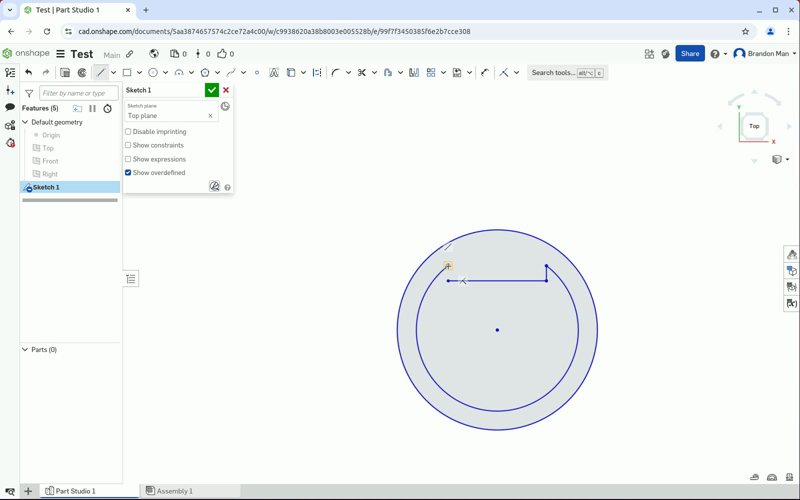
scroll(-6)
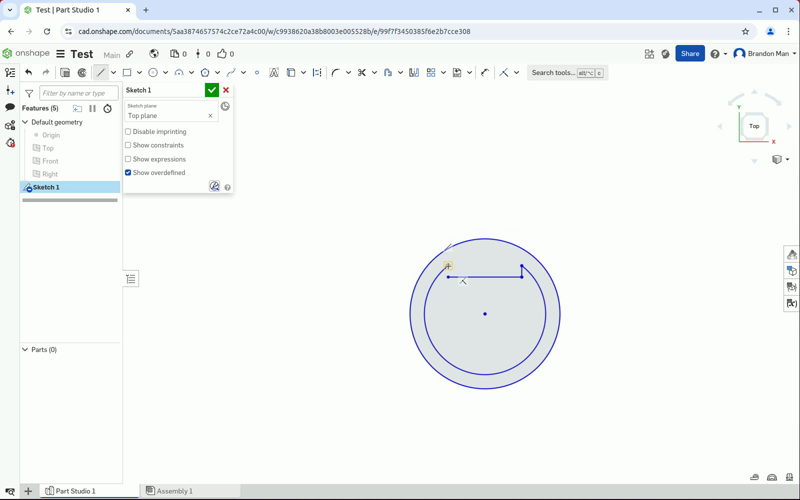
scroll(-6)
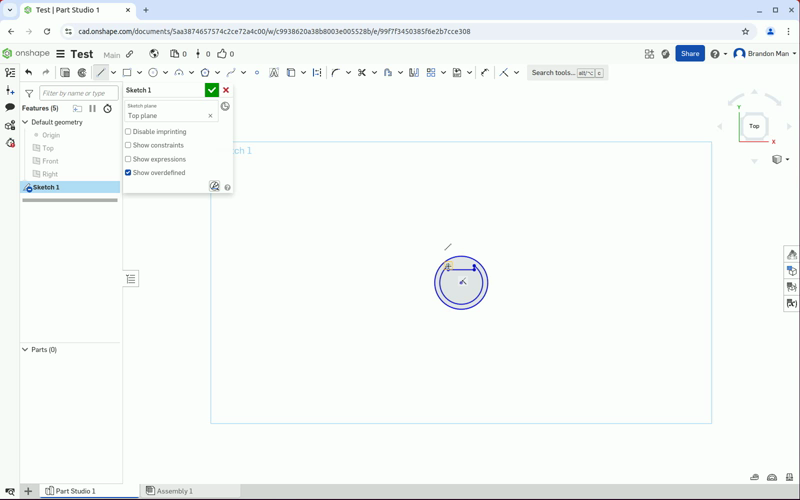
mouse_move(478, 265)
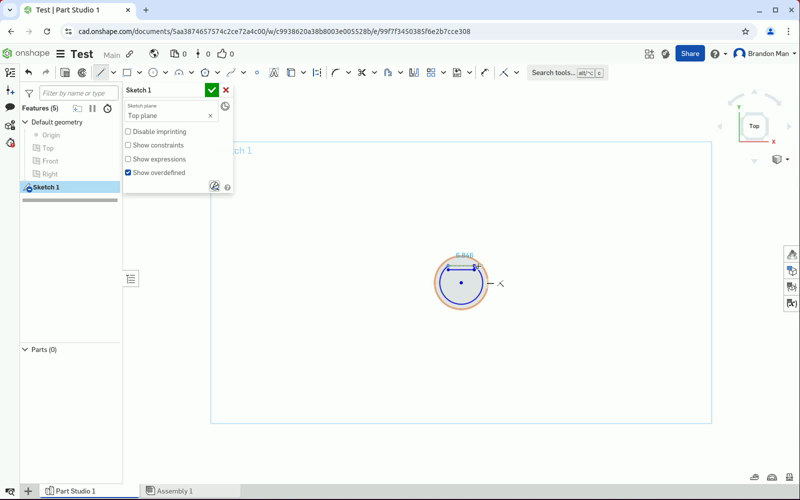
key_down(shift)
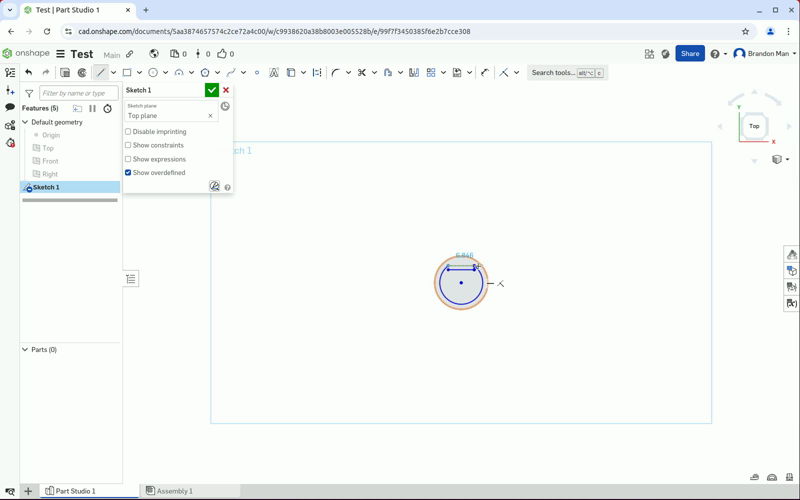
mouse_move(448, 269)
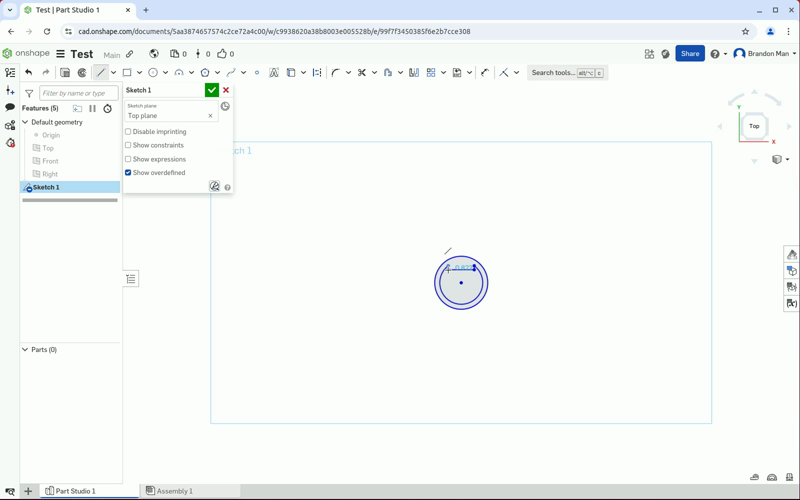
scroll(6)
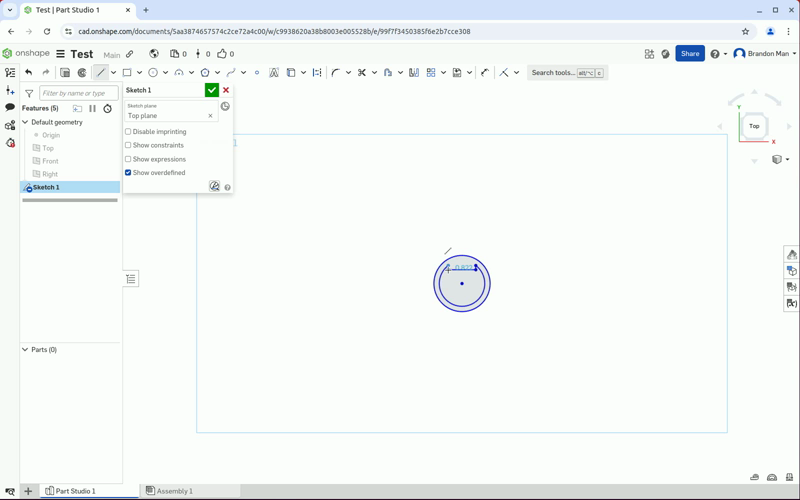
scroll(6)
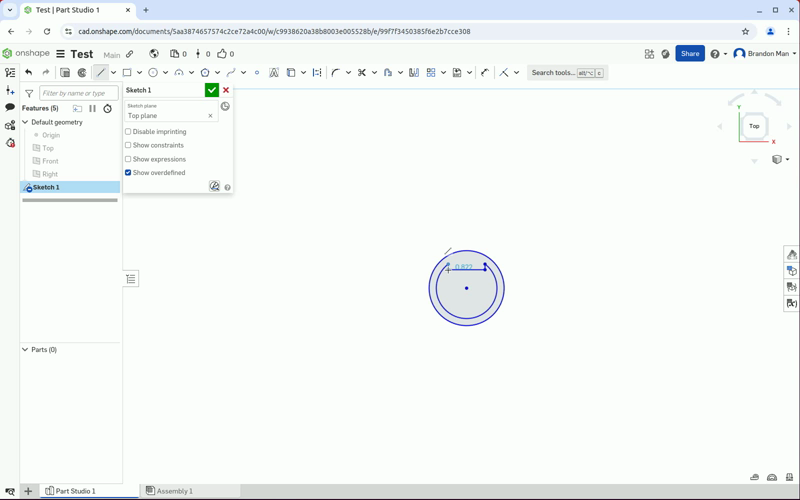
scroll(6)
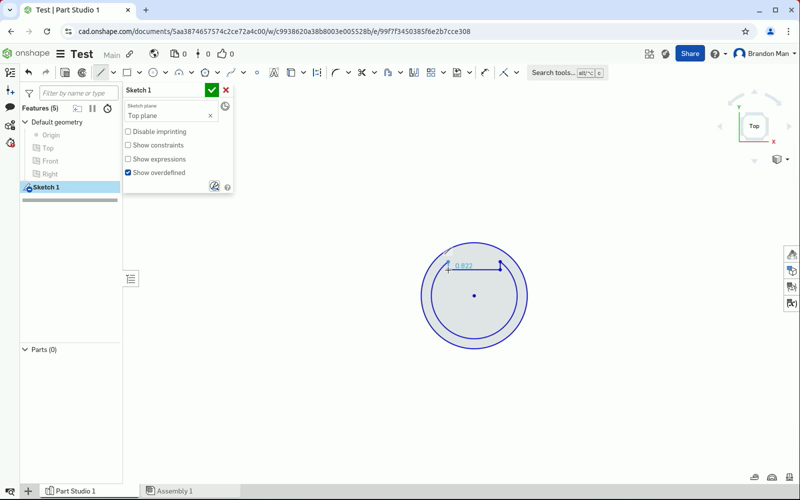
scroll(6)
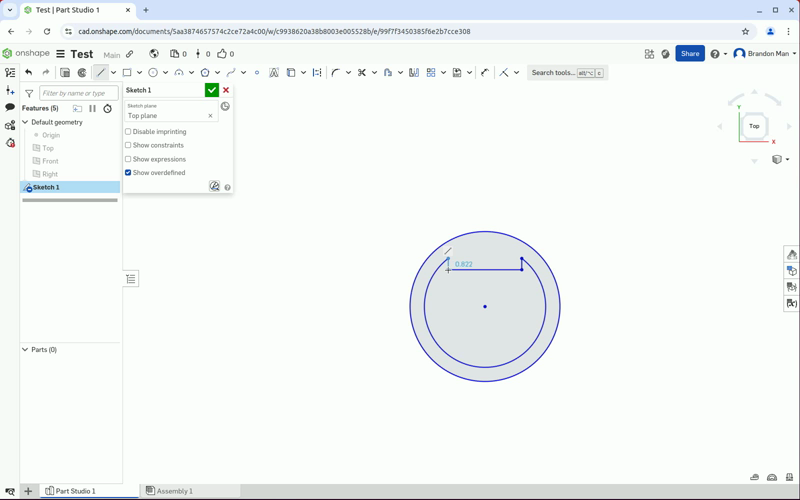
scroll(6)
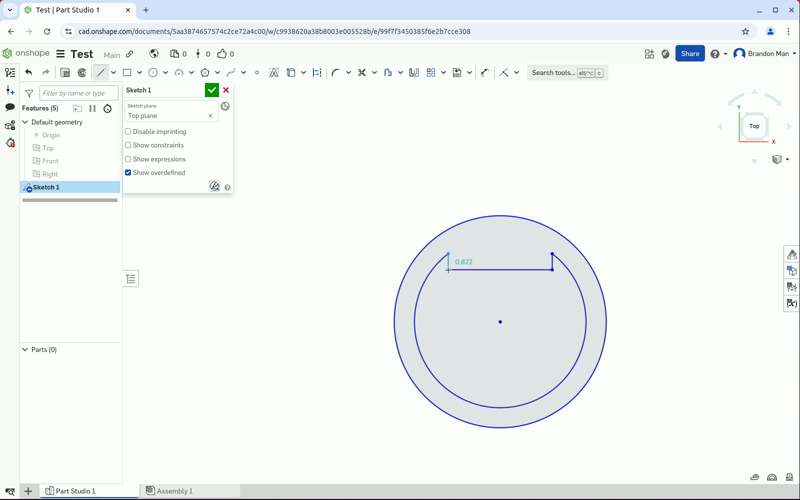
scroll(6)
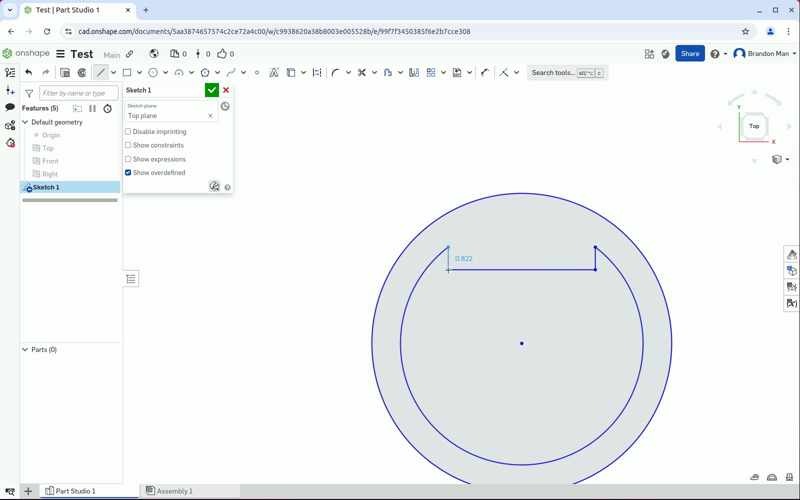
scroll(6)
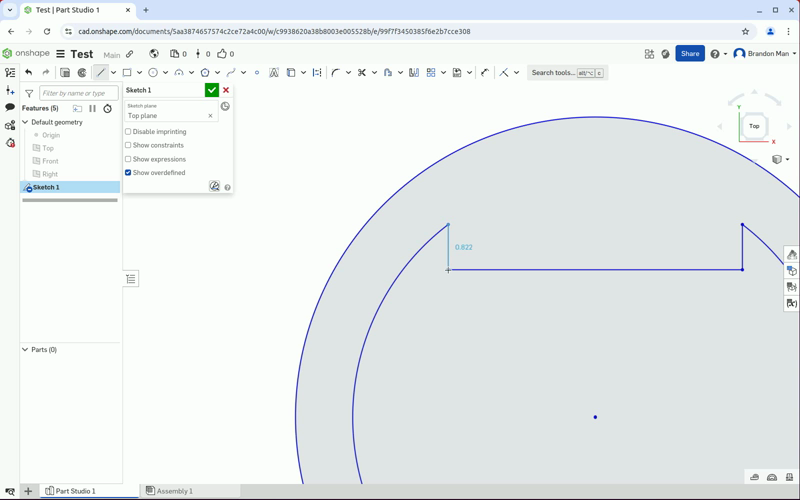
key_up(shift)
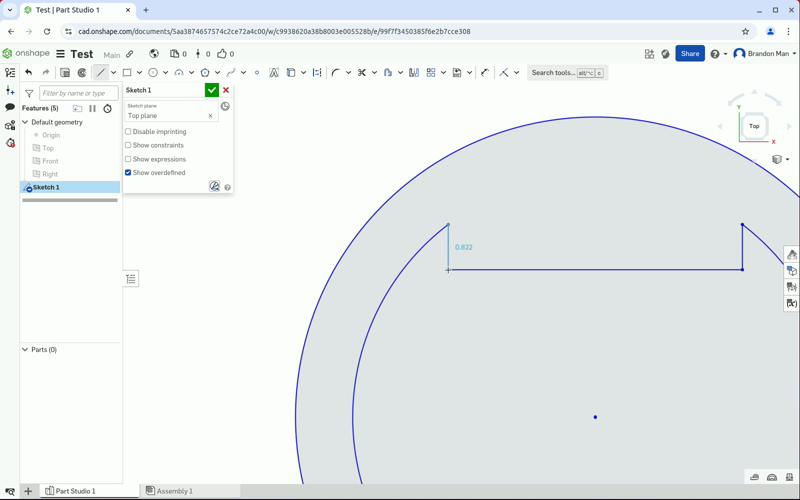
click(448, 269)
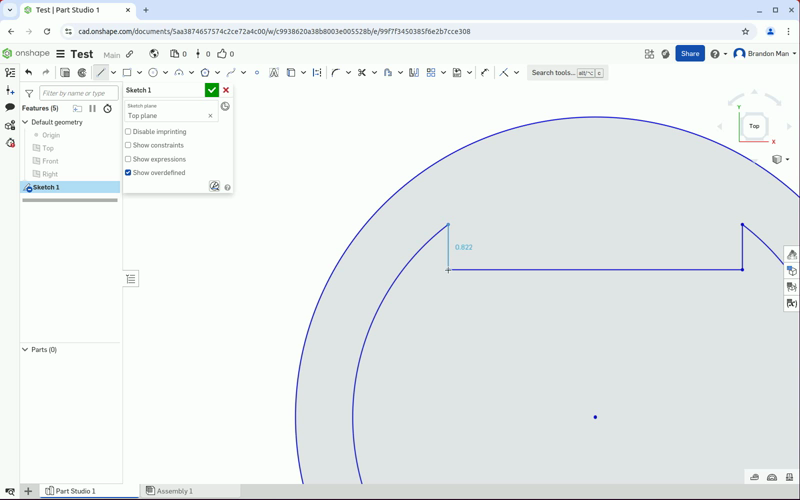
scroll(-6)
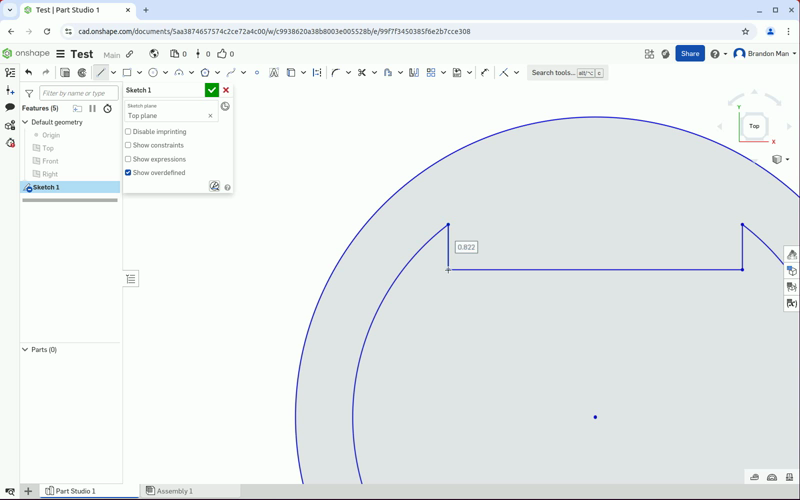
scroll(-6)
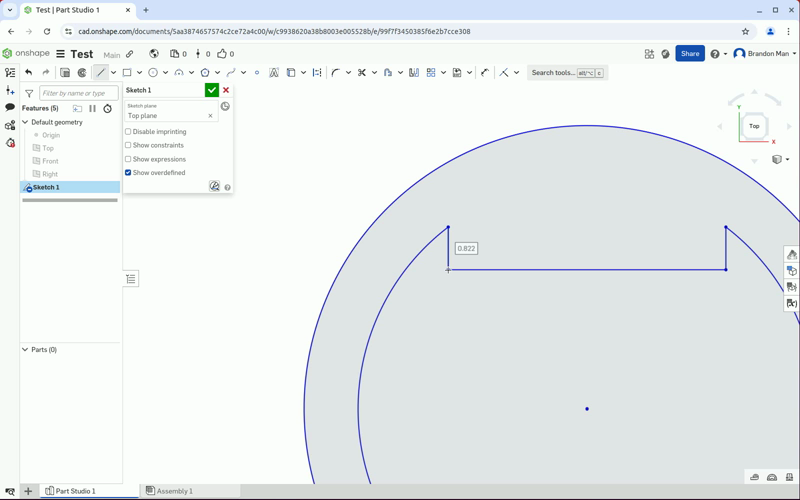
scroll(-6)
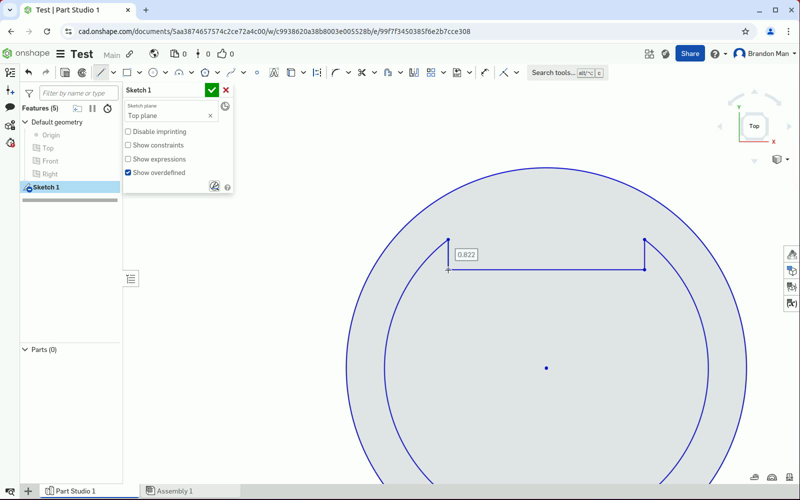
scroll(-6)
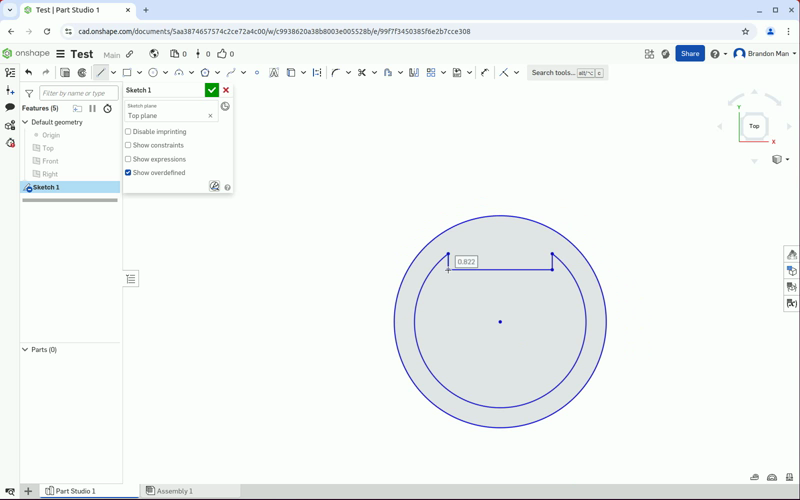
scroll(-6)
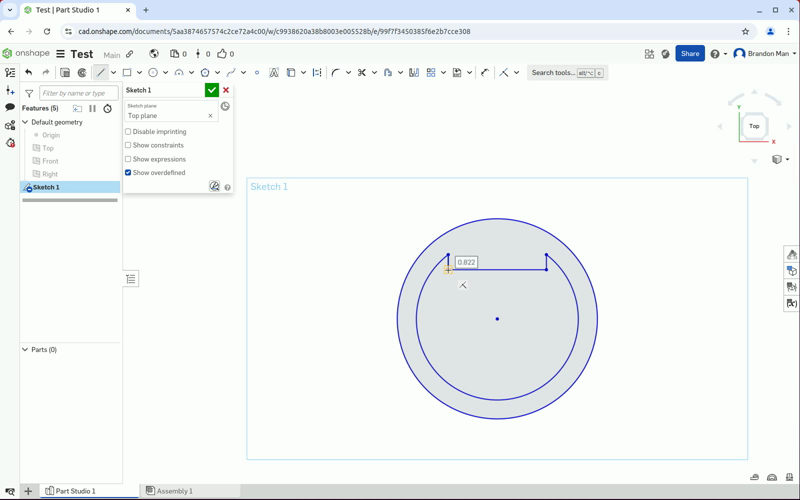
scroll(-6)
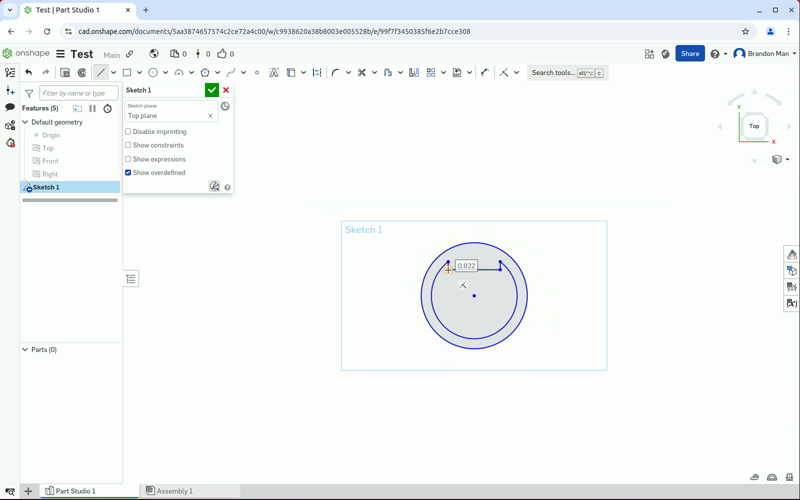
scroll(-6)
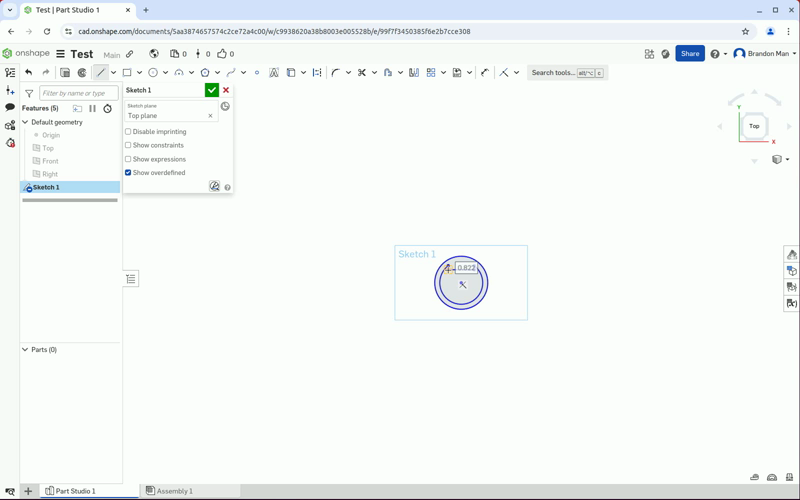
key(esc)
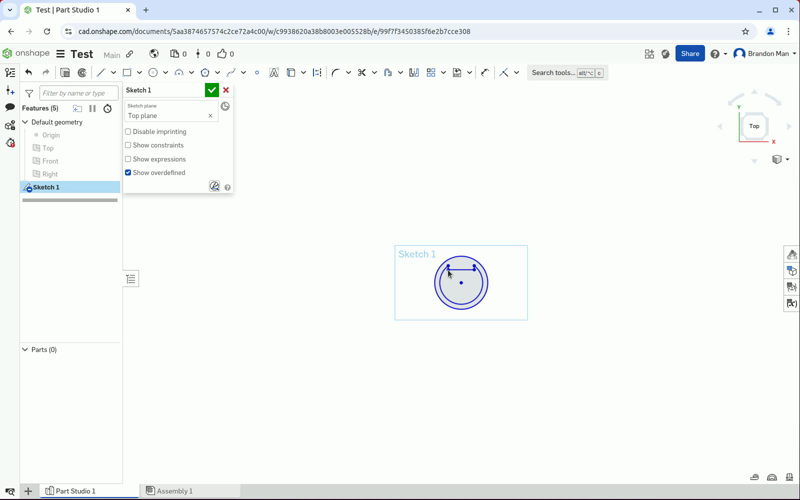
mouse_move(476, 303)
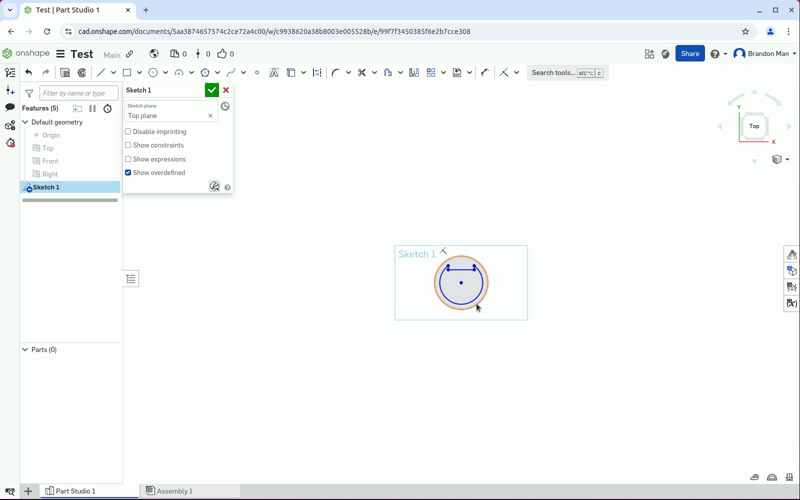
scroll(6)
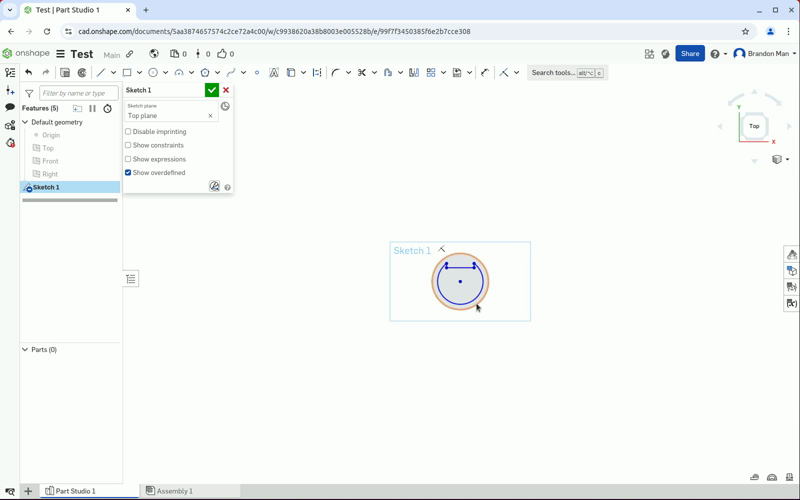
scroll(6)
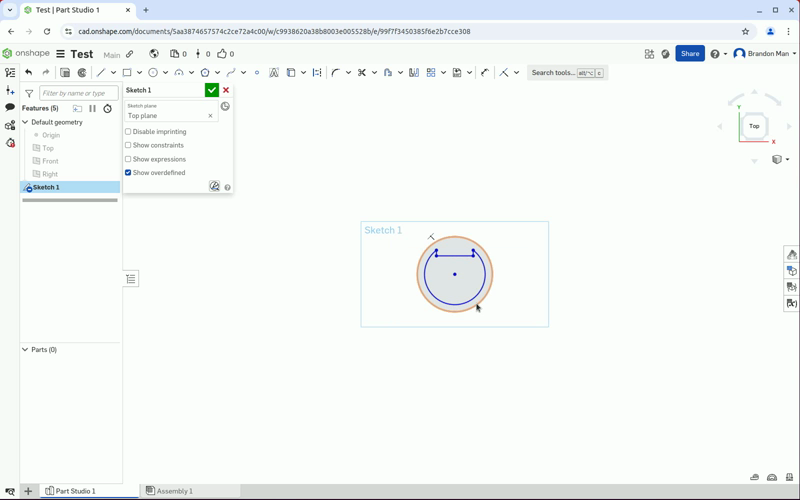
scroll(6)
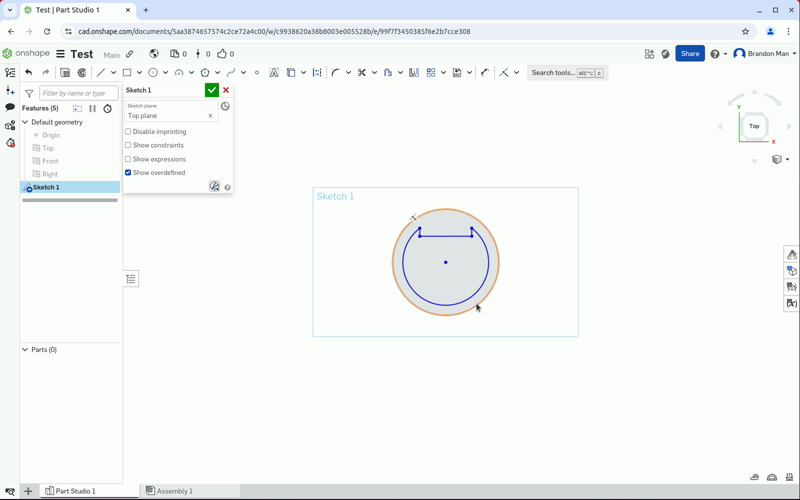
scroll(6)
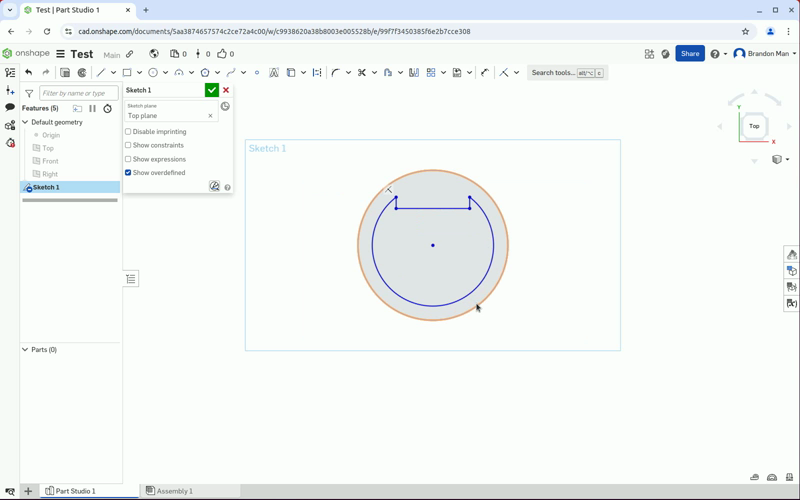
scroll(6)
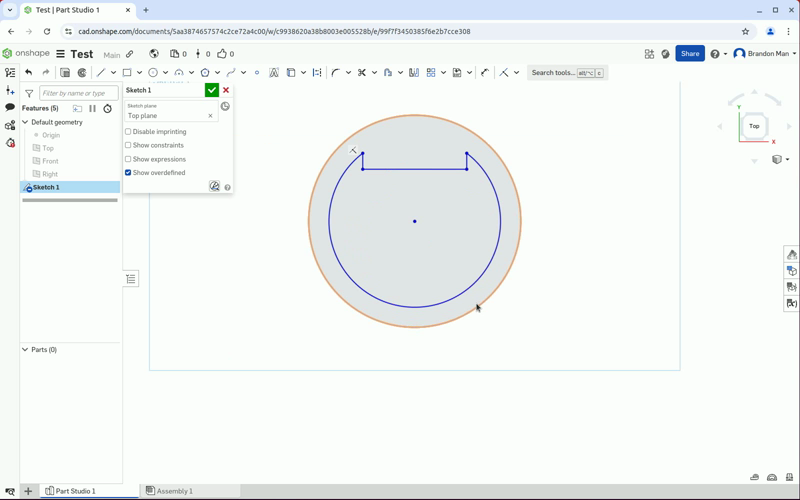
scroll(6)
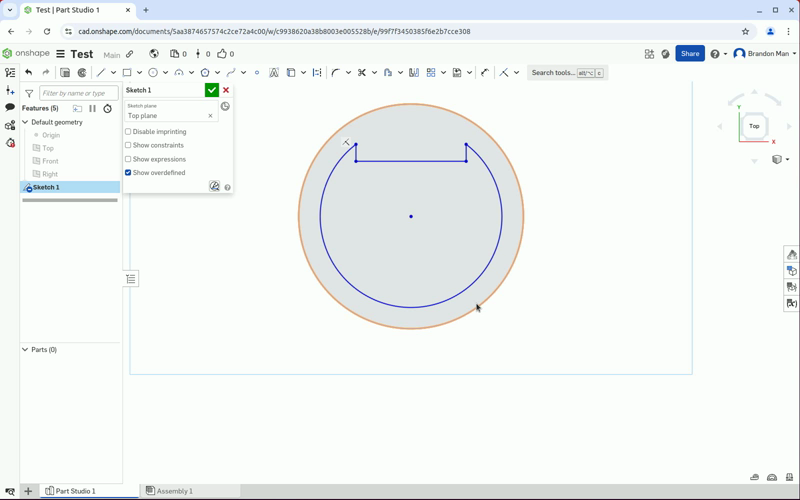
scroll(6)
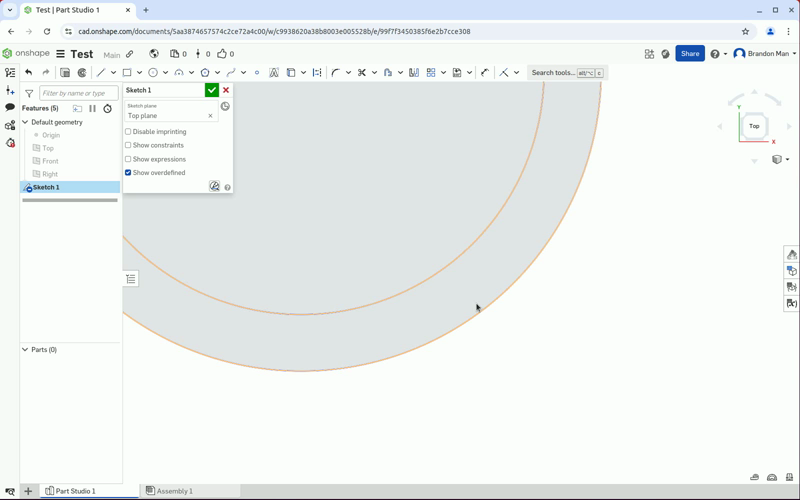
click(476, 303)
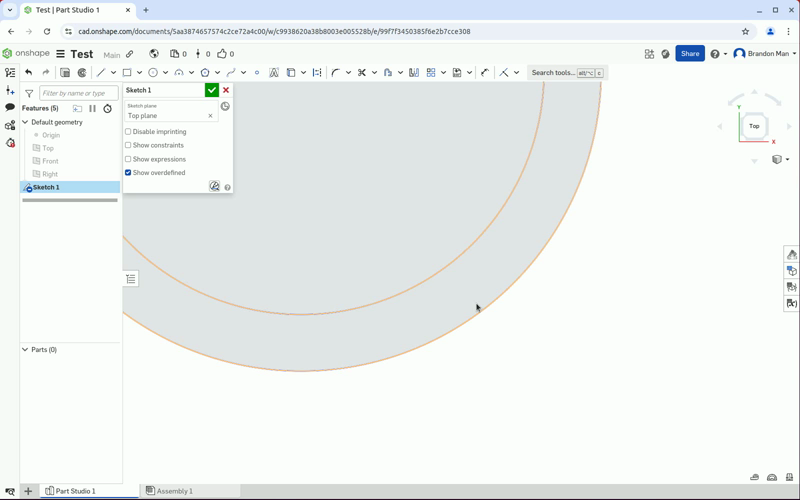
scroll(-6)
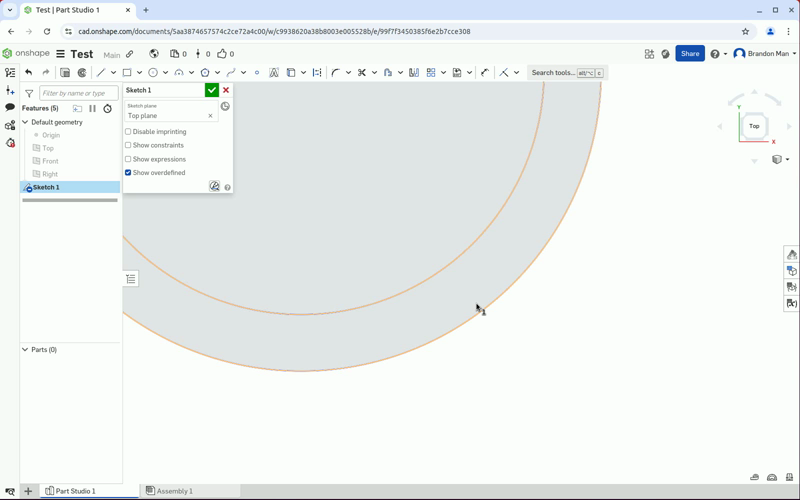
scroll(-6)
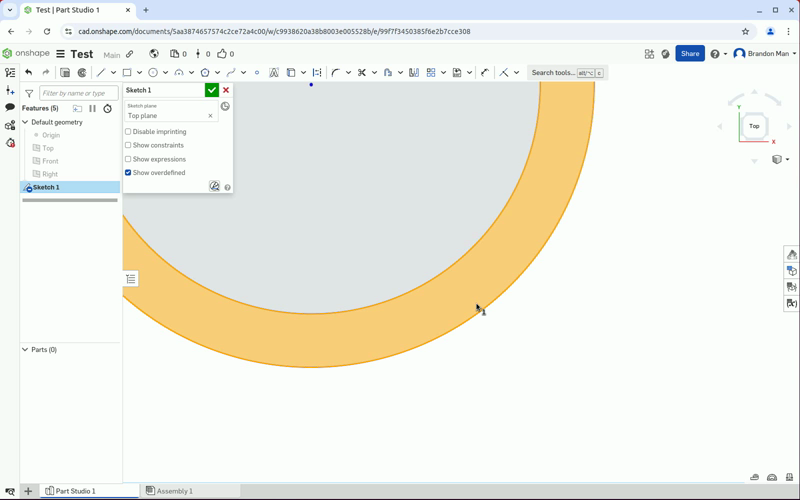
scroll(-6)
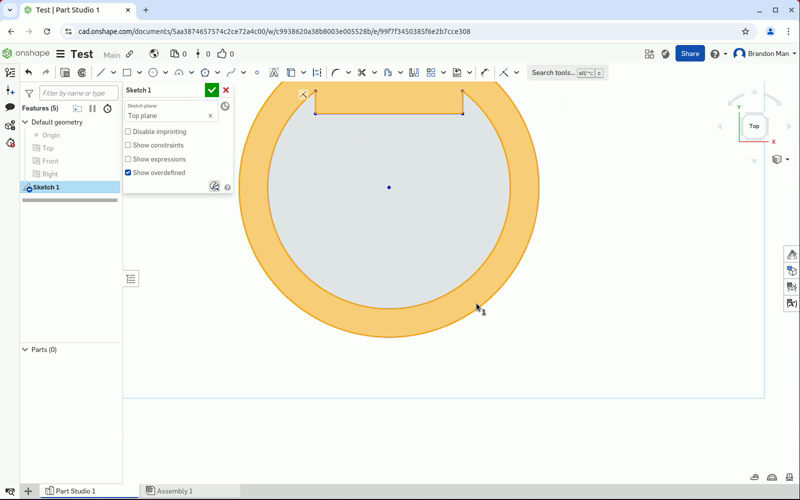
scroll(-6)
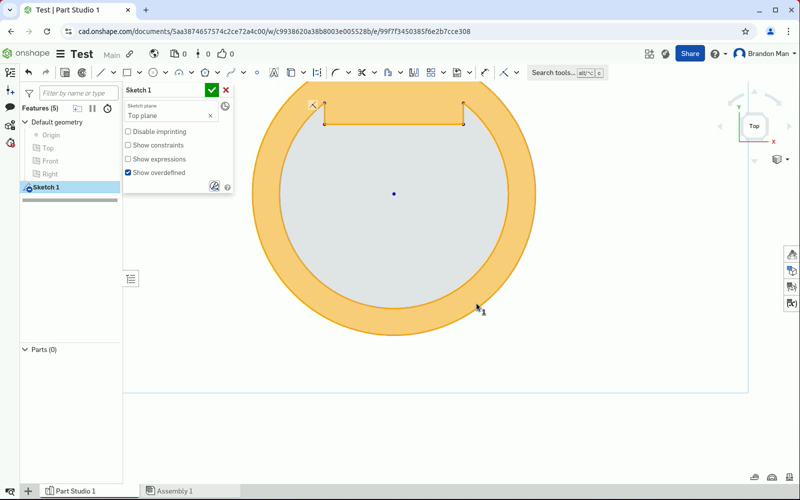
scroll(-6)
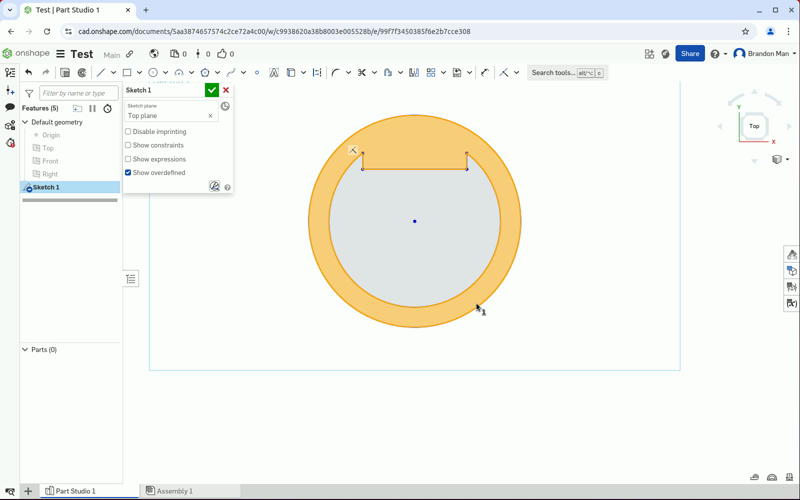
scroll(-6)
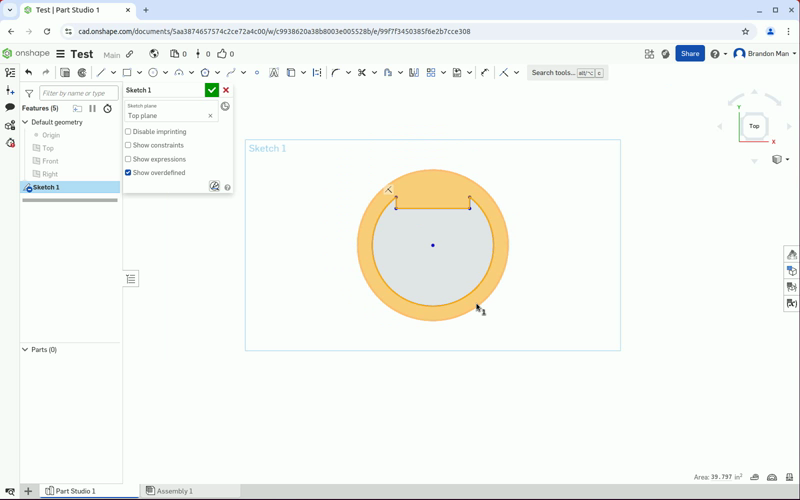
scroll(-6)
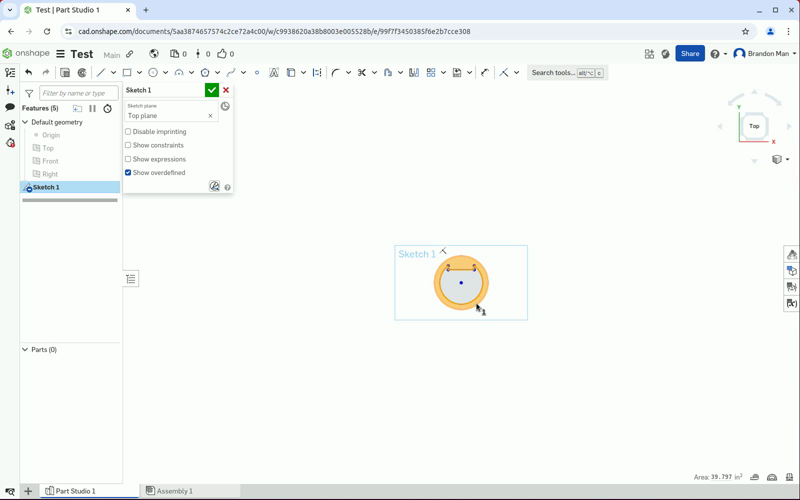
mouse_move(73, 352)
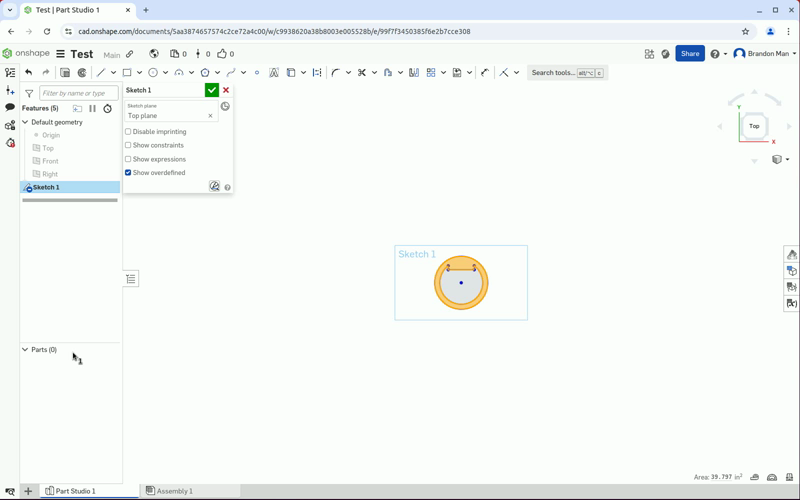
key(shift+y)
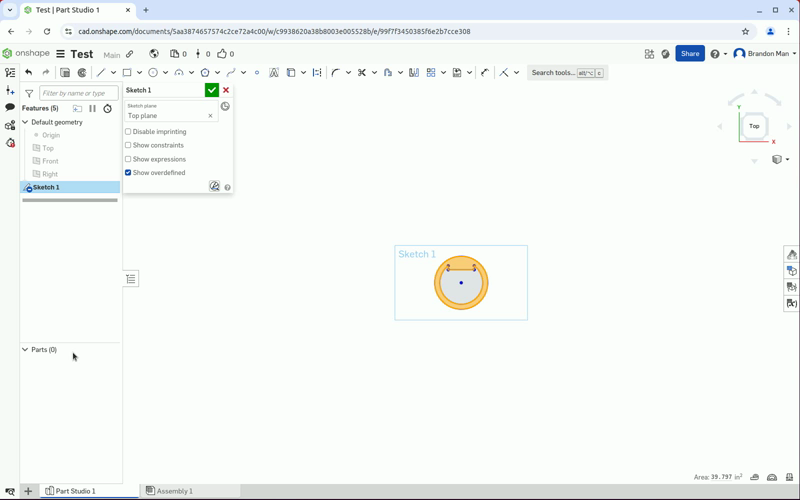
key(shift+e)
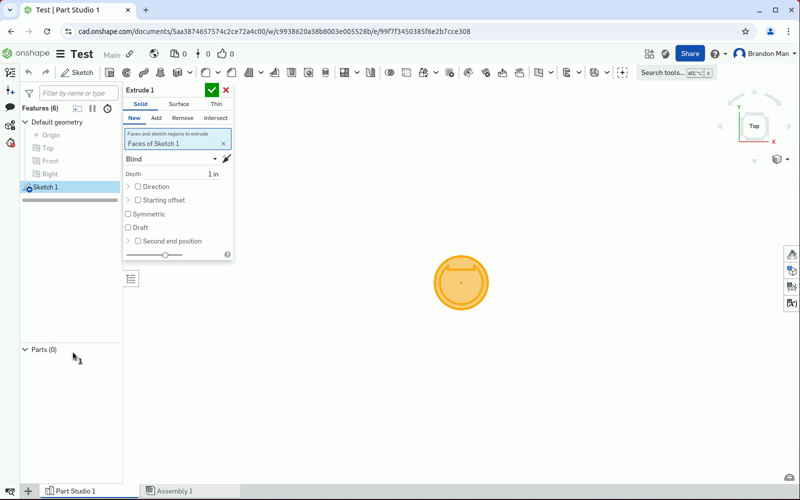
mouse_move(143, 106)
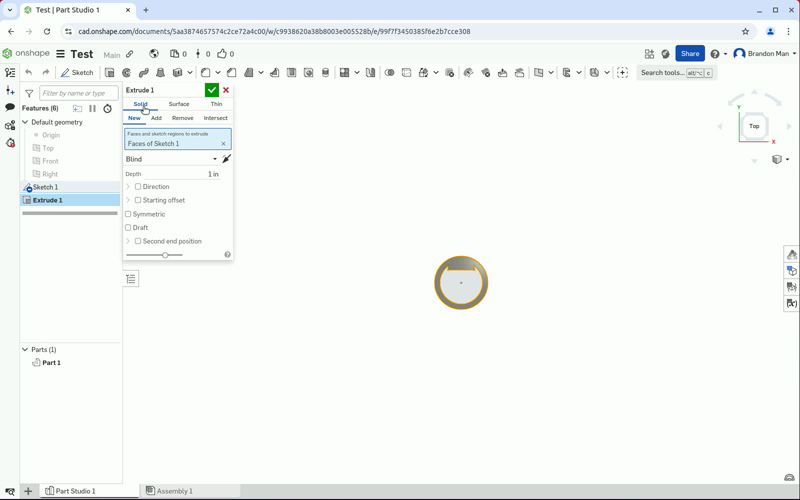
click(143, 106)
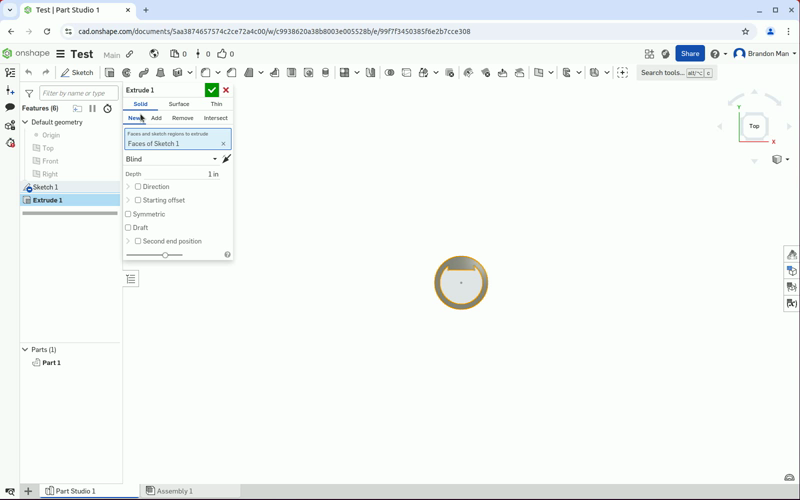
mouse_move(137, 120)
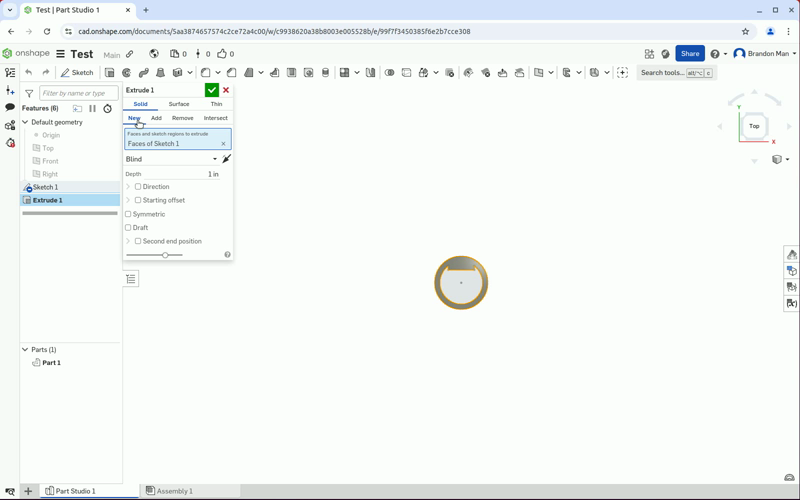
click(137, 120)
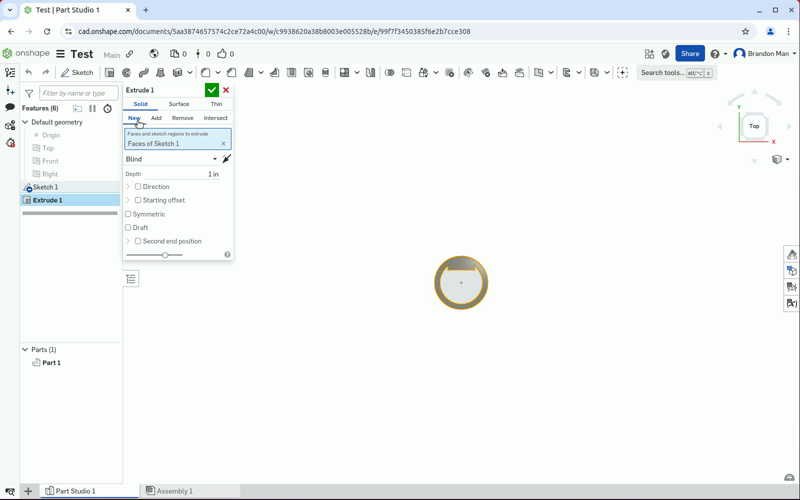
key(tab, 4)
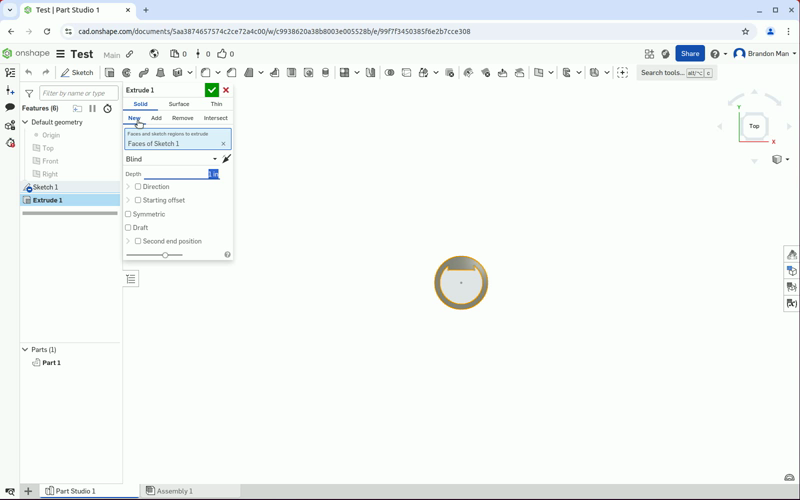
text(23.108)
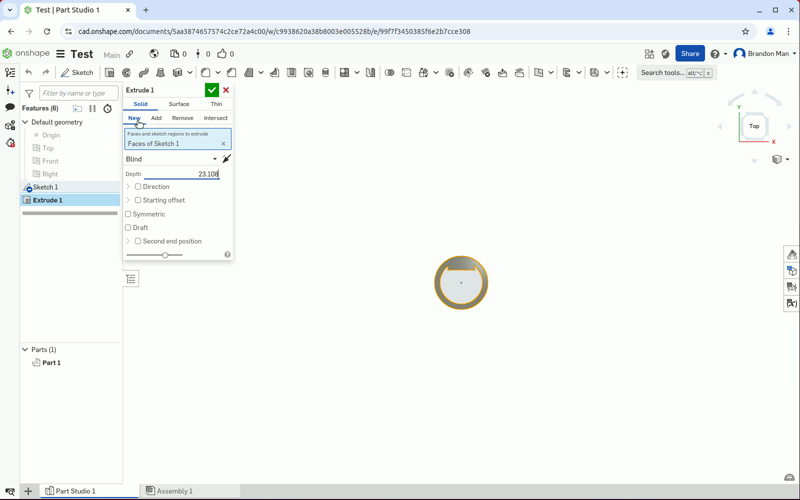
key(enter)
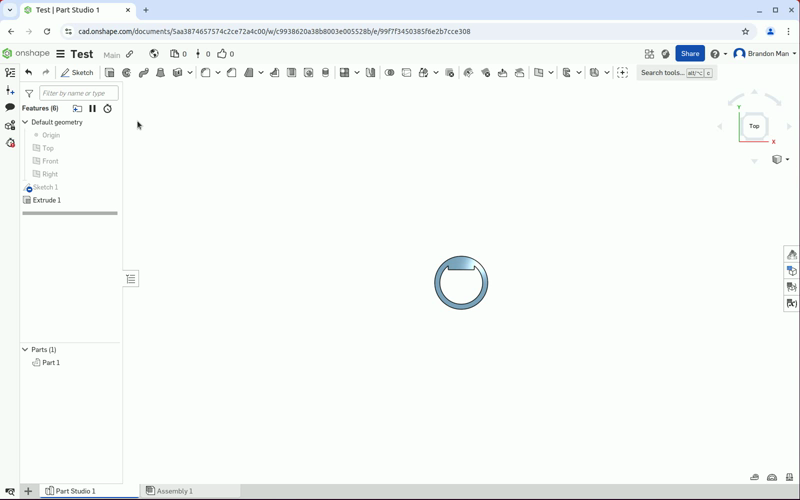
key(shift+h)
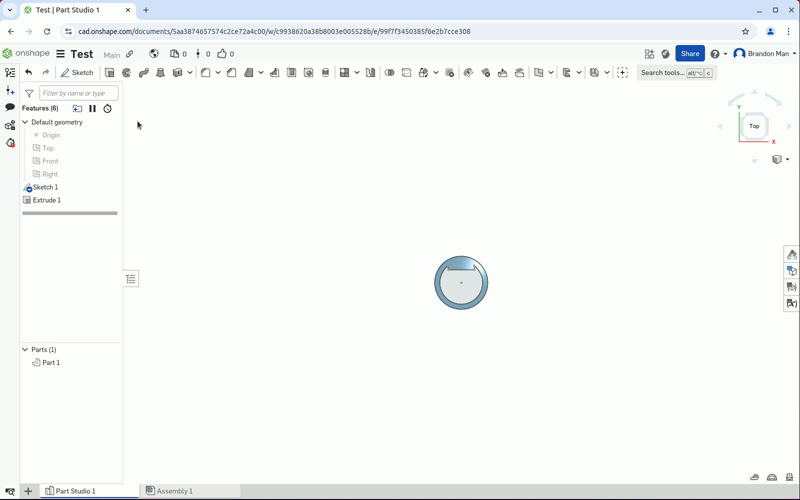
key(shift+h)
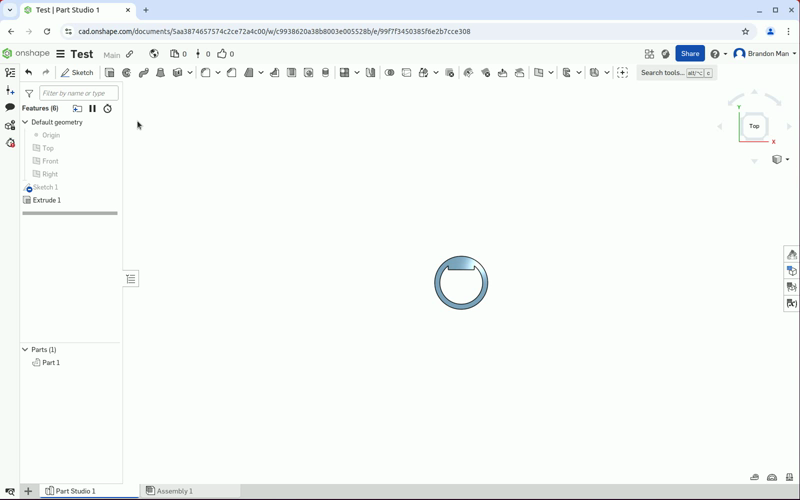
mouse_move(73, 189)
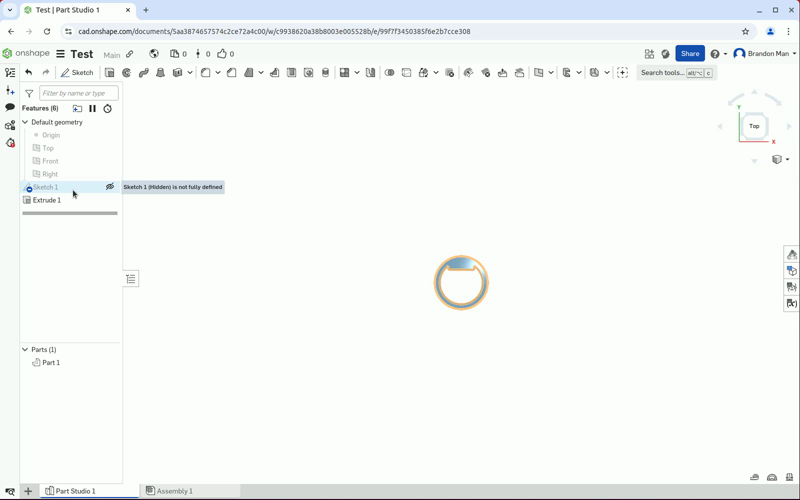
click(73, 189)
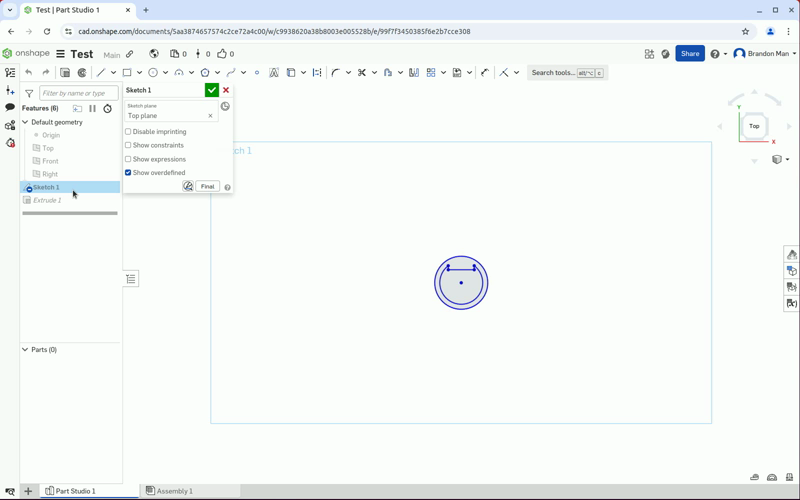
mouse_move(229, 92)
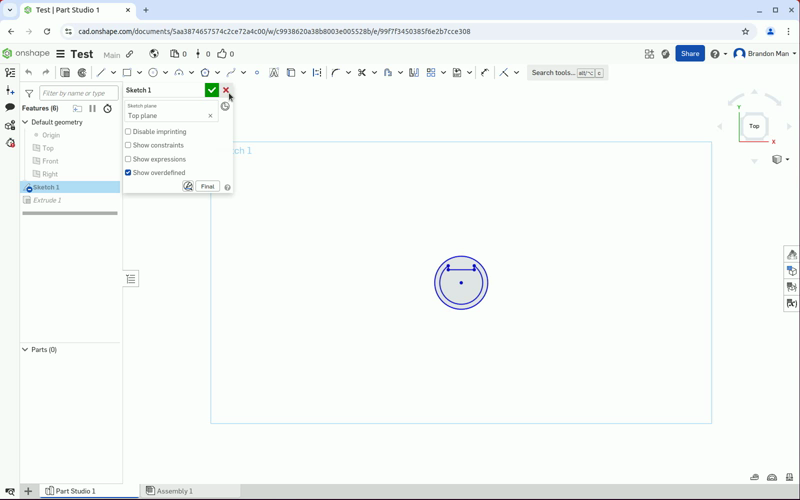
click(229, 92)
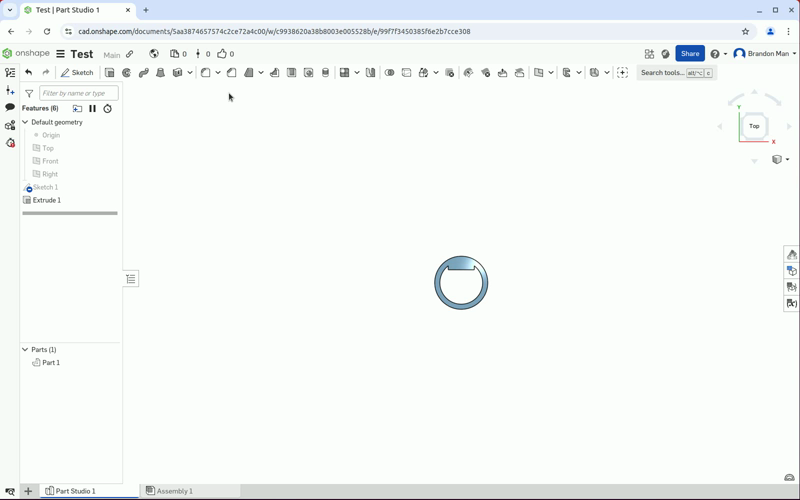
mouse_move(541, 75)
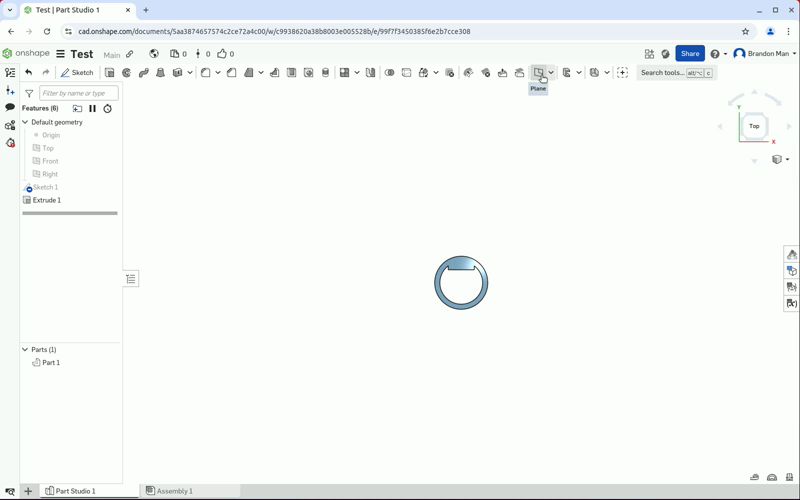
click(541, 75)
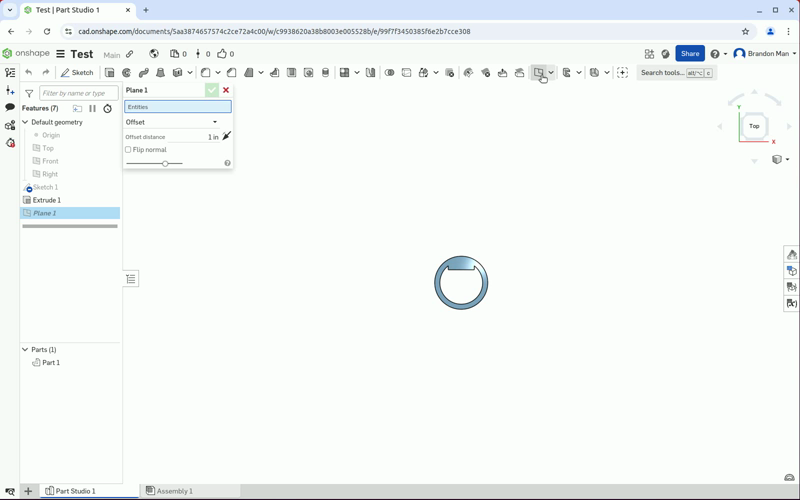
mouse_move(73, 150)
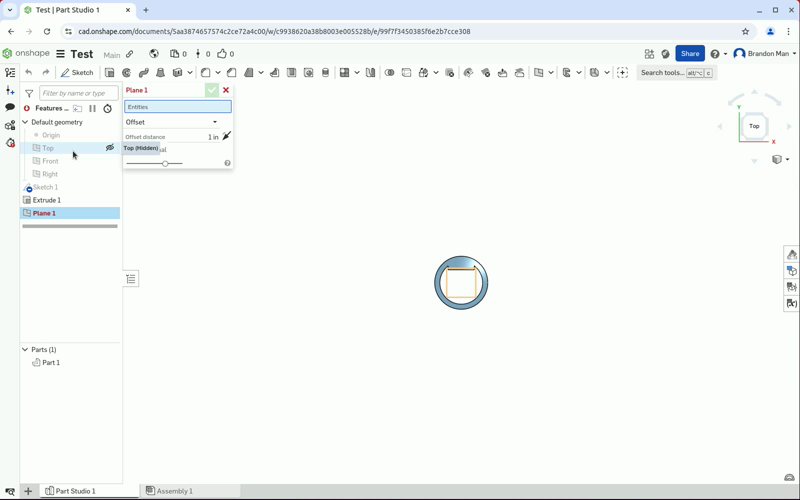
click(73, 150)
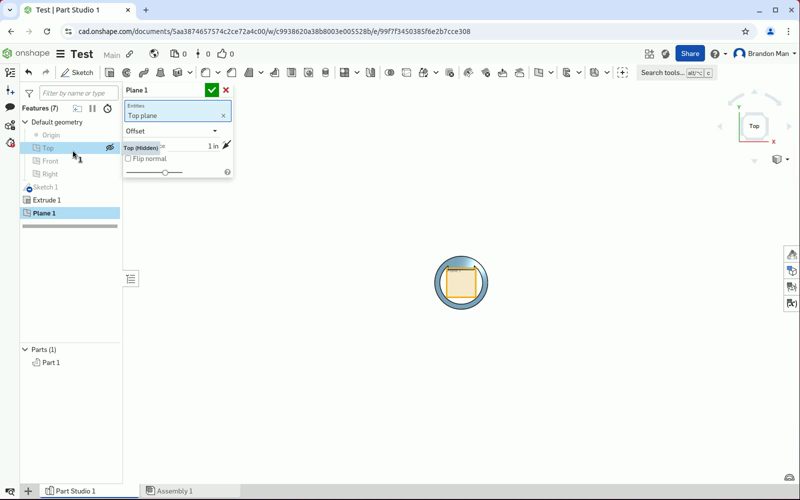
key(tab, 2)
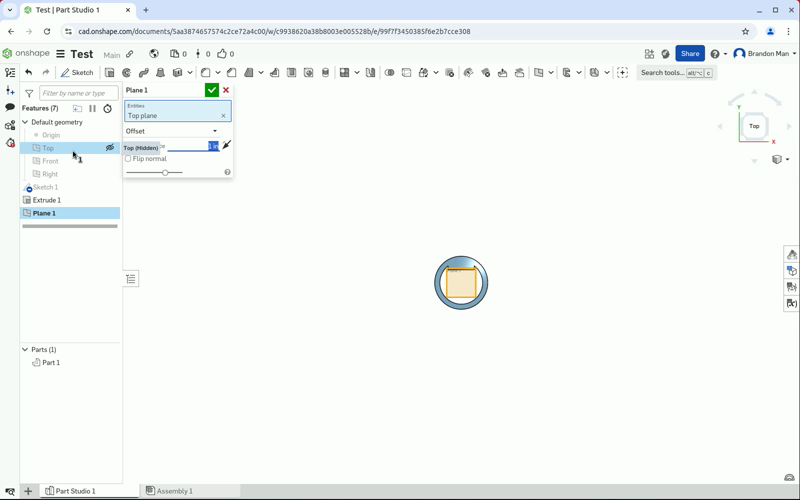
text(23.108)
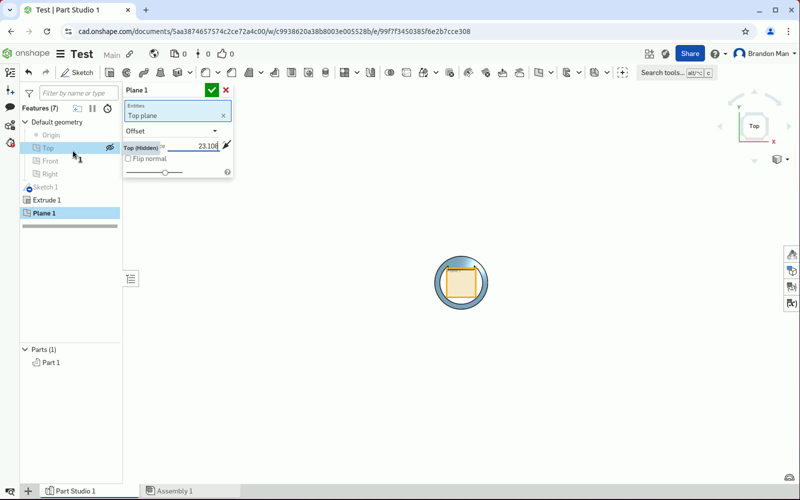
key(enter, 2)
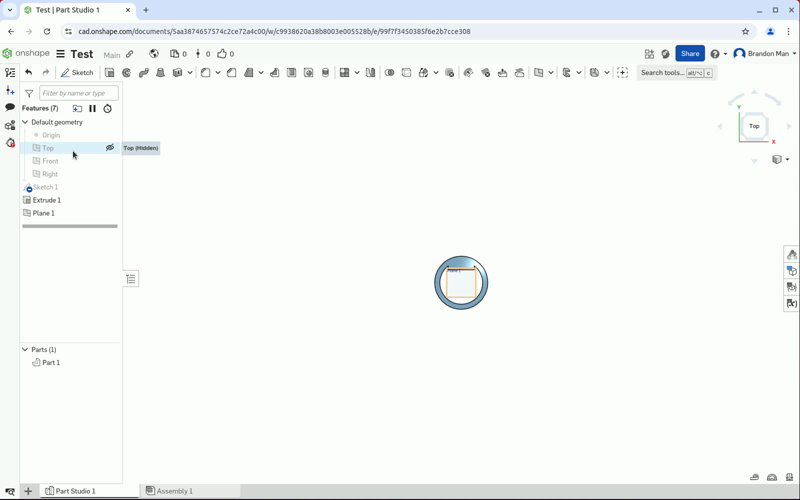
key(shift+s)
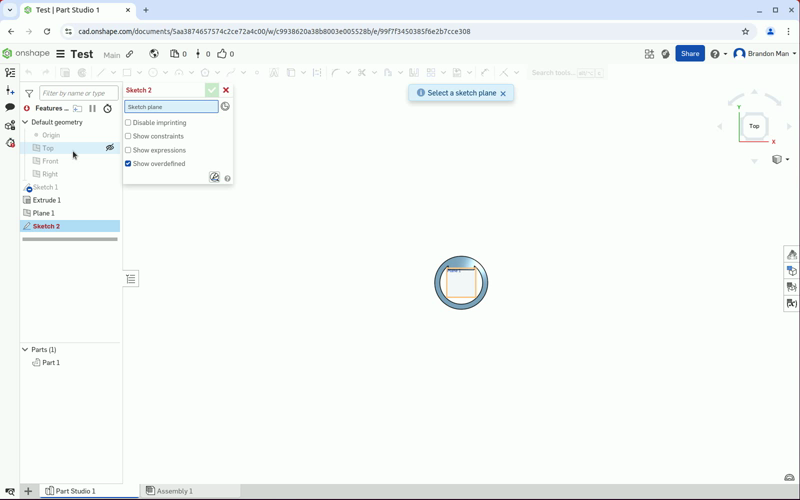
mouse_move(73, 215)
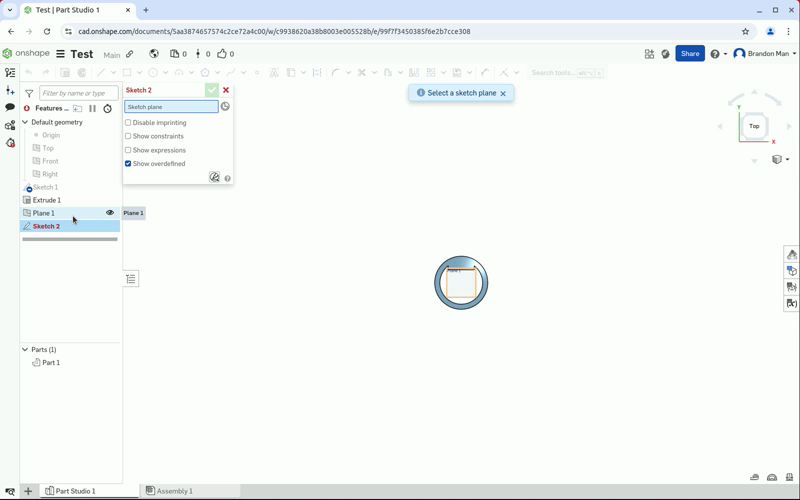
click(73, 215)
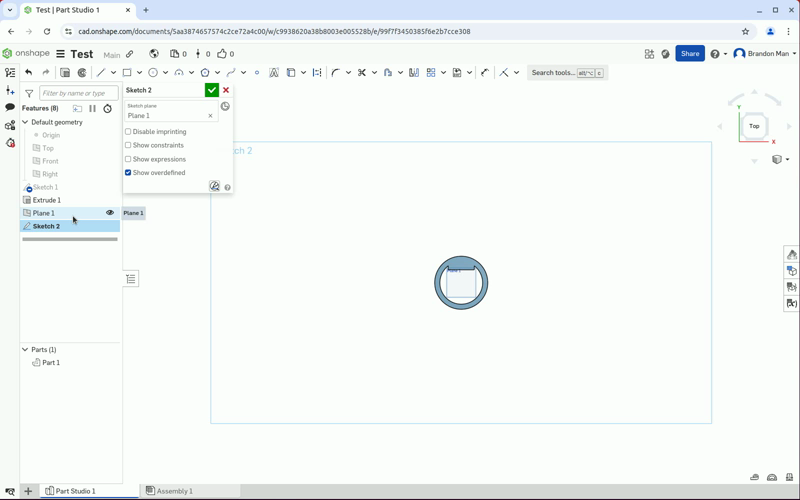
mouse_move(73, 352)
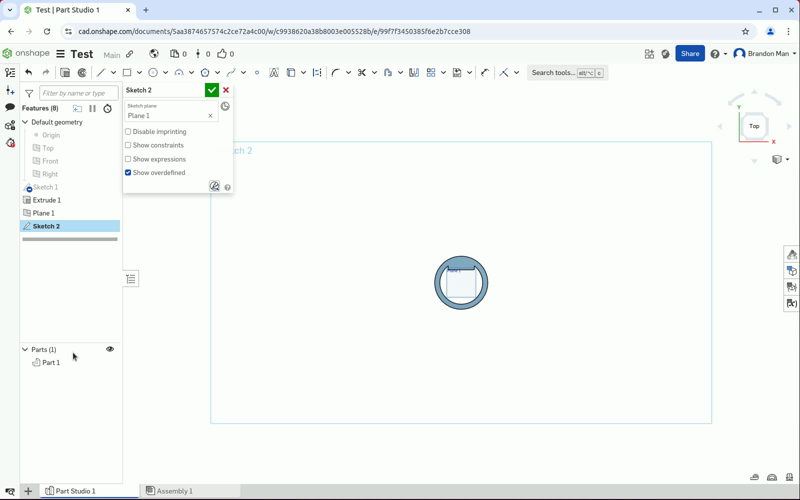
key(y)
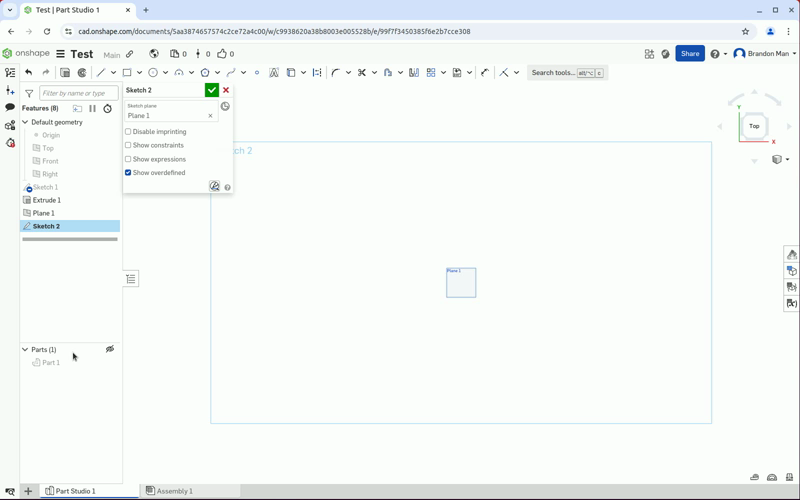
key(c)
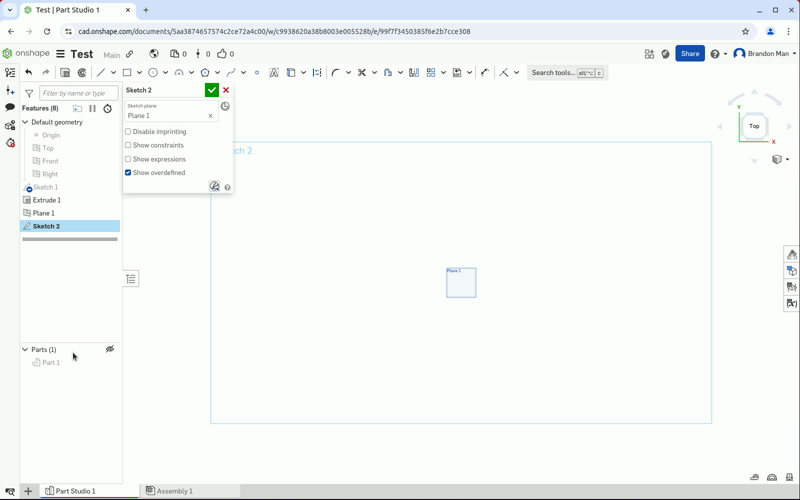
key_down(shift)
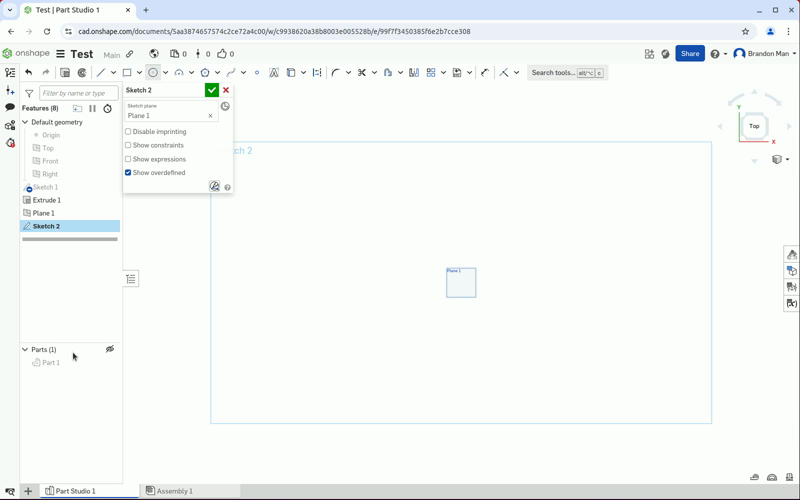
mouse_move(461, 282)
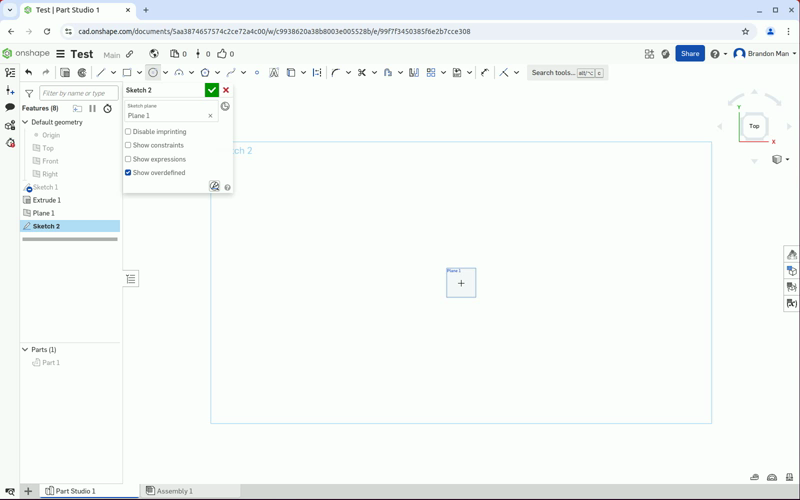
click(461, 282)
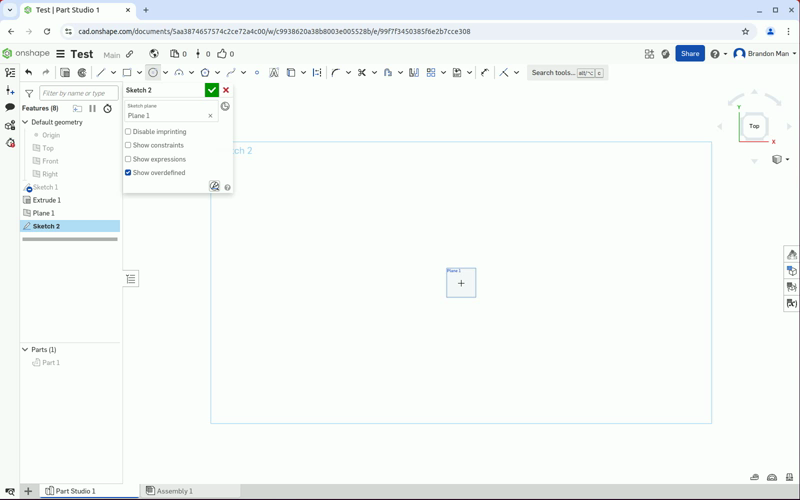
key_up(shift)
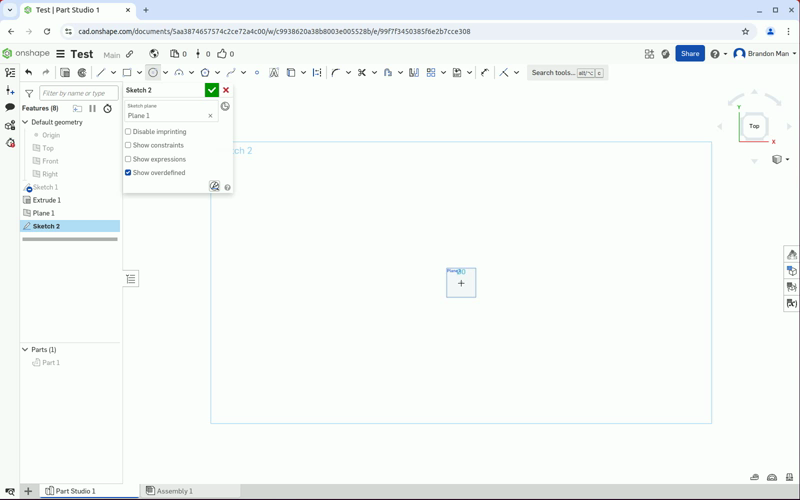
mouse_move(495, 282)
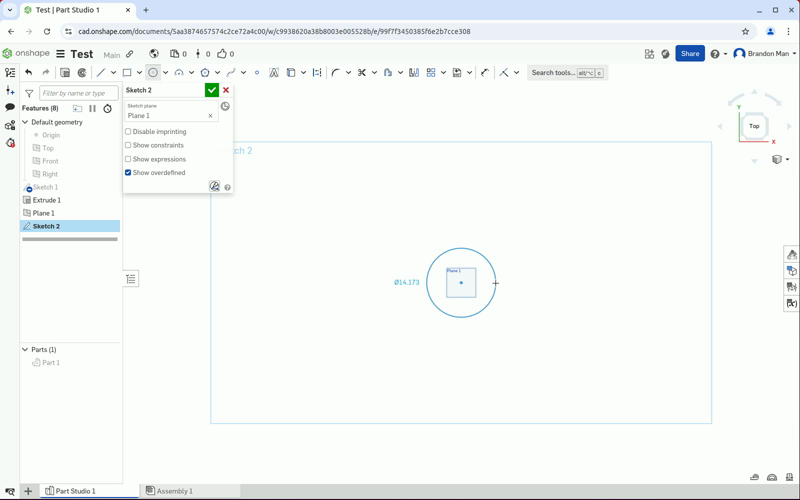
click(495, 282)
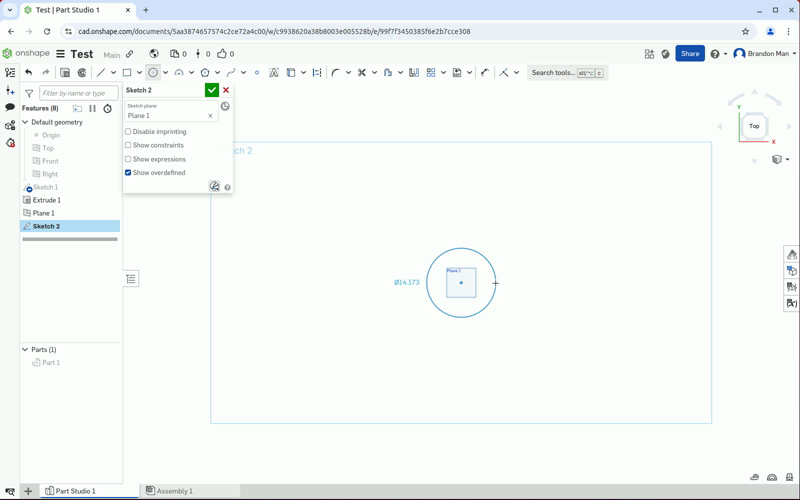
key(esc)
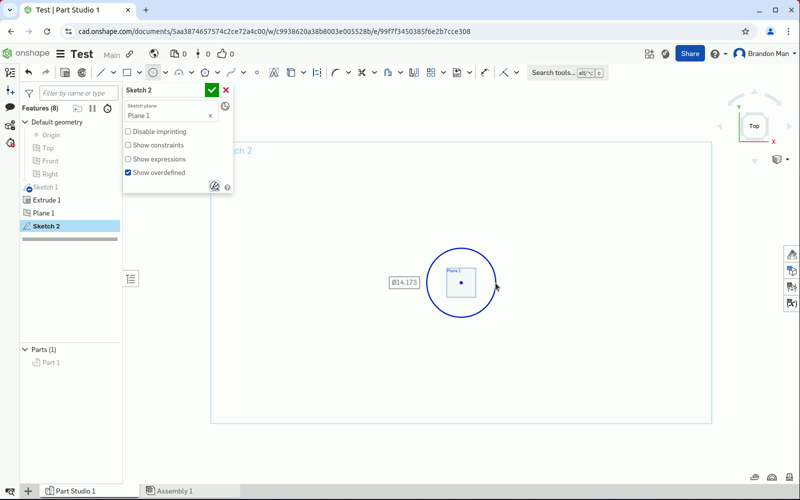
key(c)
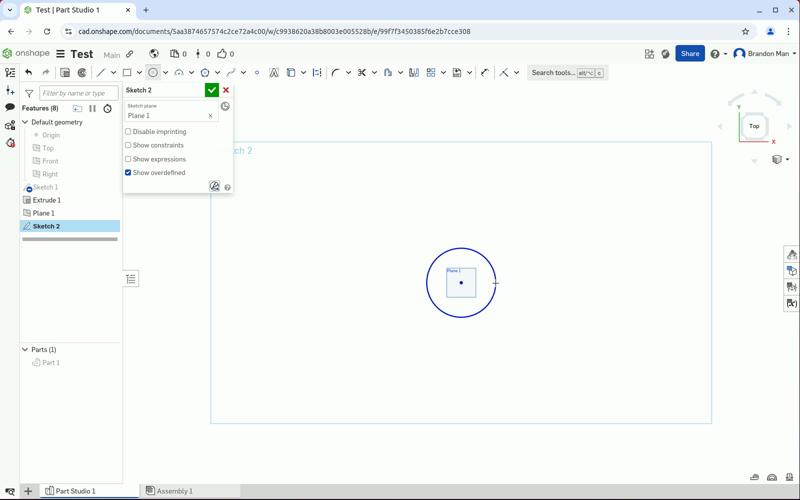
key_down(shift)
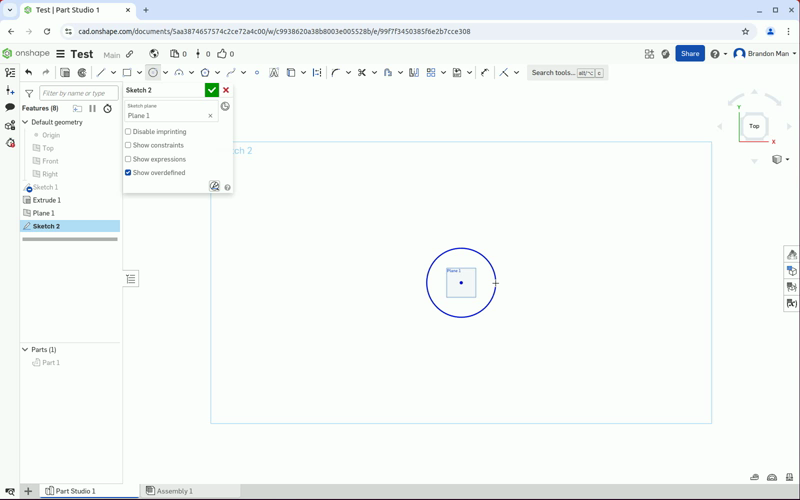
mouse_move(461, 282)
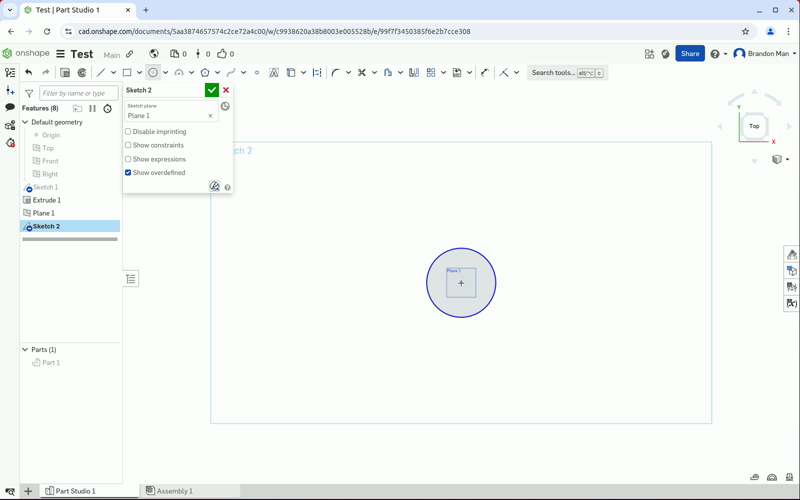
click(461, 282)
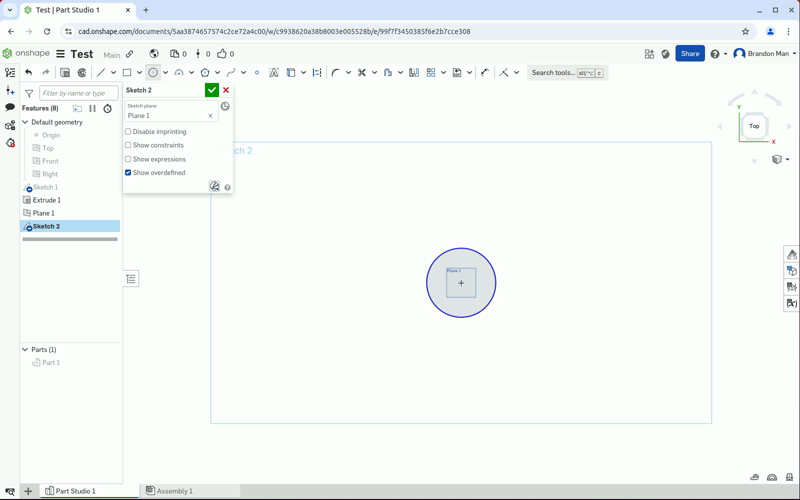
key_up(shift)
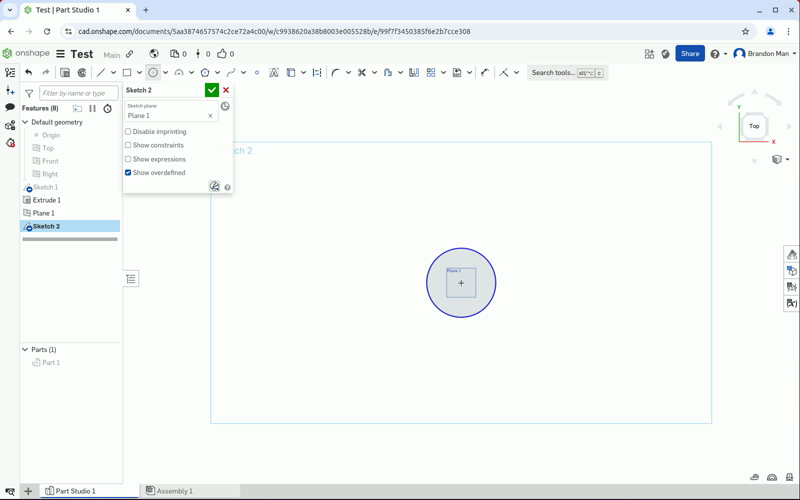
mouse_move(487, 282)
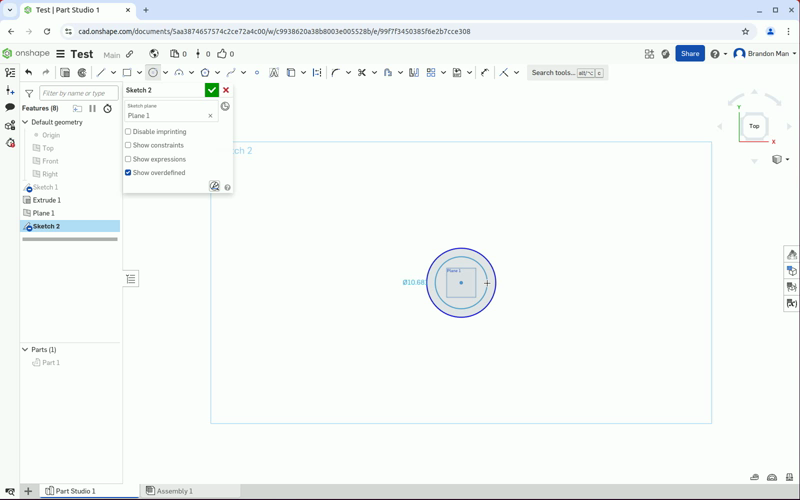
click(487, 282)
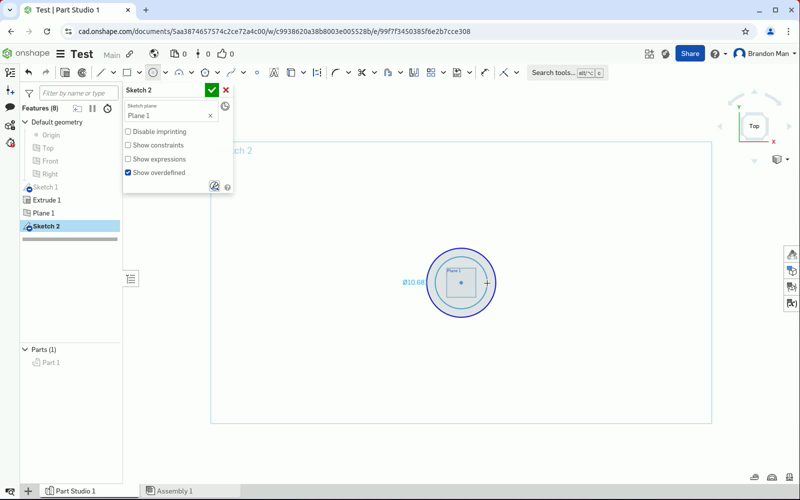
key(esc)
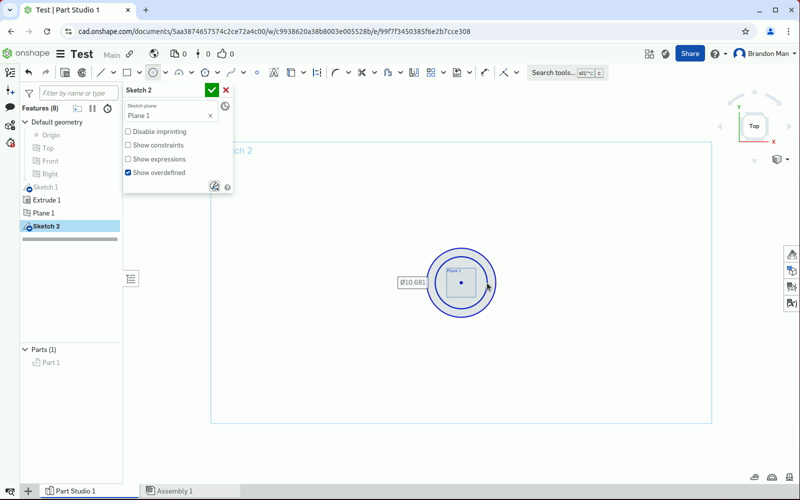
mouse_move(450, 251)
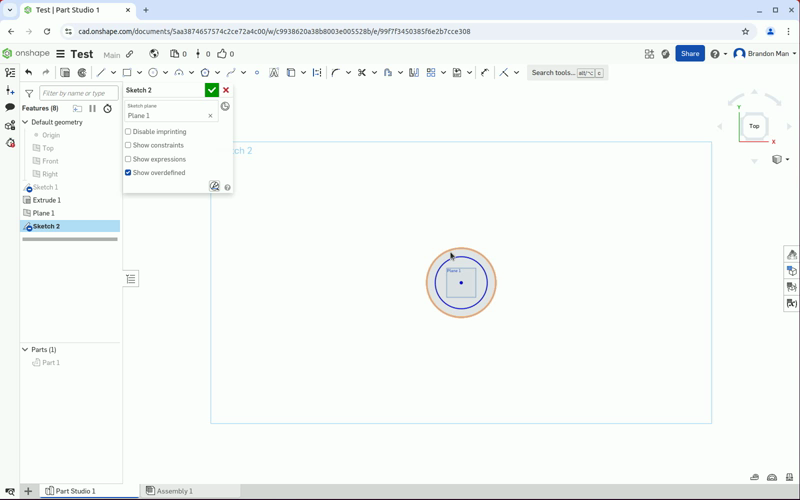
scroll(6)
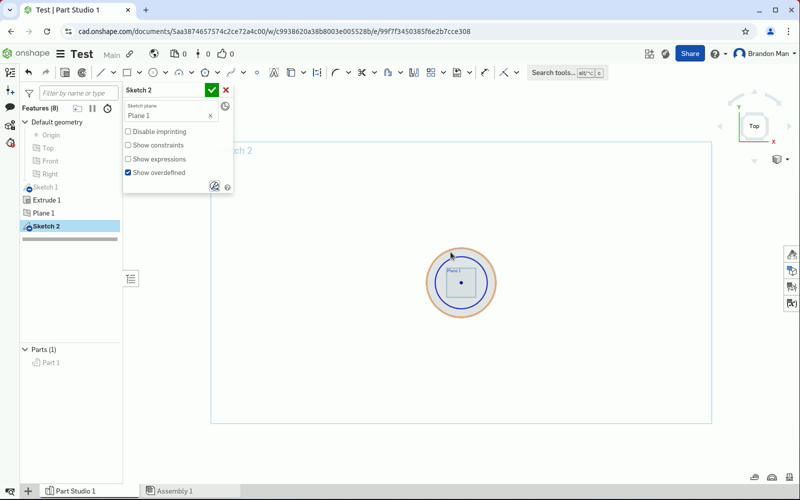
scroll(6)
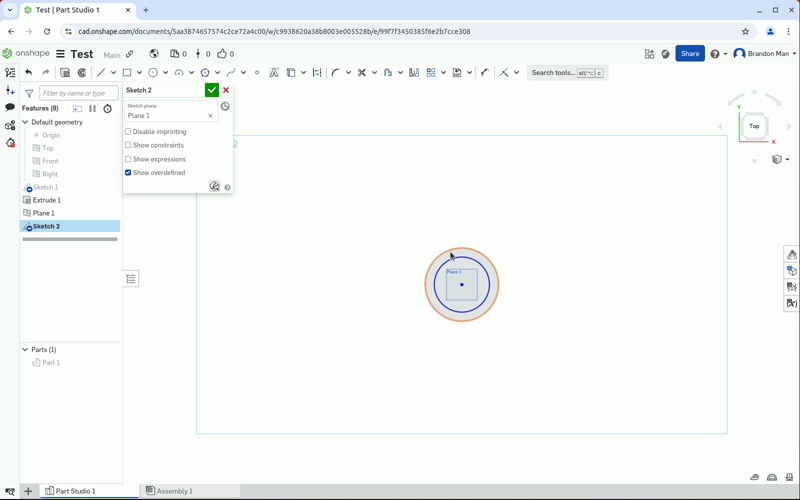
scroll(6)
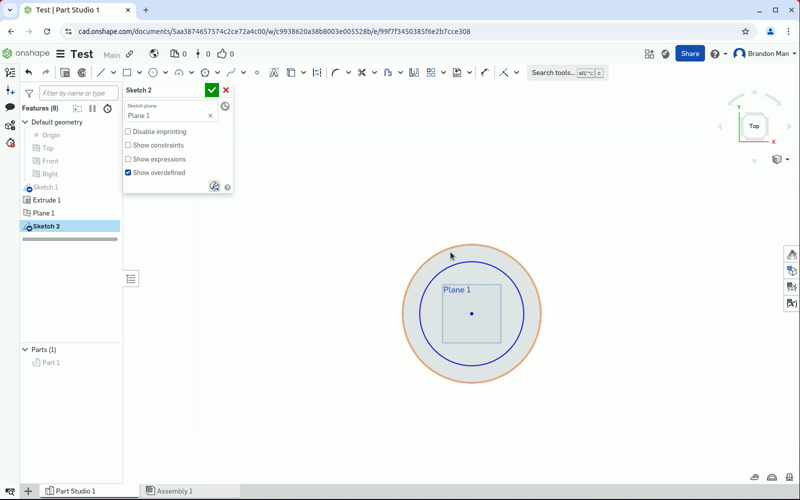
scroll(6)
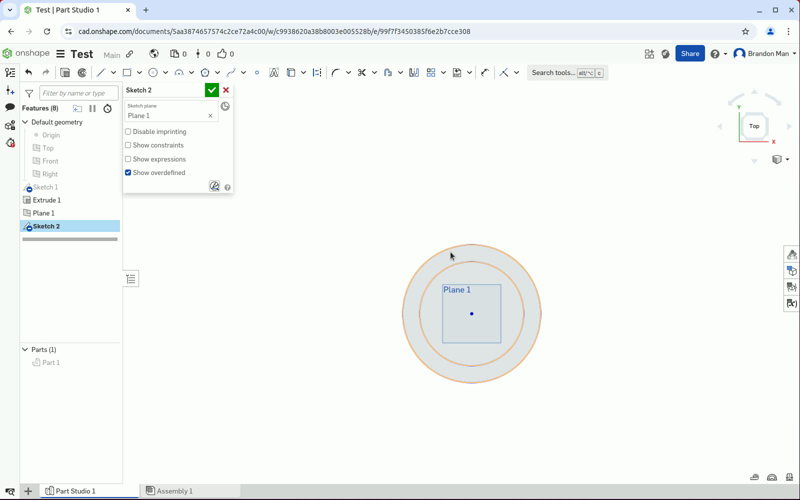
scroll(6)
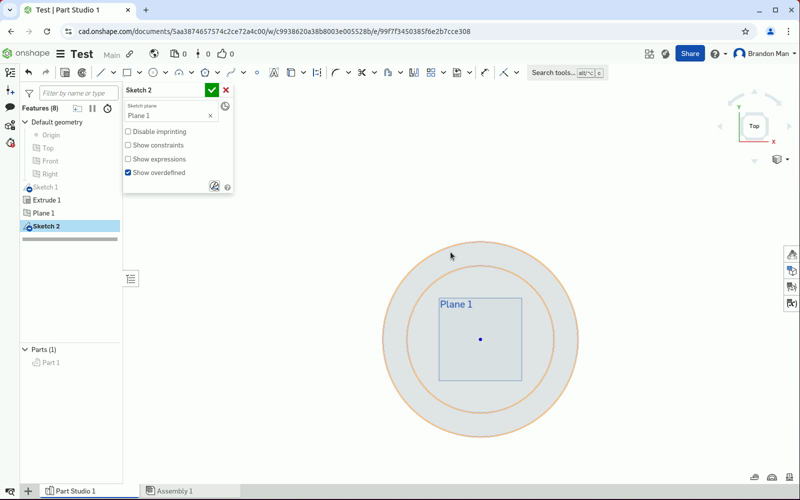
scroll(6)
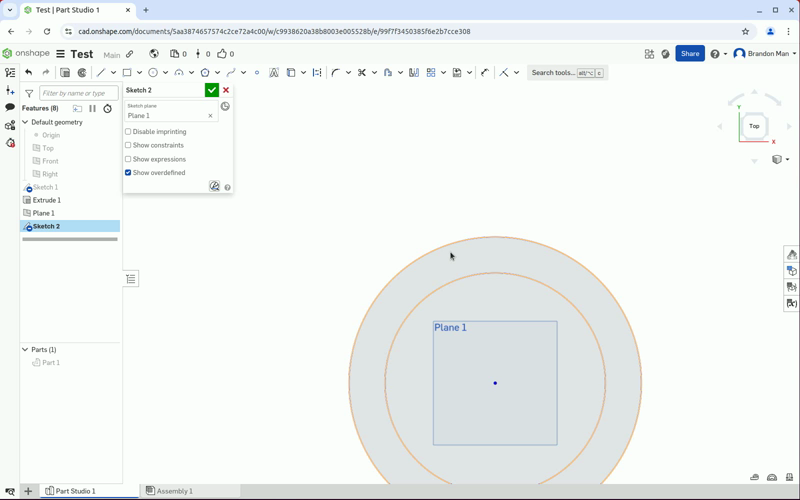
scroll(6)
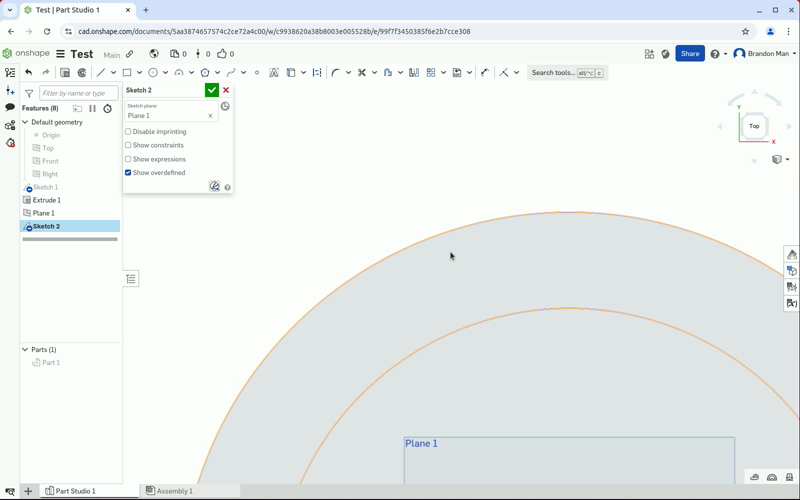
click(450, 251)
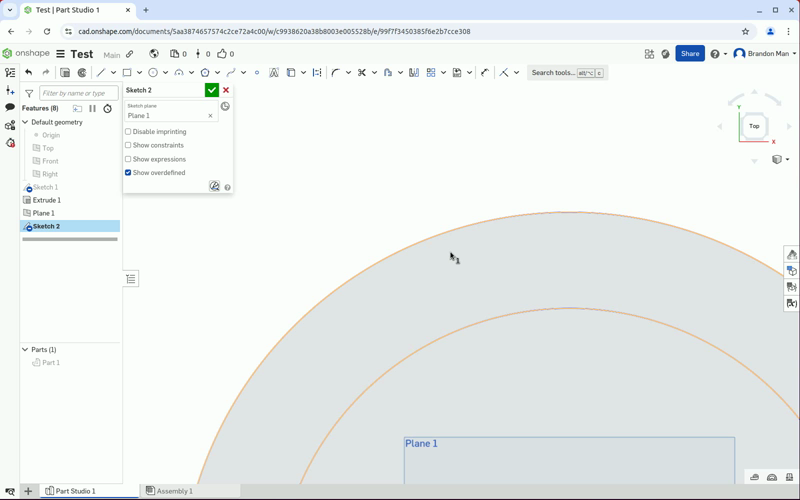
scroll(-6)
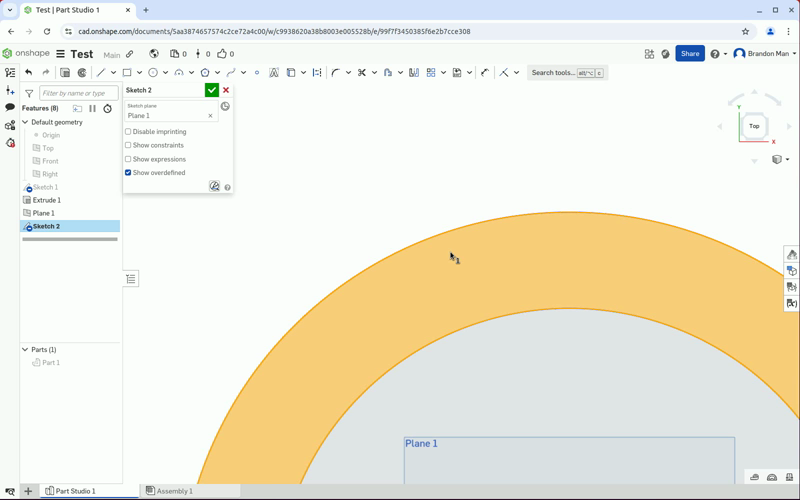
scroll(-6)
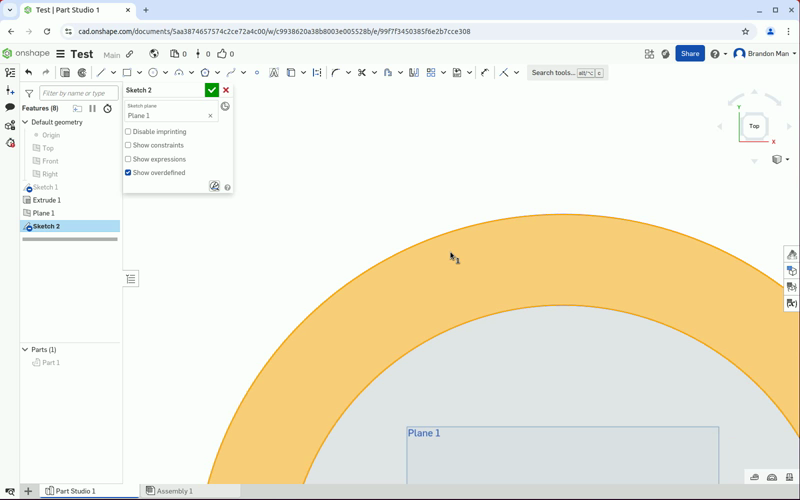
scroll(-6)
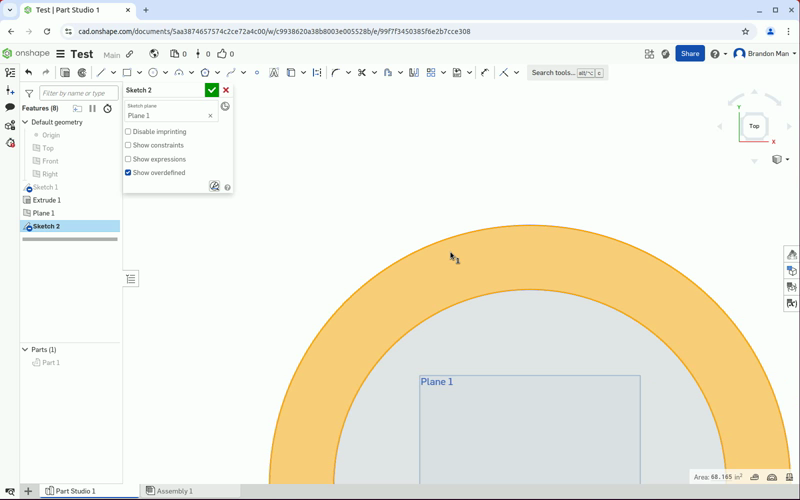
scroll(-6)
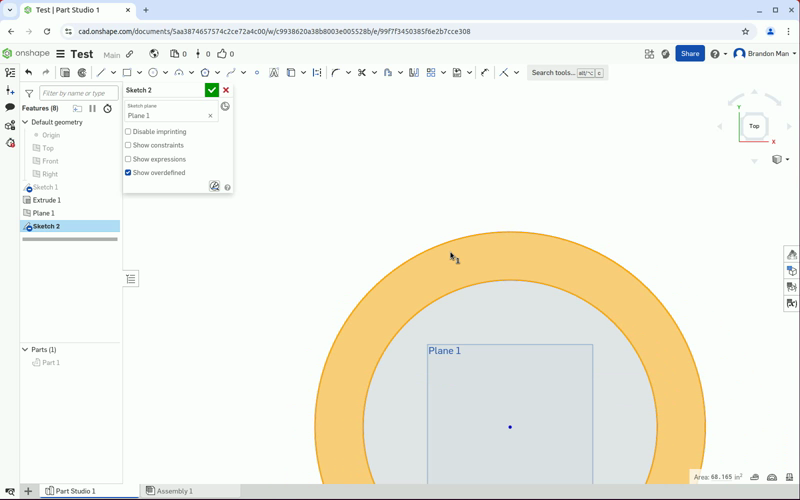
scroll(-6)
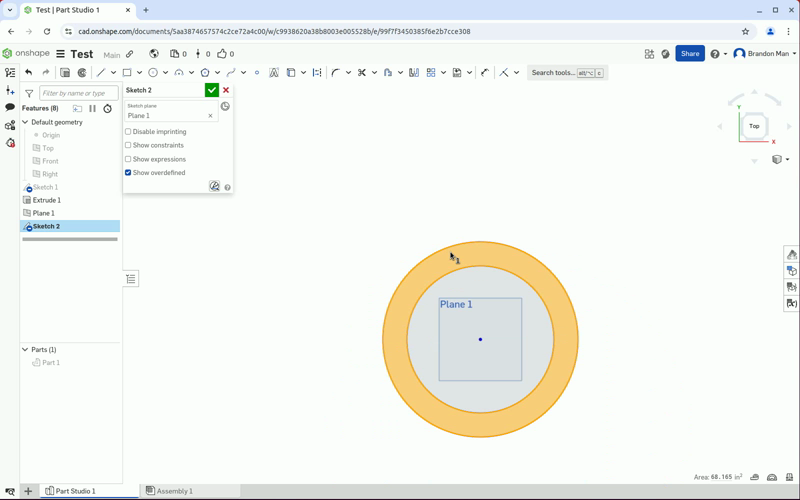
scroll(-6)
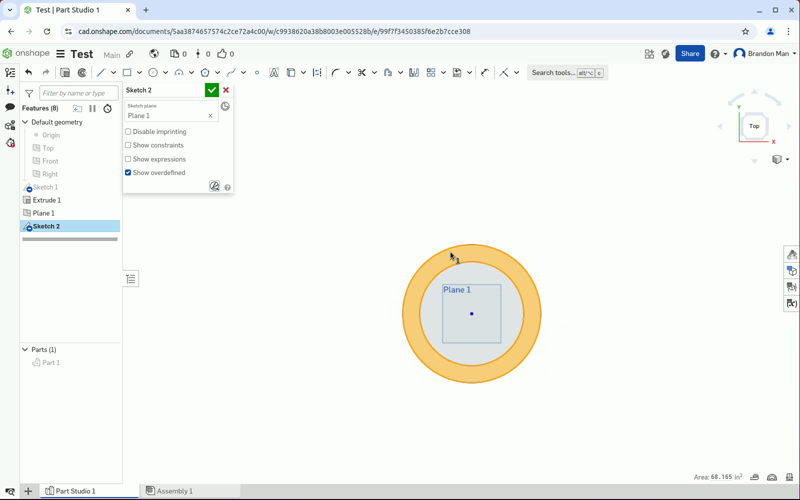
scroll(-6)
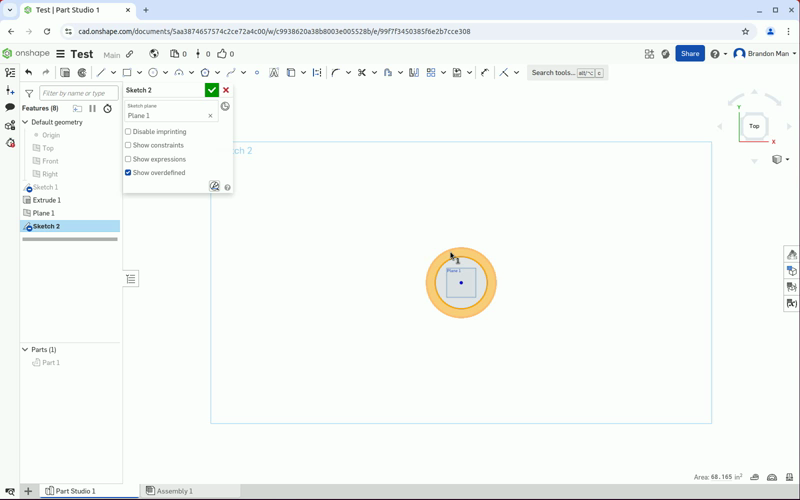
mouse_move(73, 352)
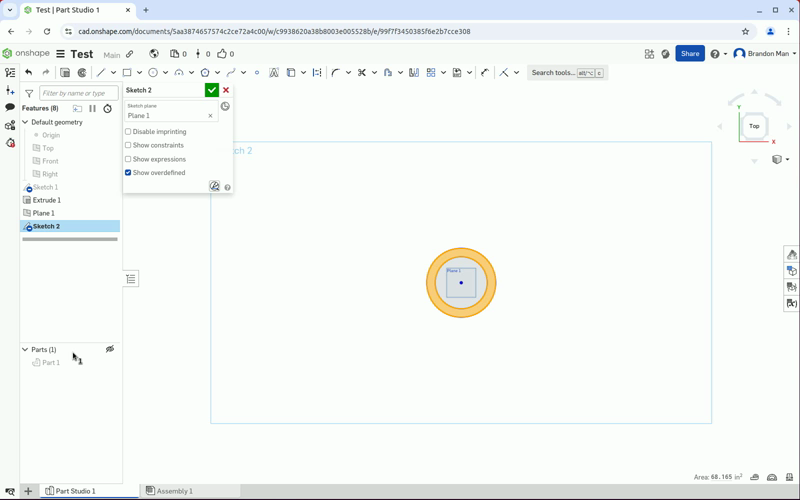
key(shift+y)
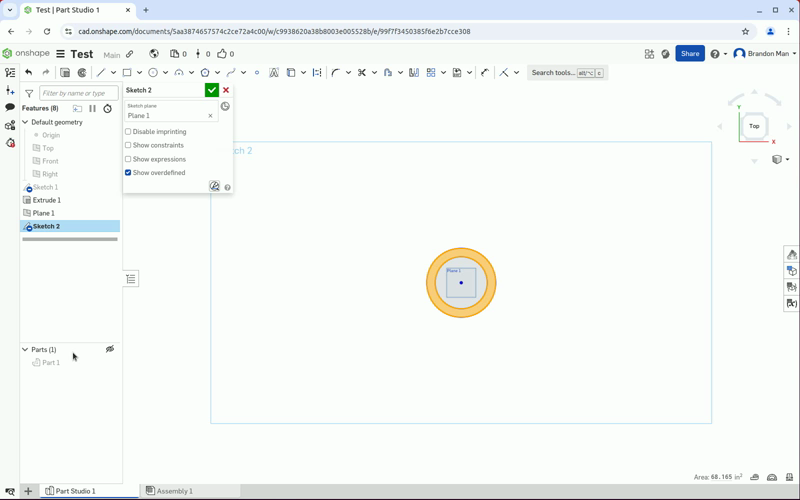
key(shift+e)
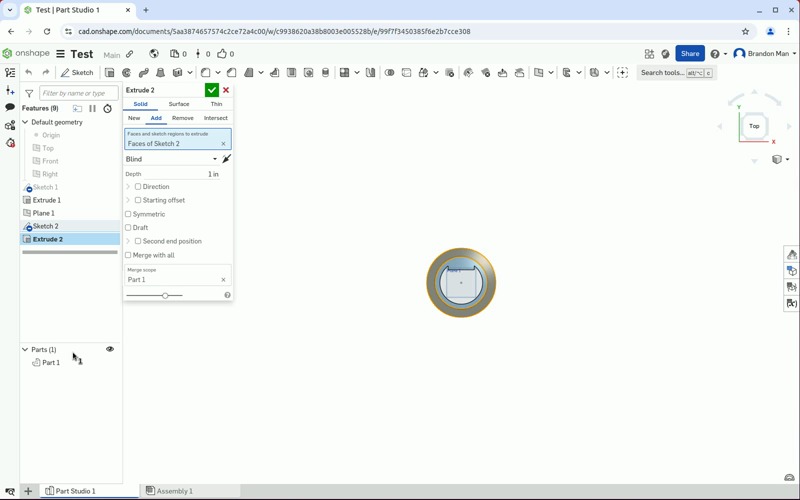
mouse_move(143, 106)
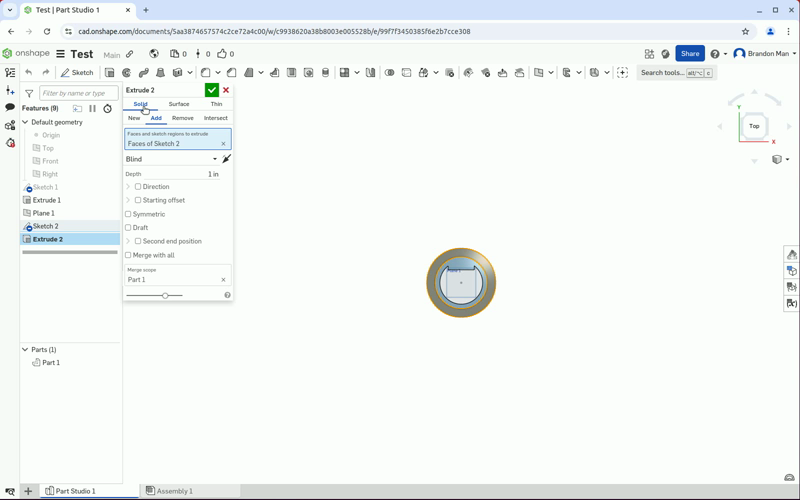
click(143, 106)
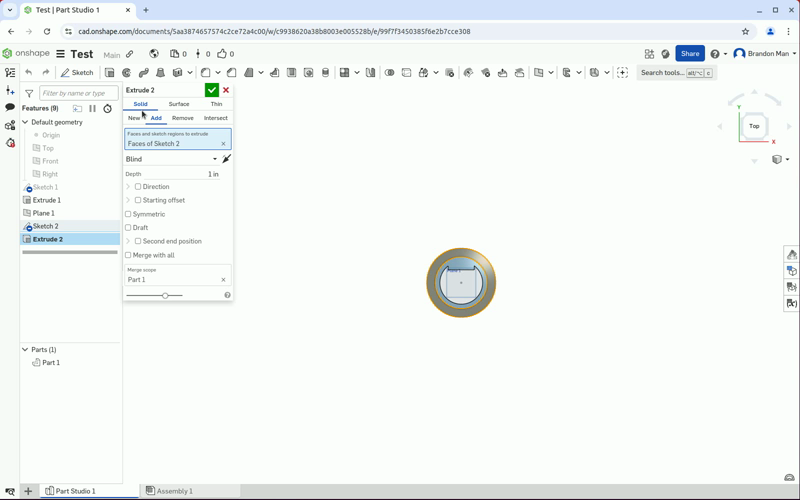
mouse_move(137, 120)
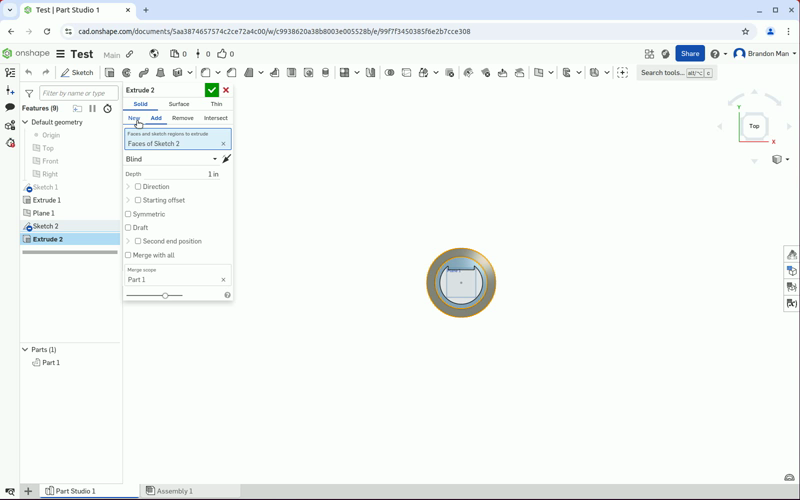
click(137, 120)
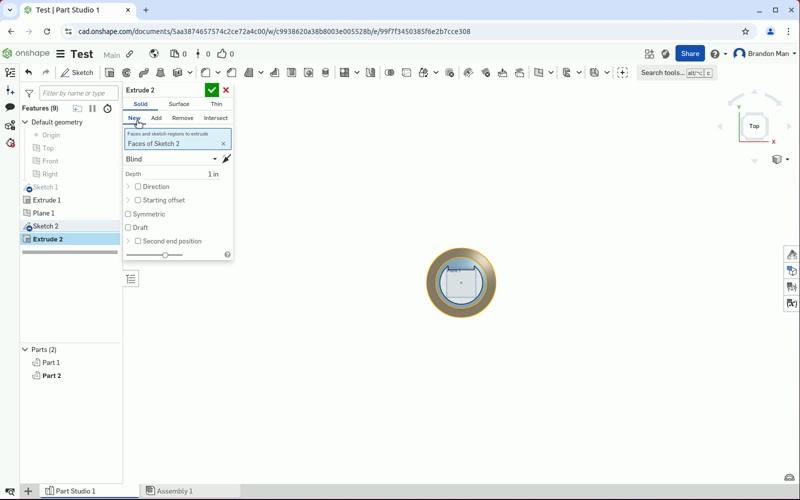
key(tab, 4)
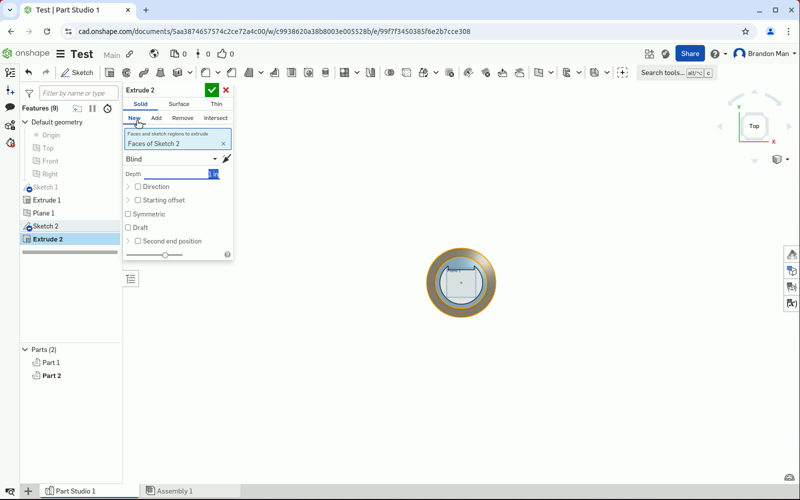
text(-1.204)
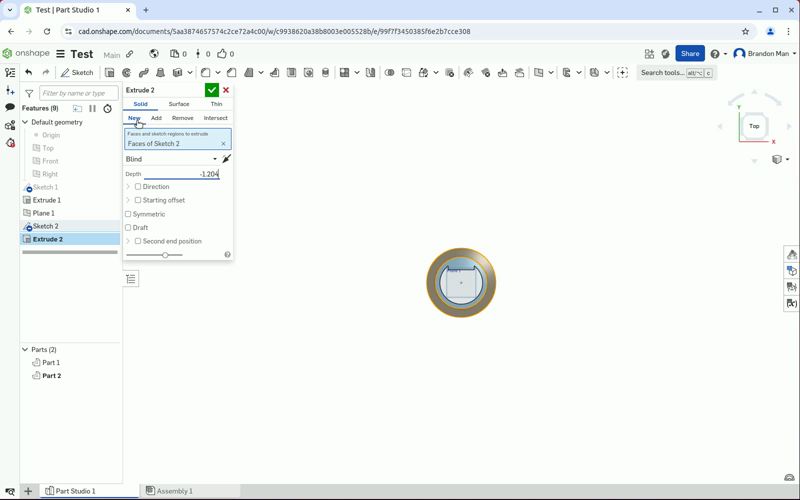
key(enter)
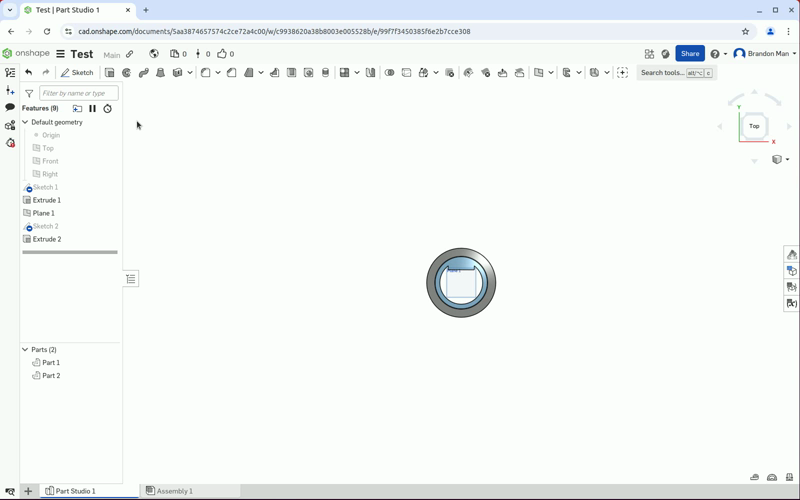
key(shift+h)
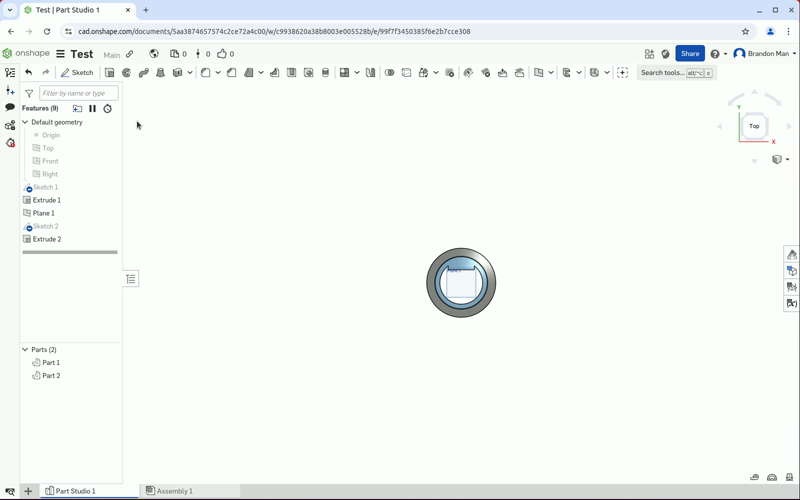
key(shift+h)
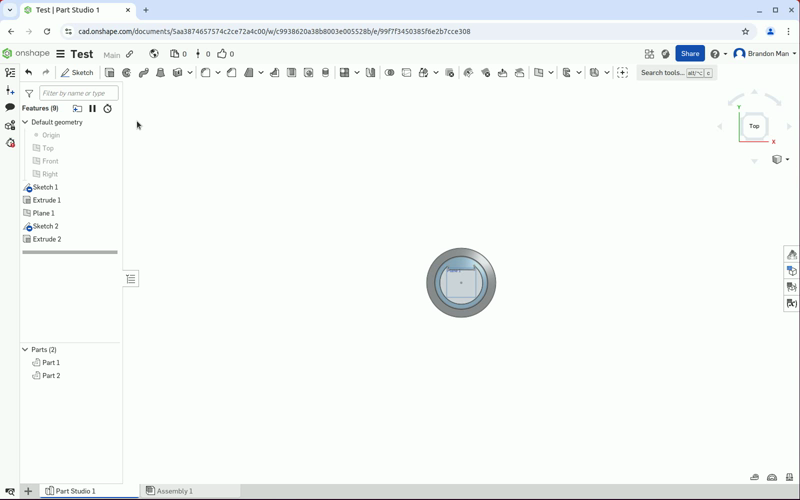
key(shift+7)
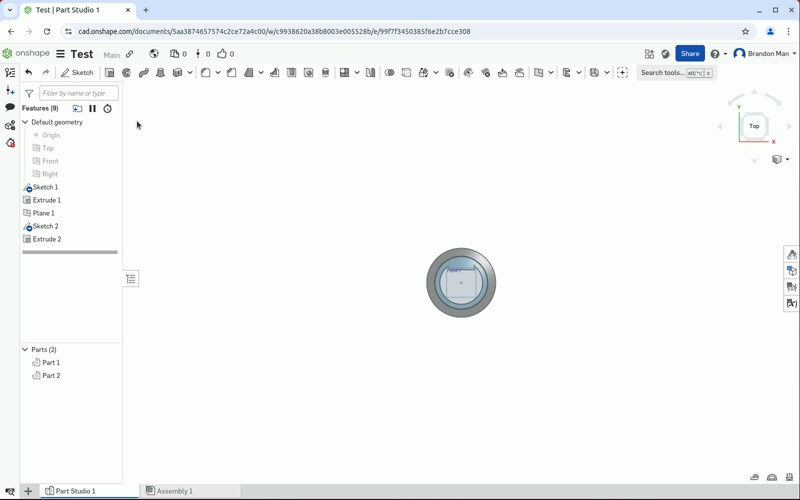
key(up, 3)
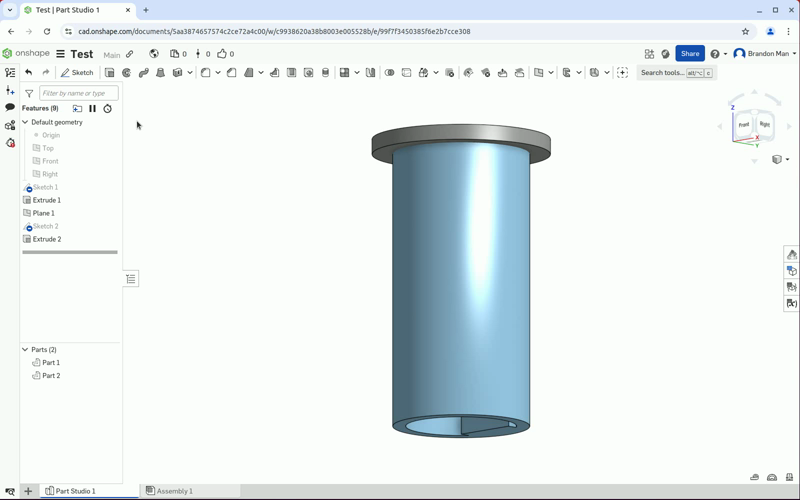
key(left, 3)
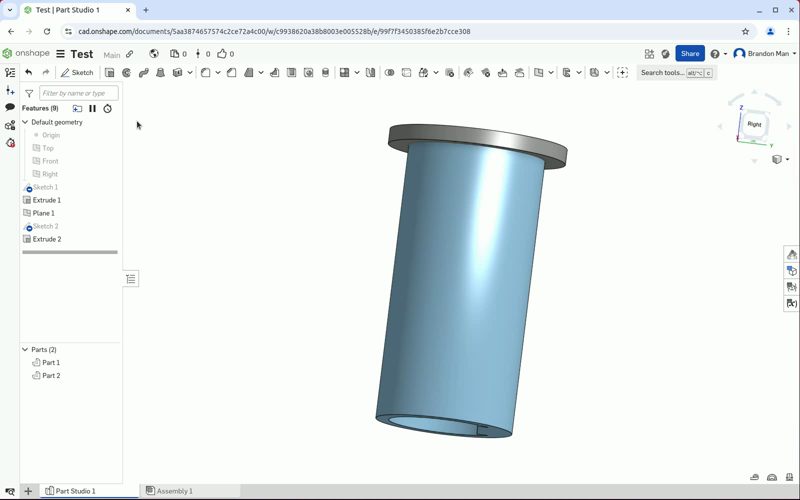
key(right, 3)
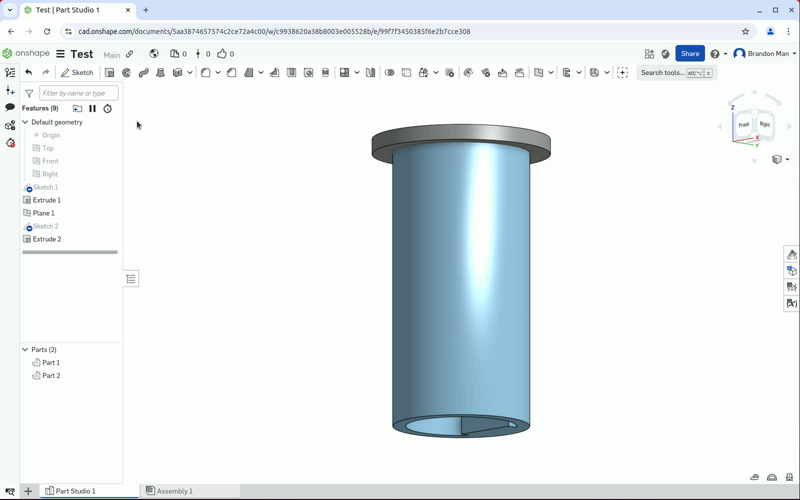
key(down, 3)
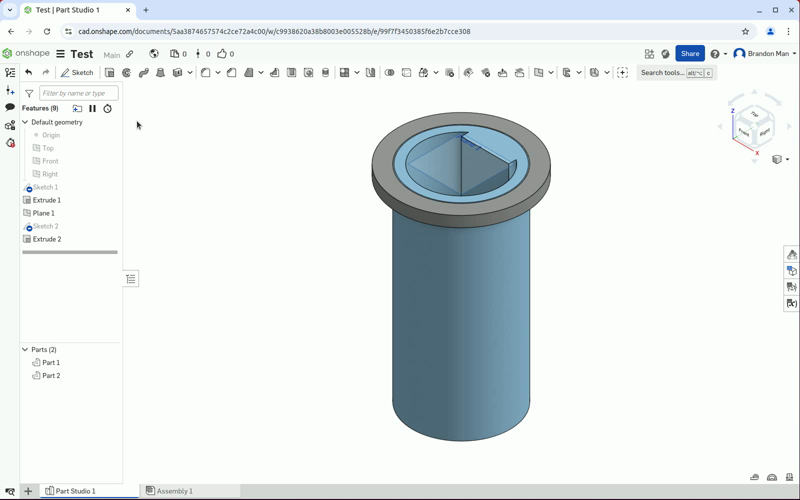
mouse_move(73, 189)
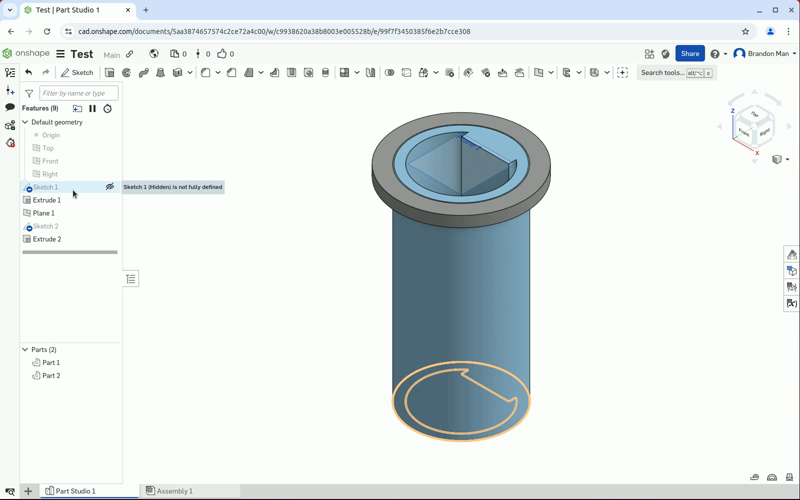
click(73, 189)